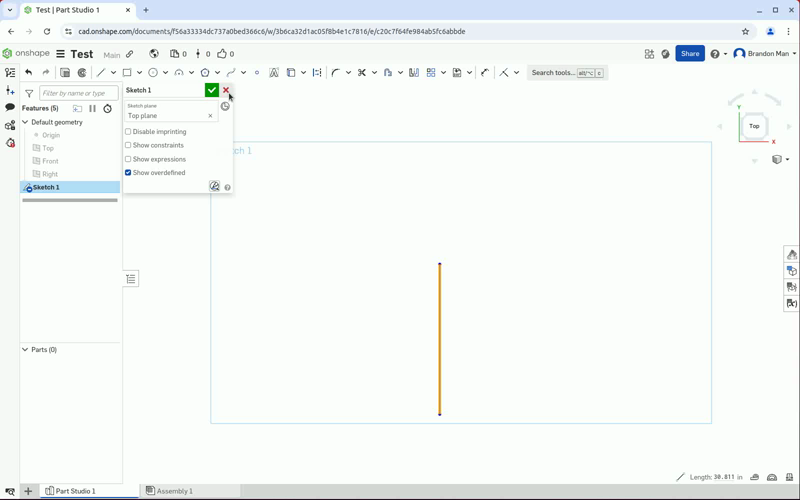
key(shift+h)
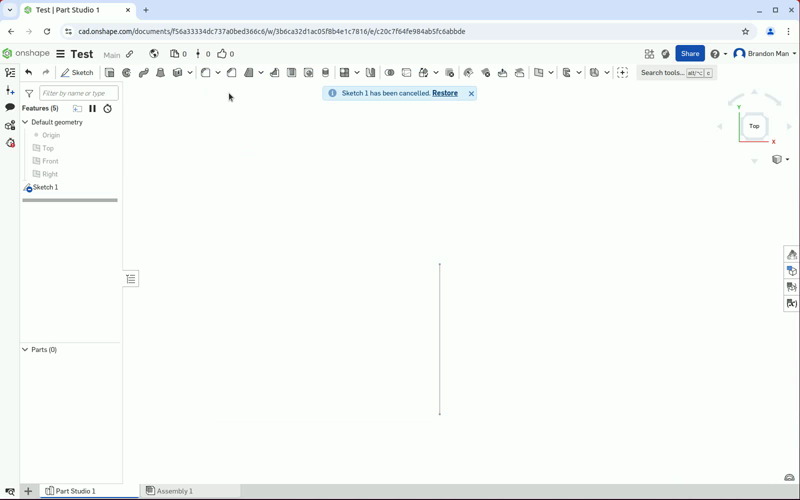
key(shift+s)
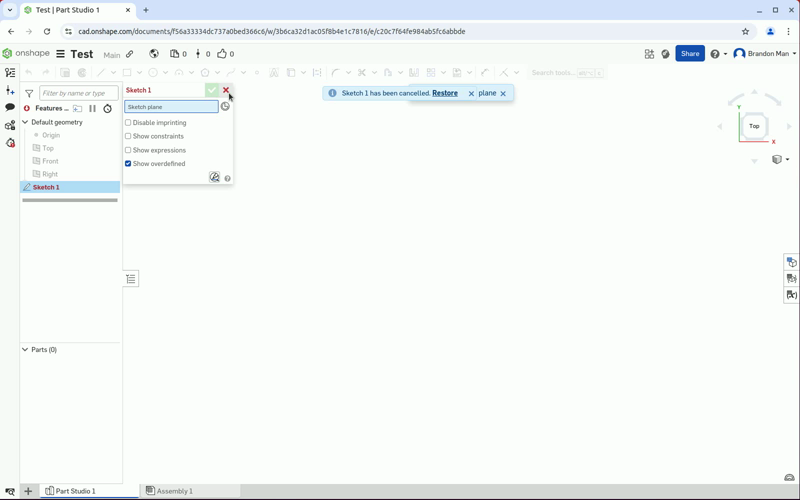
mouse_move(73, 150)
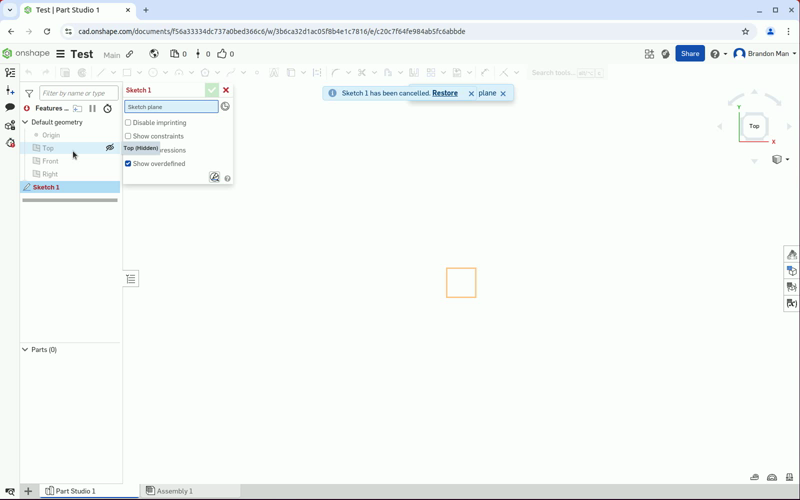
click(73, 150)
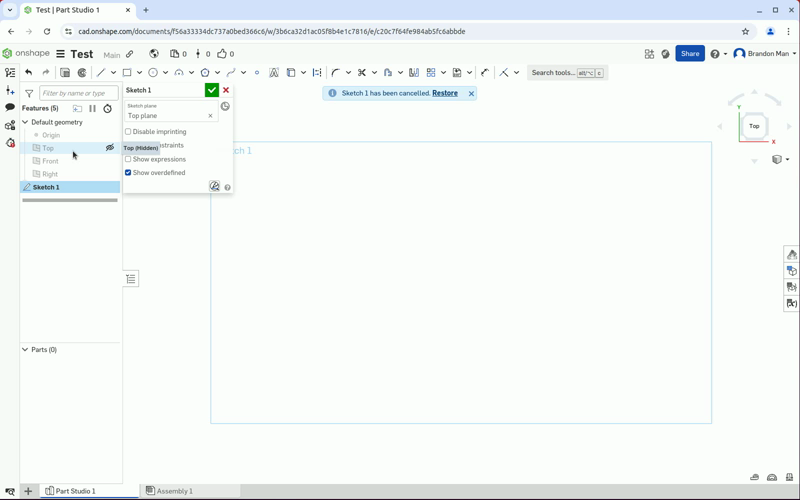
mouse_move(73, 352)
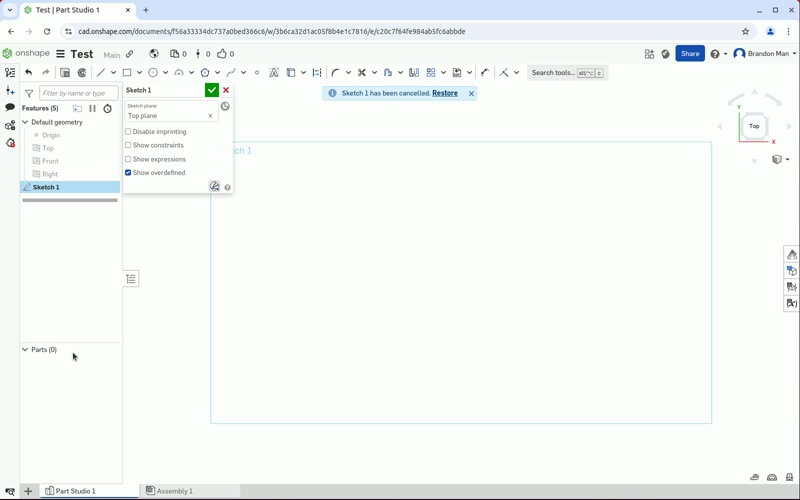
key(y)
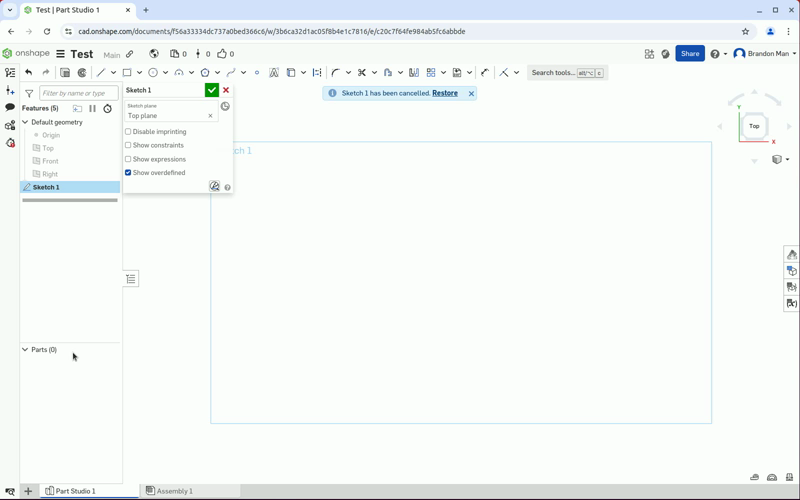
key(l)
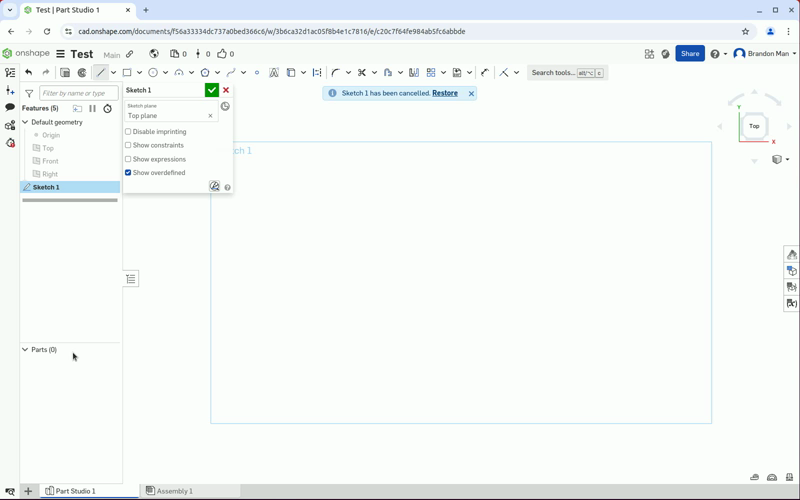
key_down(shift)
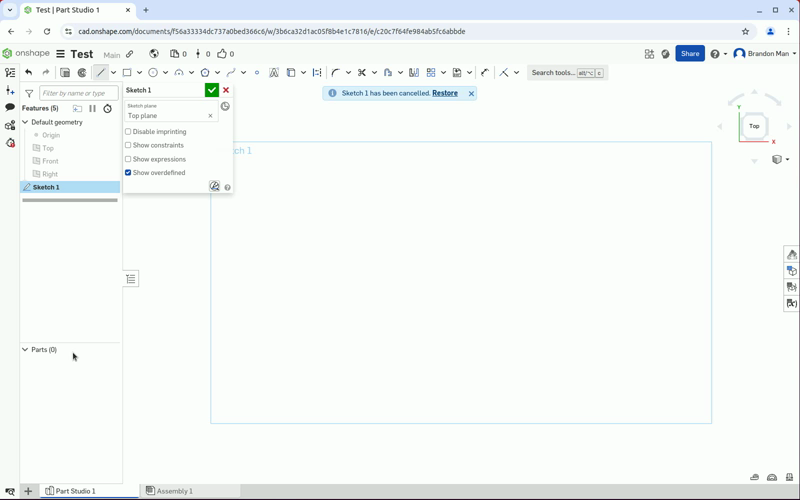
mouse_move(460, 282)
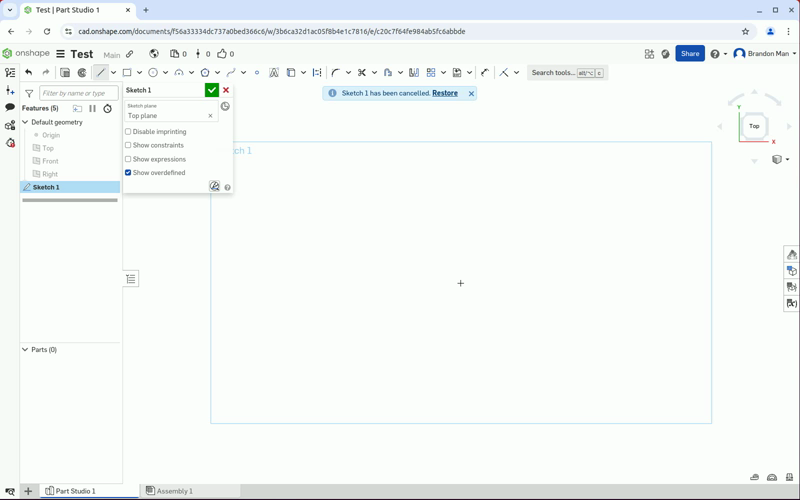
click(460, 282)
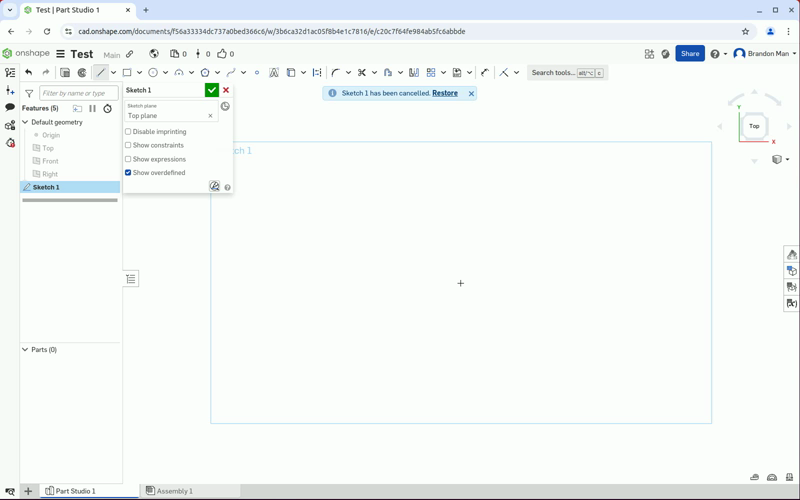
key_up(shift)
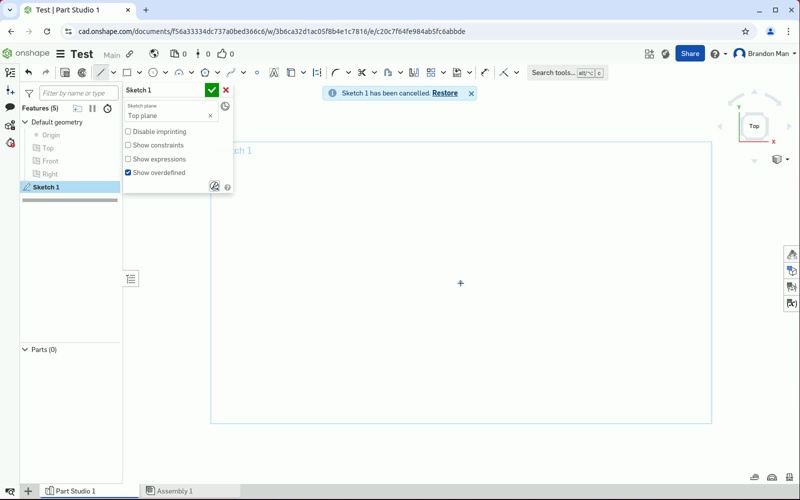
key_down(shift)
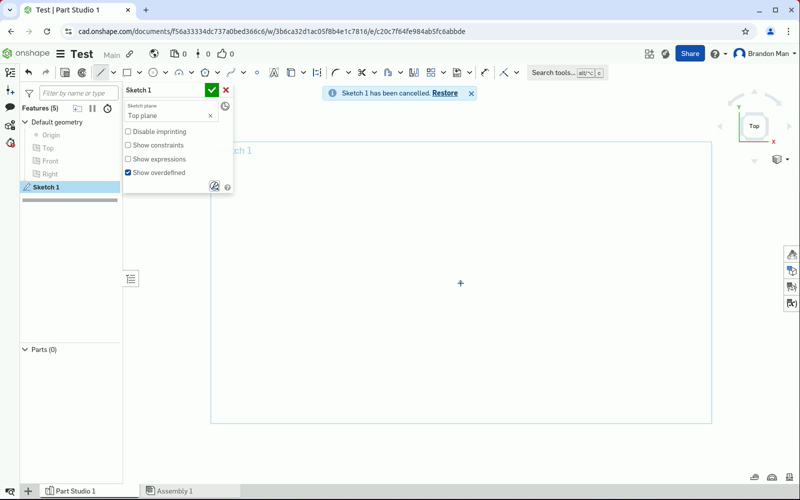
mouse_move(490, 282)
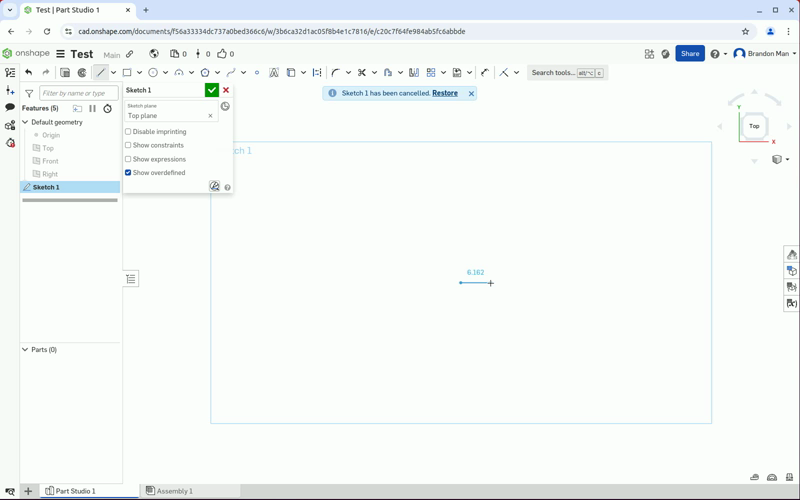
mouse_move(513, 282)
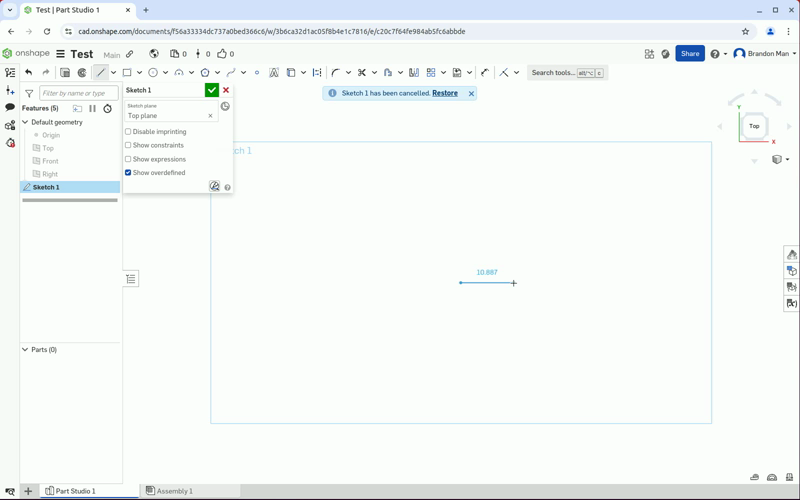
click(513, 282)
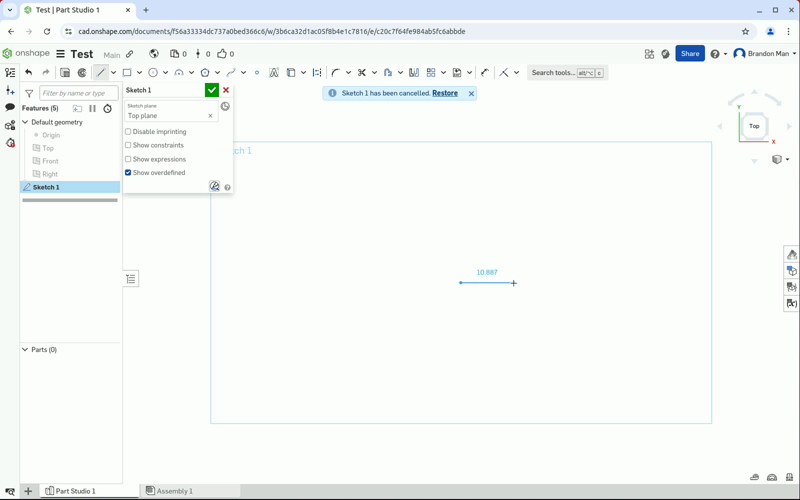
key_up(shift)
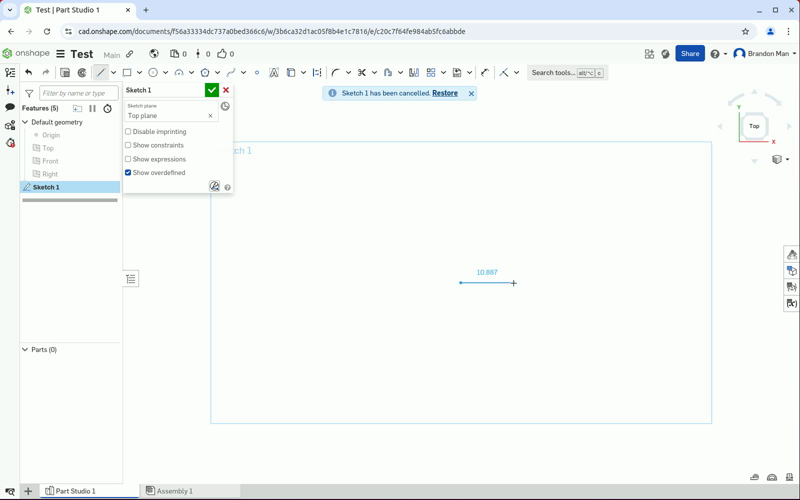
key_down(shift)
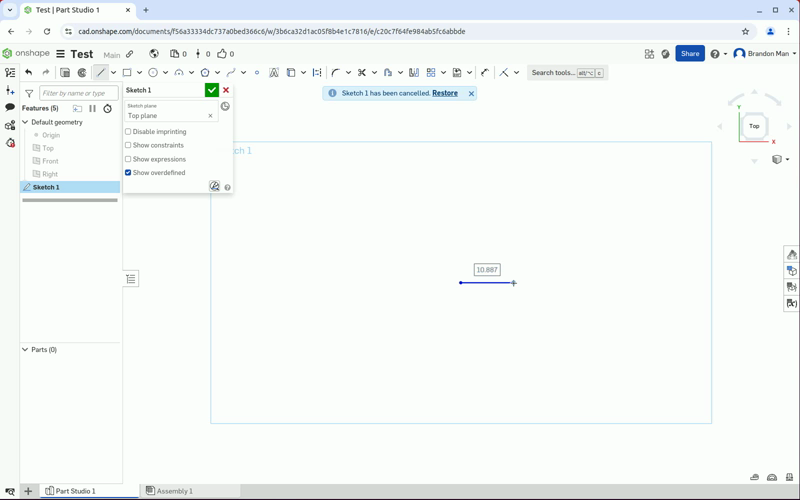
mouse_move(543, 282)
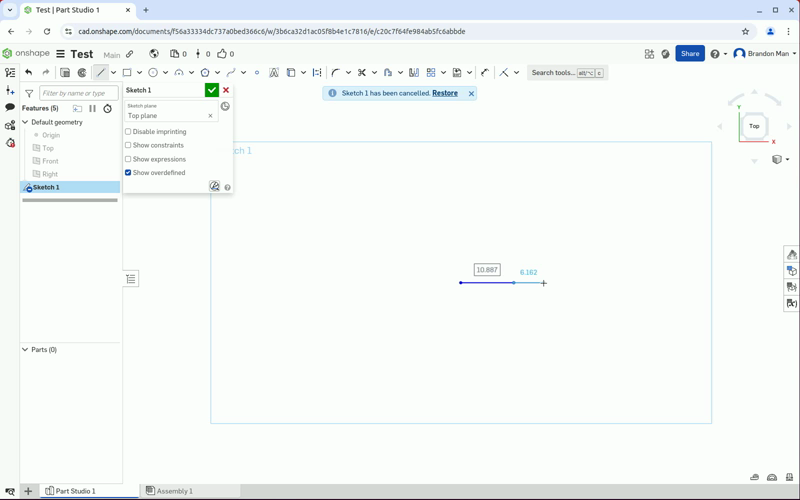
mouse_move(513, 226)
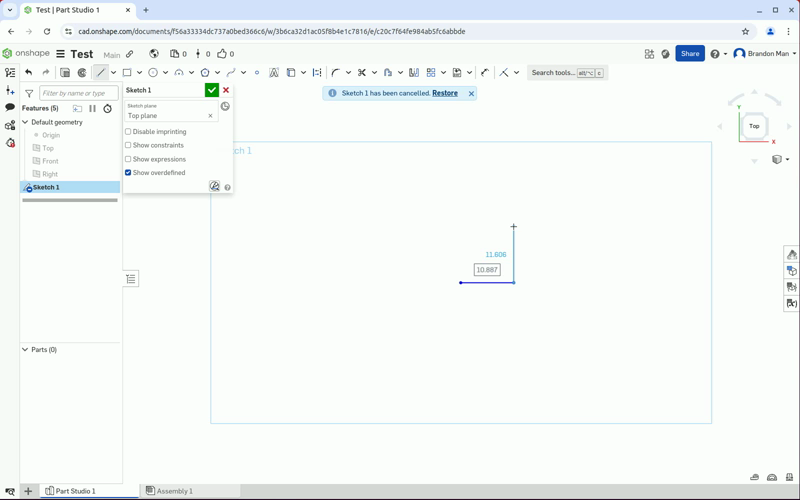
click(513, 226)
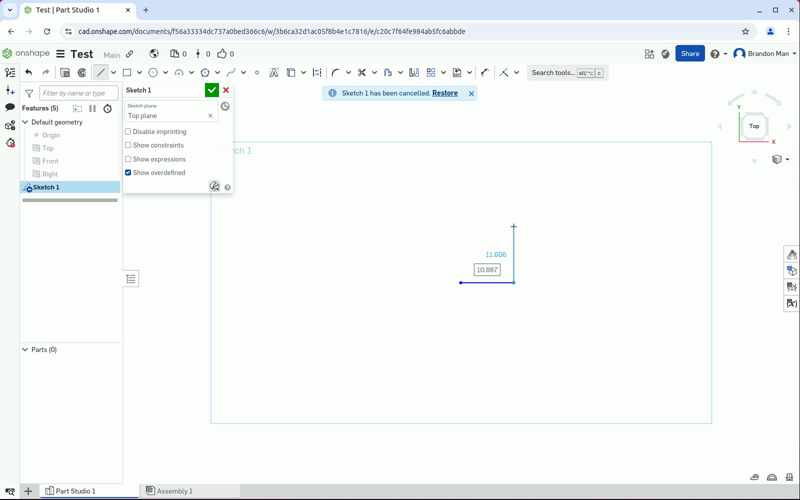
key_up(shift)
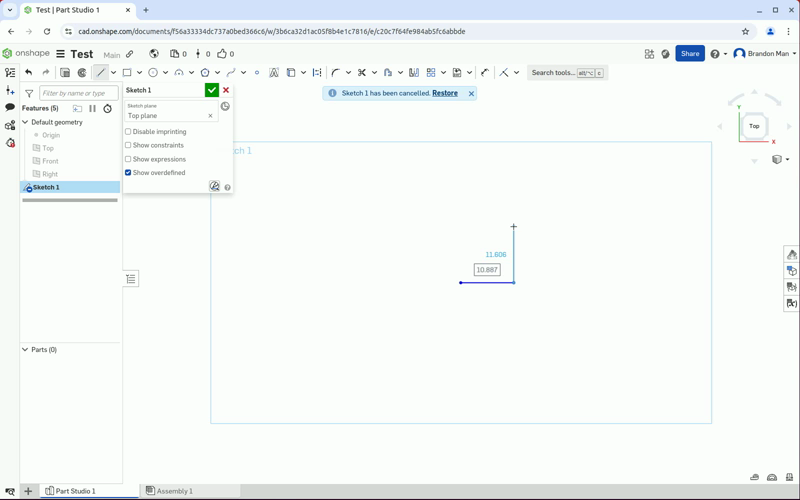
key_down(shift)
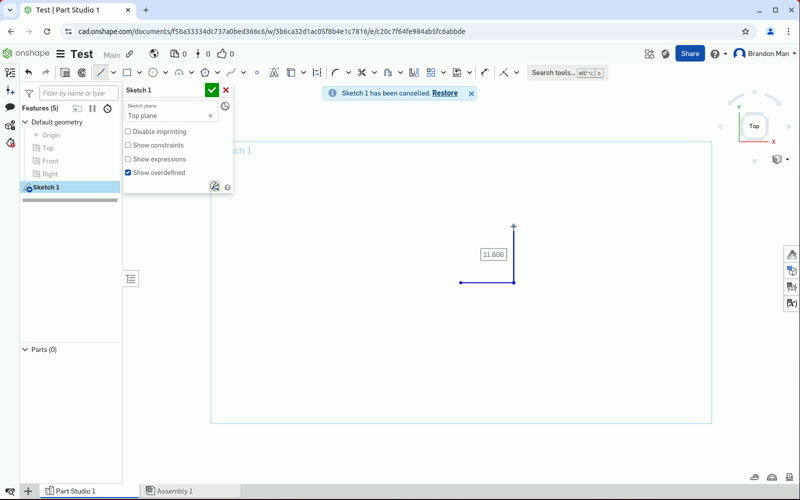
mouse_move(543, 226)
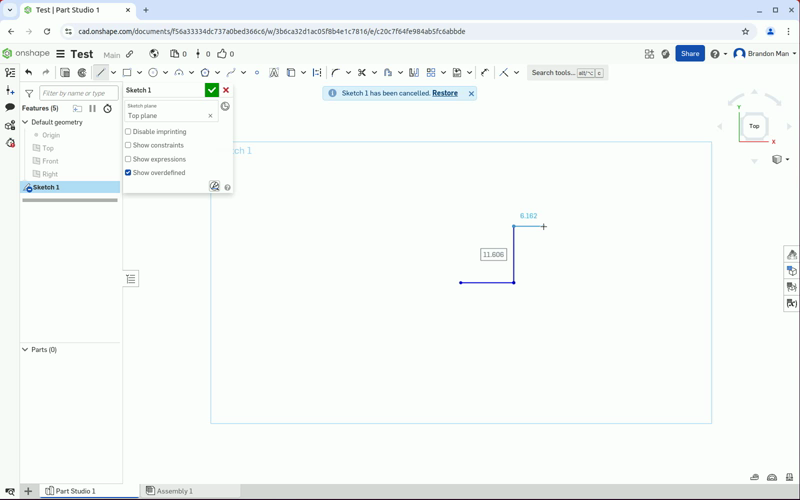
mouse_move(460, 226)
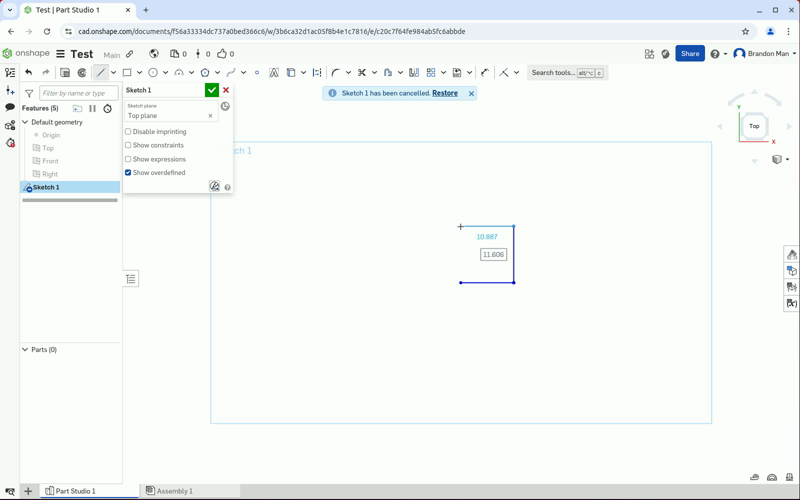
click(460, 226)
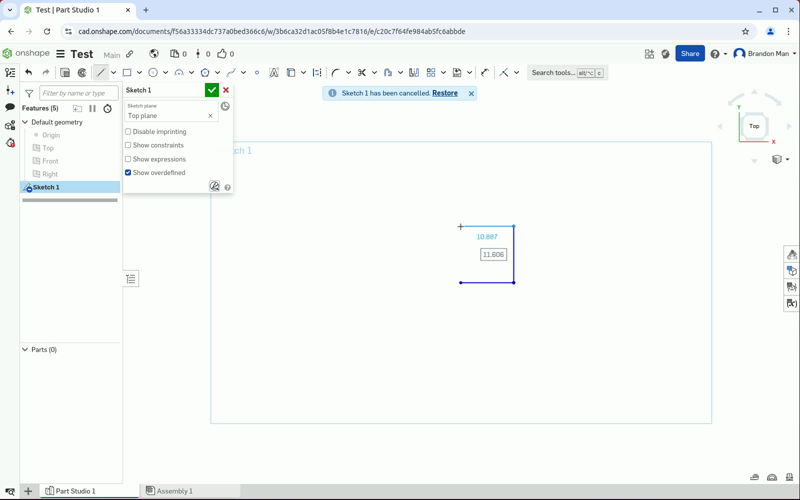
key_up(shift)
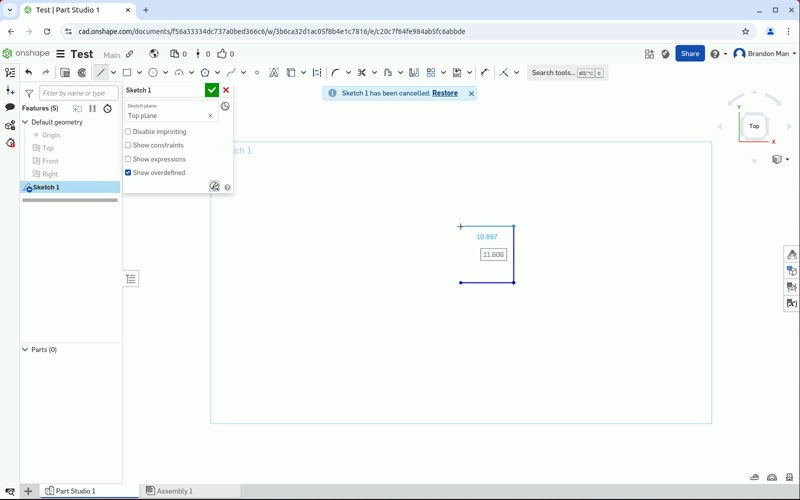
mouse_move(490, 226)
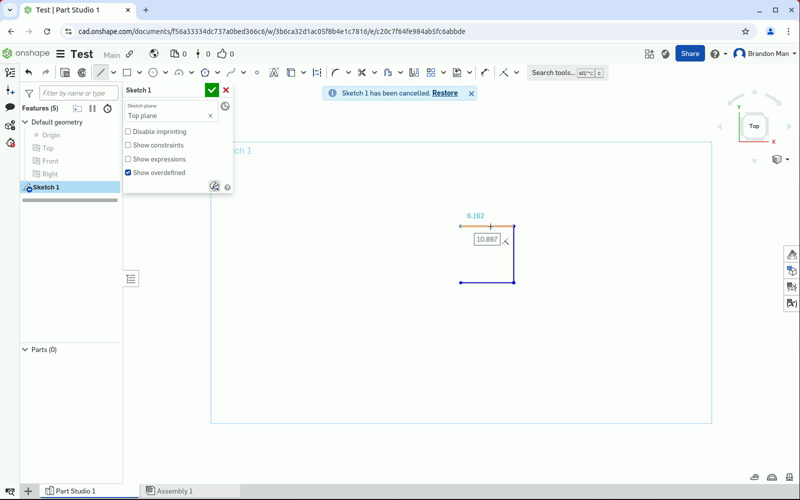
key_down(shift)
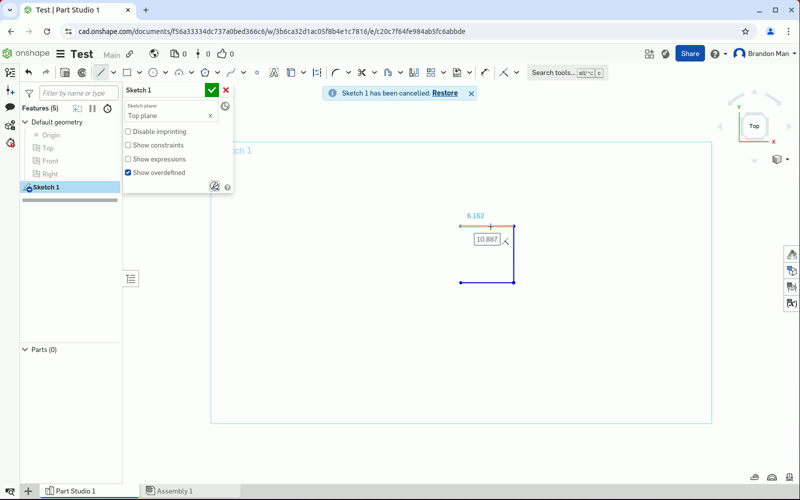
mouse_move(460, 282)
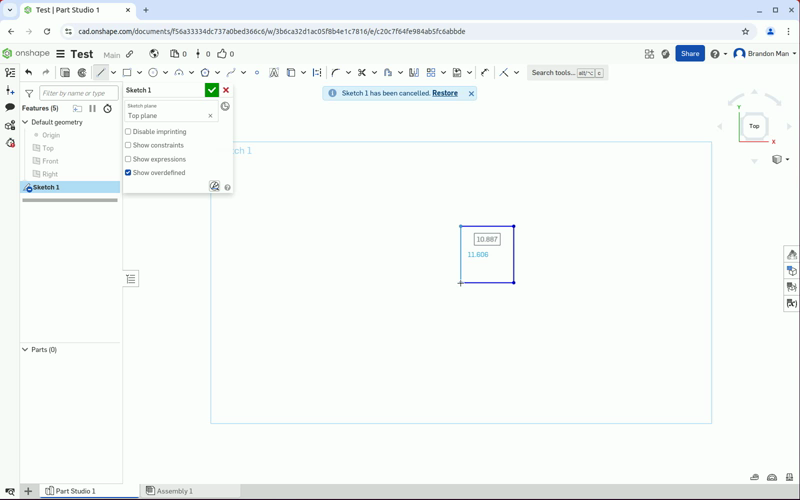
key_up(shift)
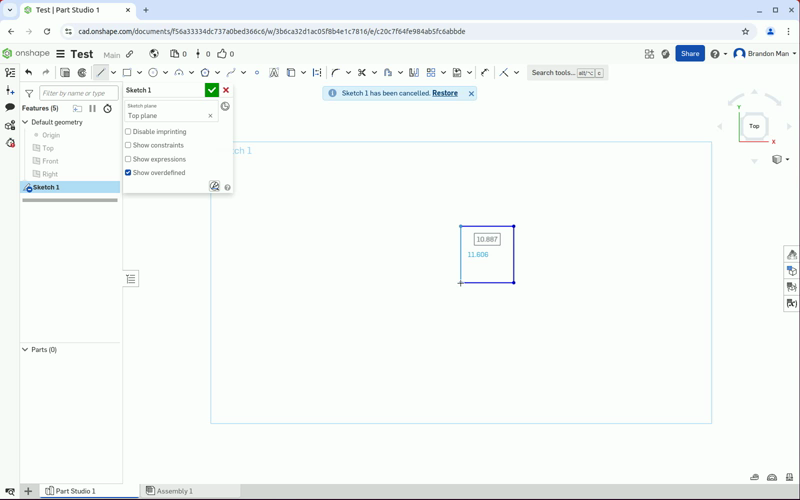
click(460, 282)
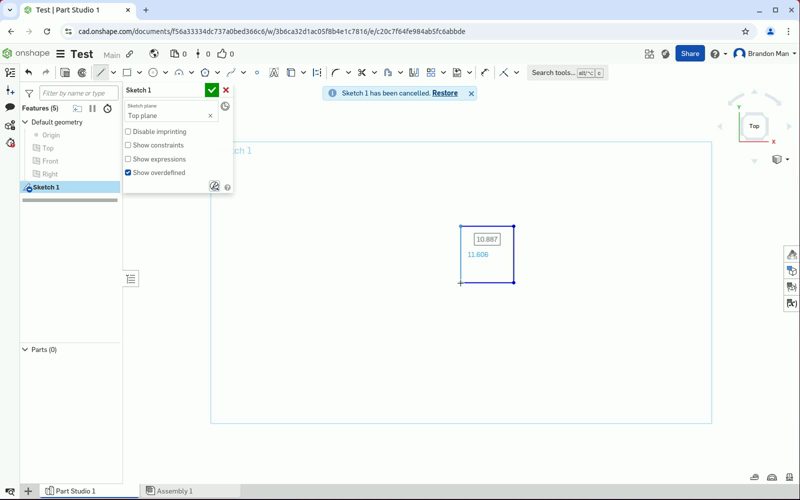
key(esc)
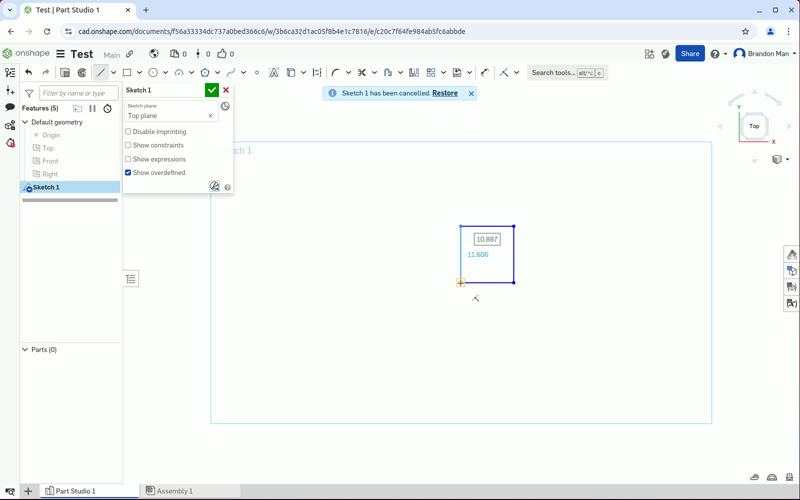
mouse_move(466, 232)
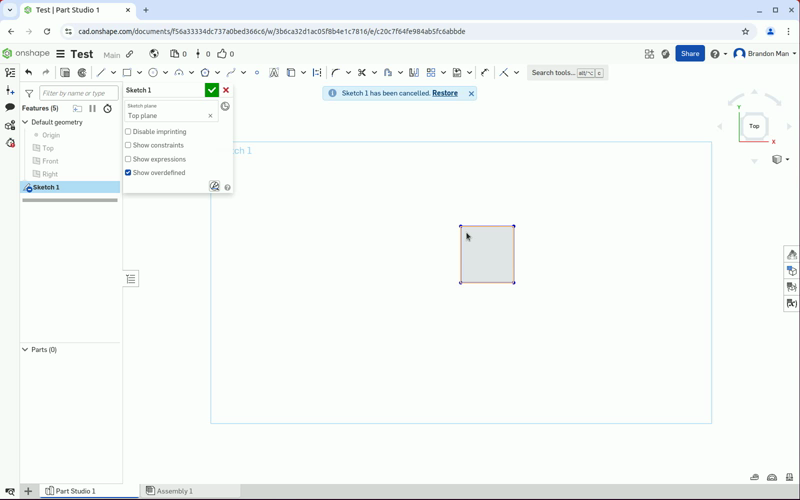
click(466, 232)
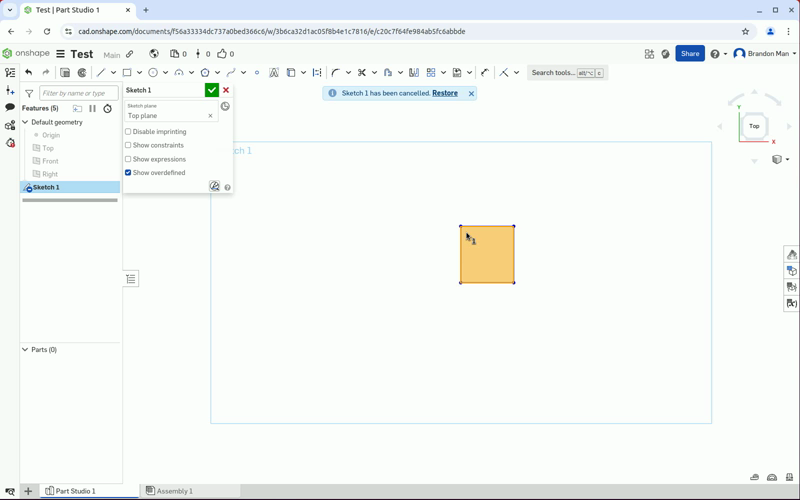
mouse_move(73, 352)
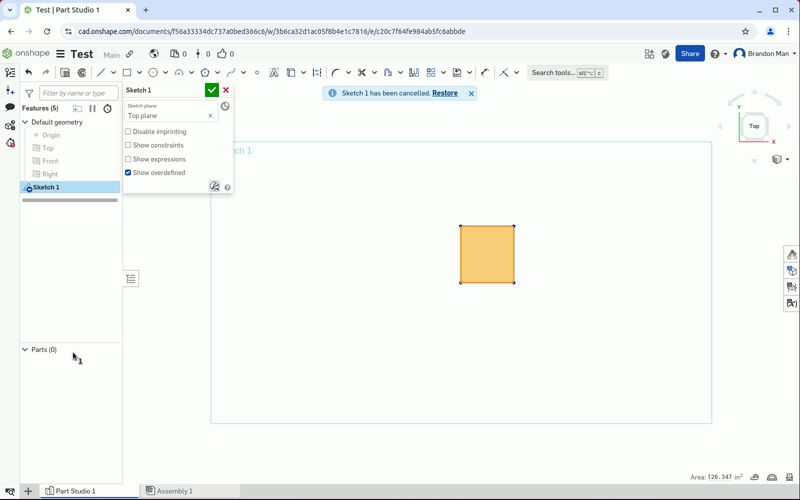
key(shift+y)
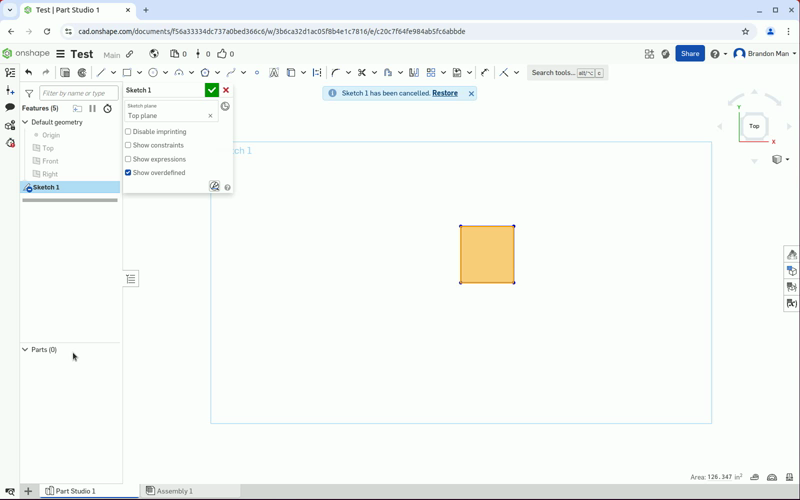
key(shift+e)
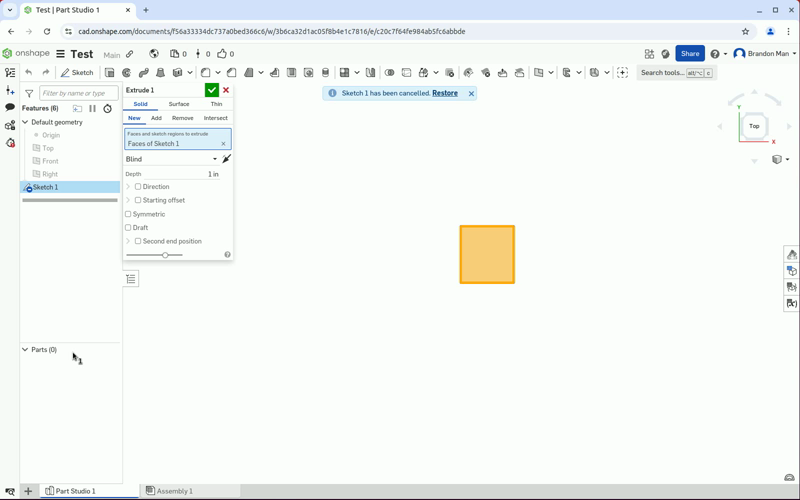
mouse_move(143, 106)
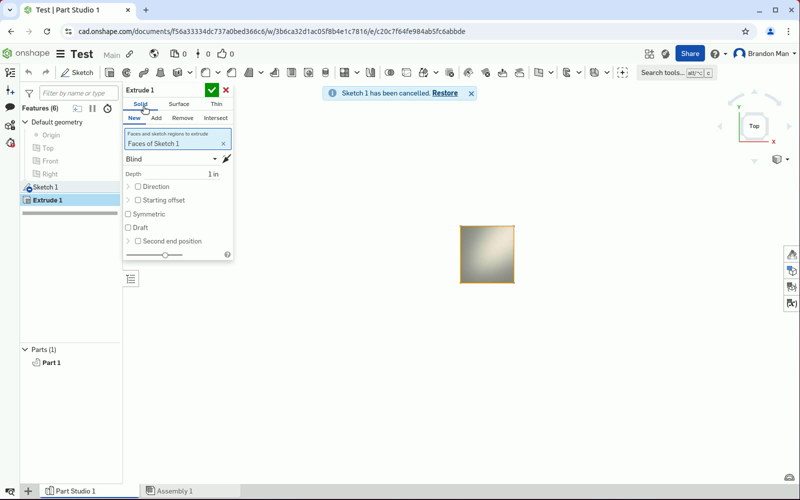
click(143, 106)
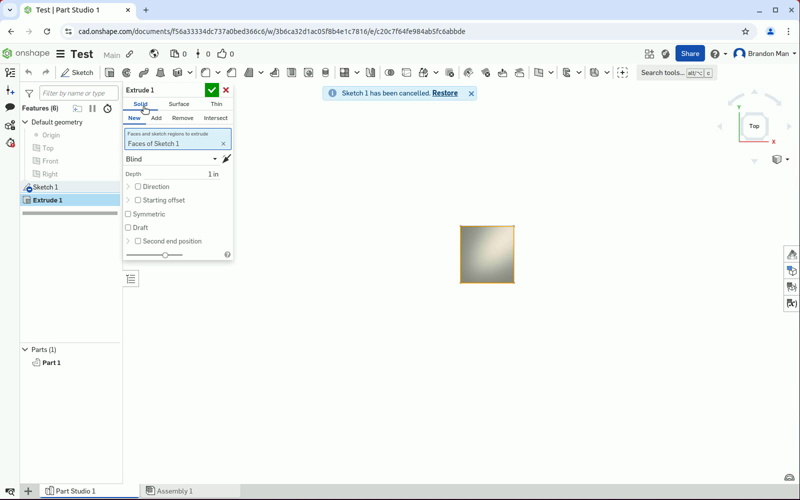
mouse_move(137, 120)
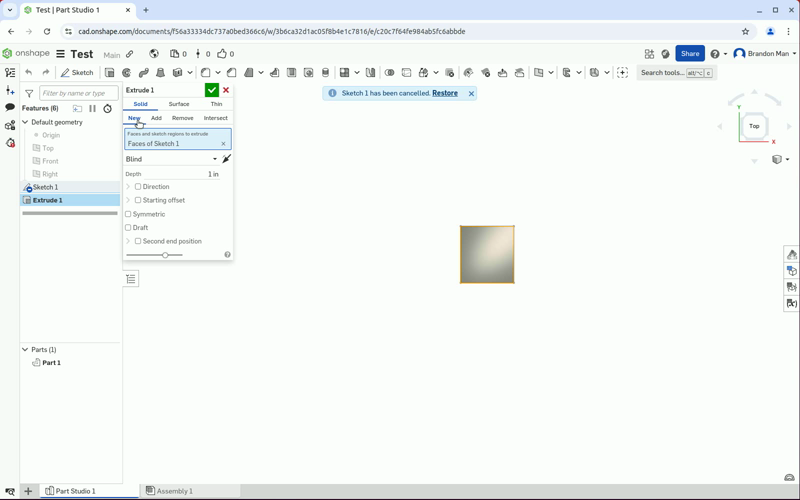
click(137, 120)
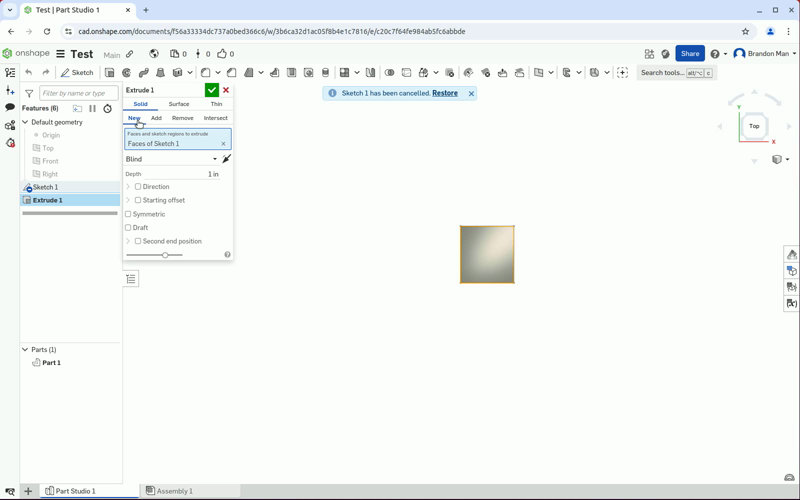
key(tab, 4)
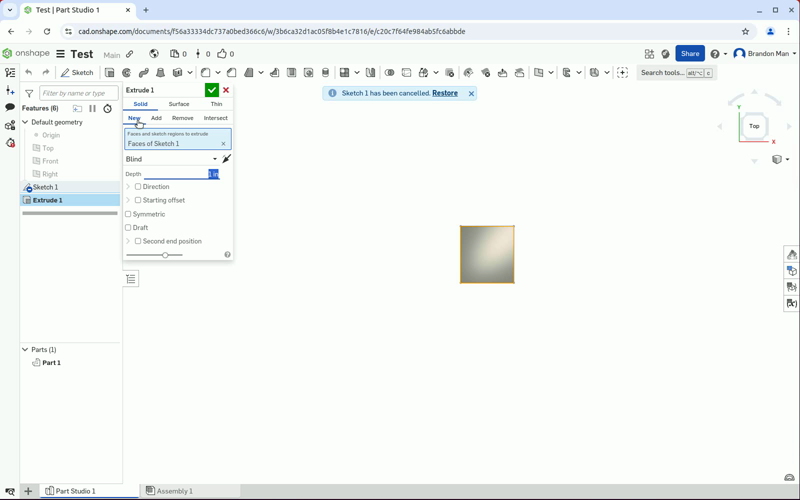
text(23.108)
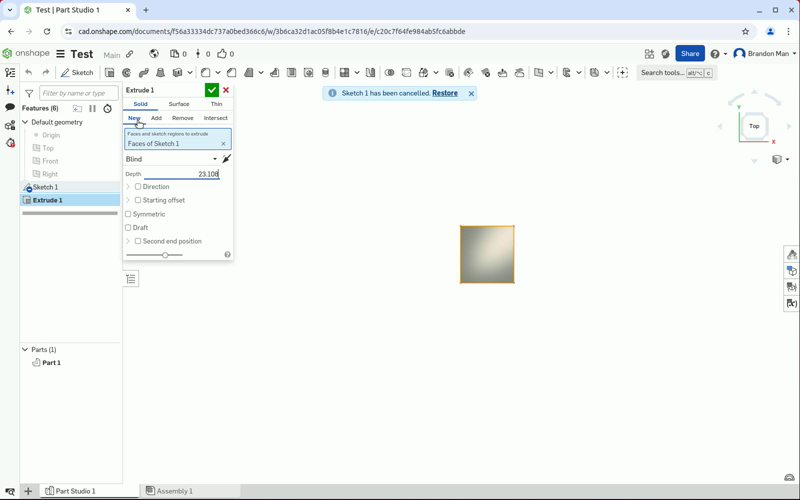
key(enter)
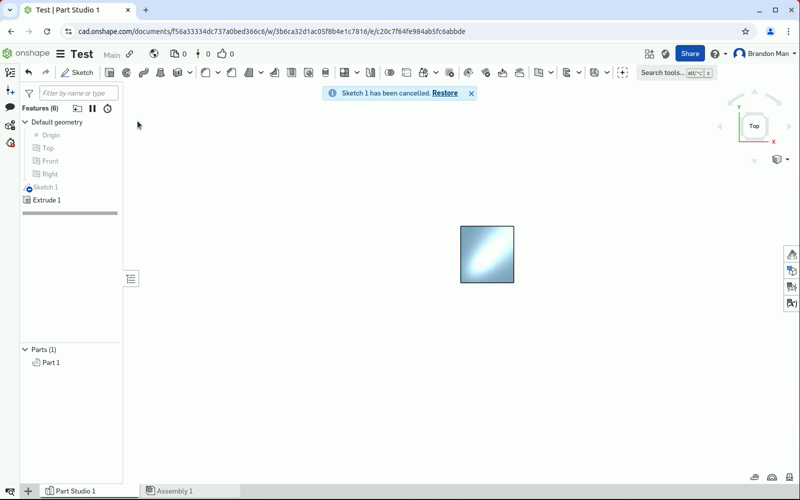
key(shift+h)
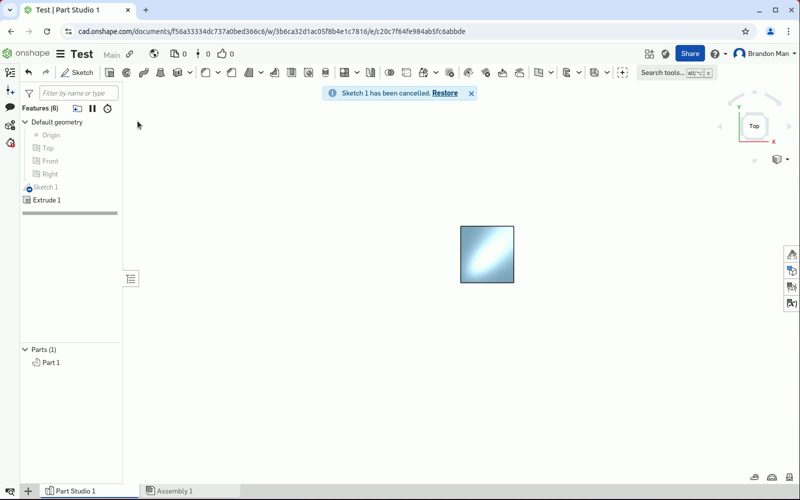
key(shift+h)
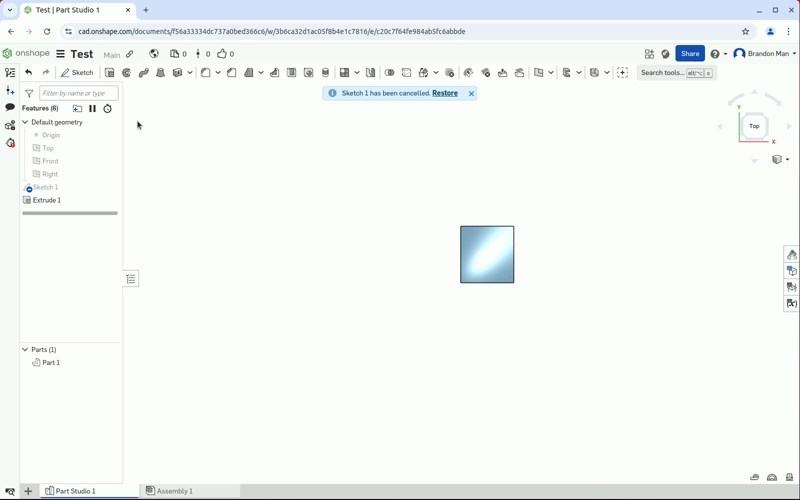
mouse_move(73, 189)
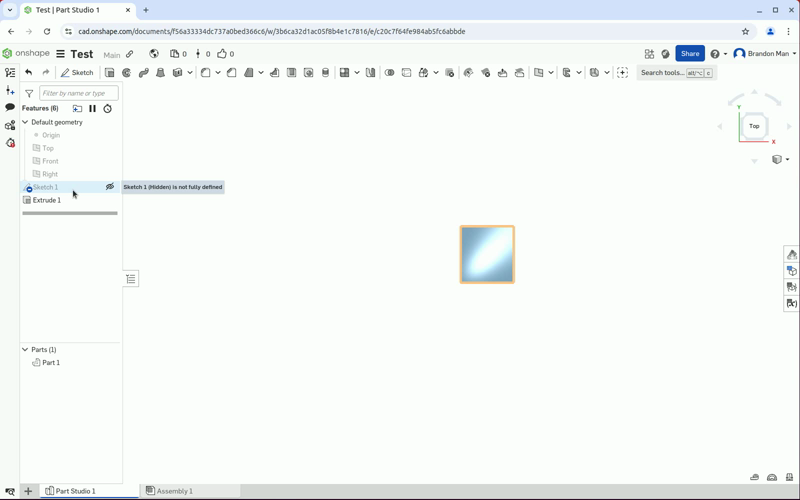
click(73, 189)
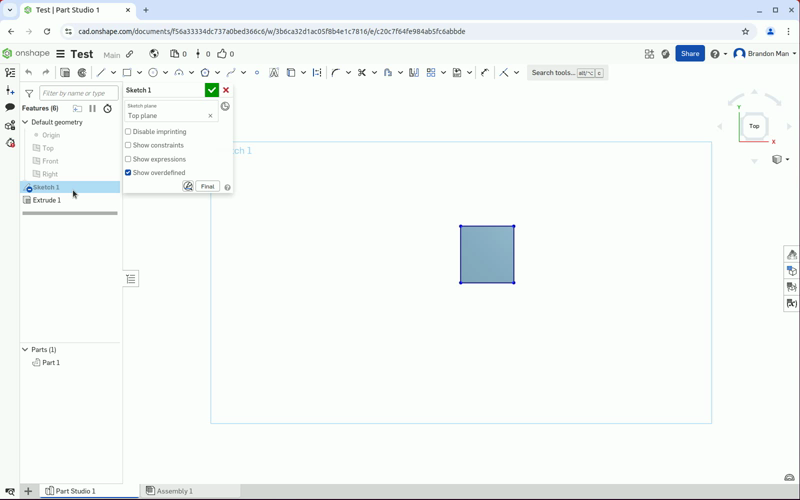
mouse_move(229, 92)
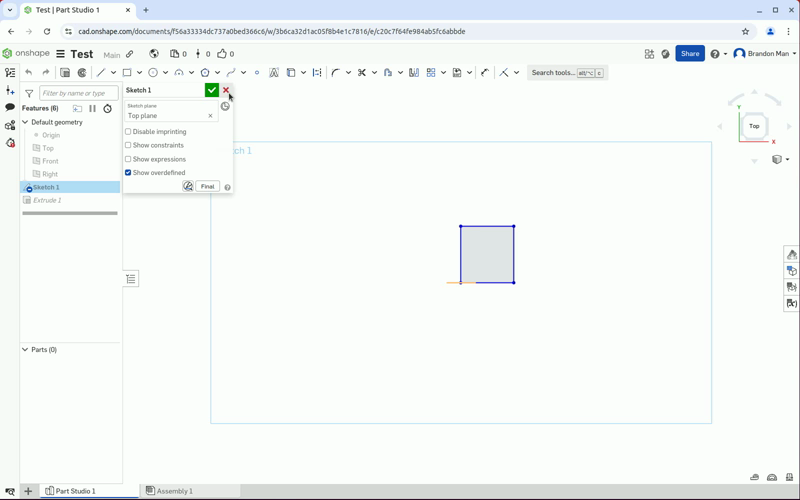
click(229, 92)
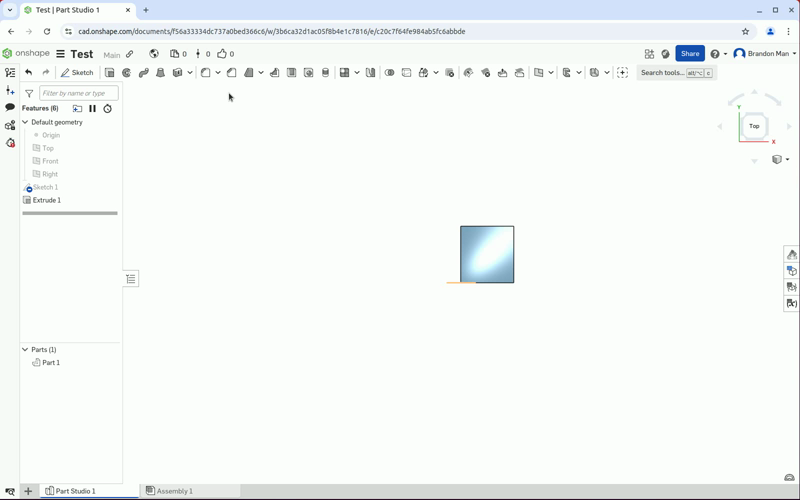
mouse_move(73, 352)
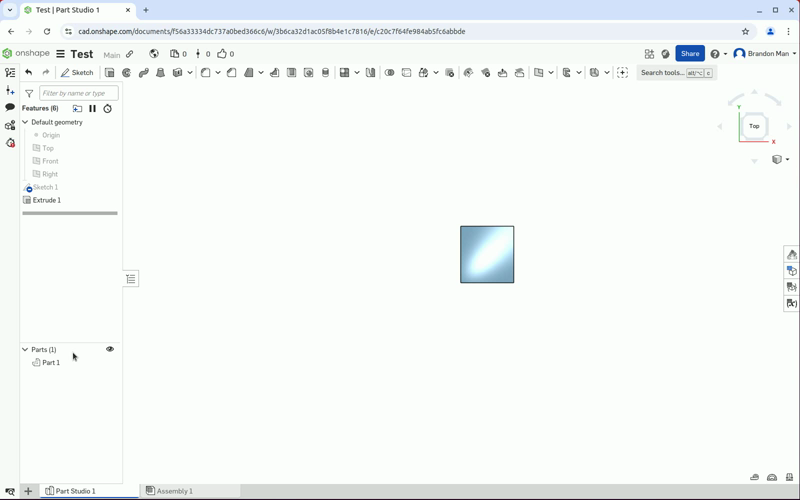
key(y)
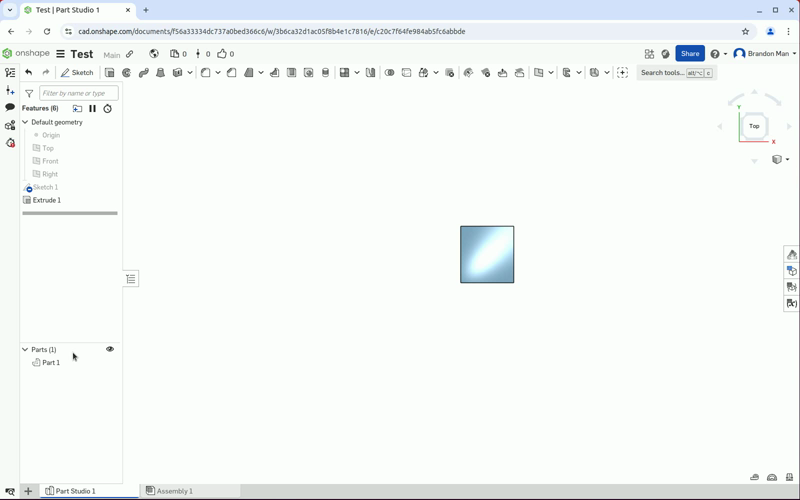
key(shift+p)
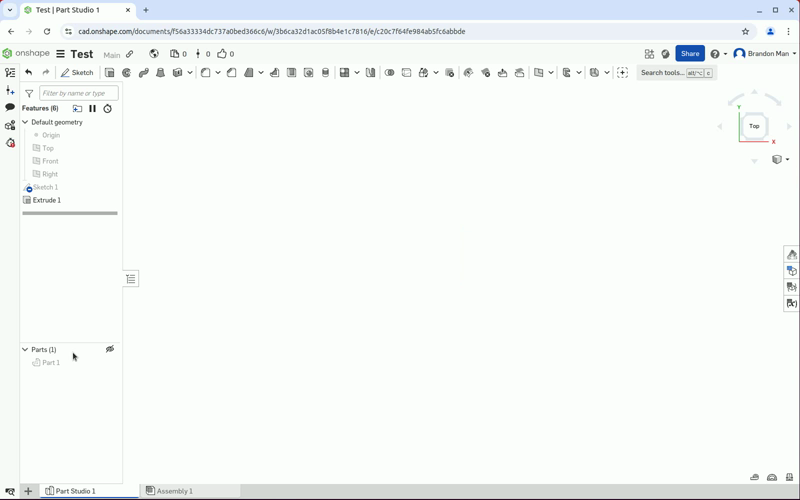
key(space)
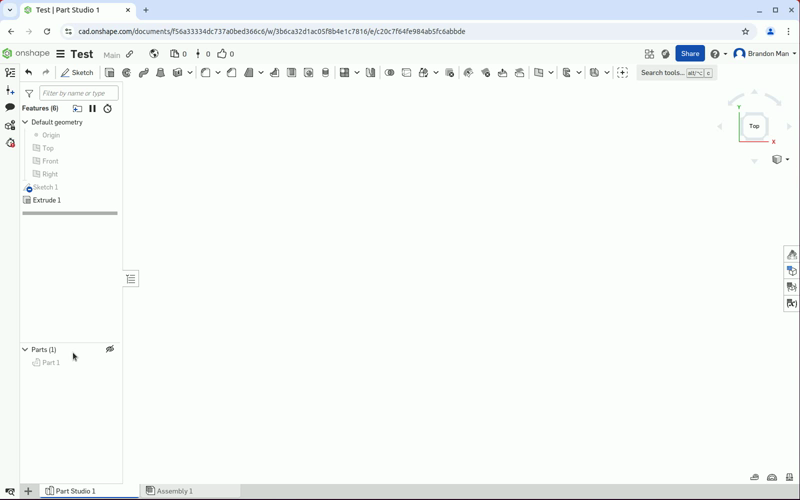
key_down(shift)
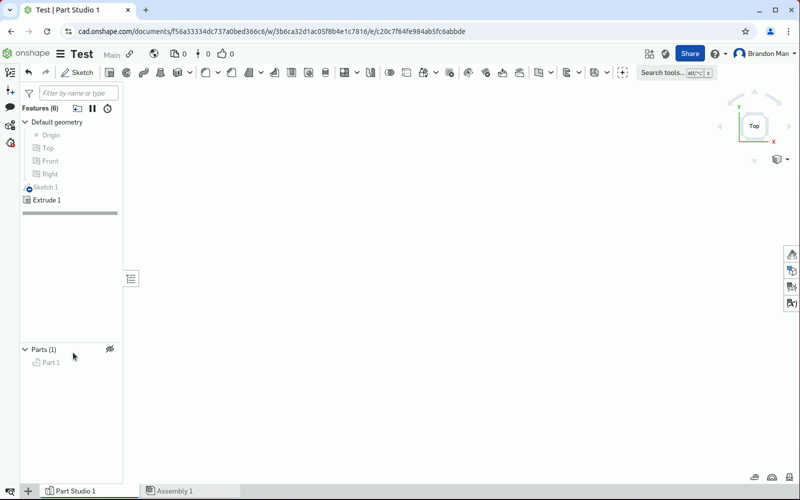
key(up)
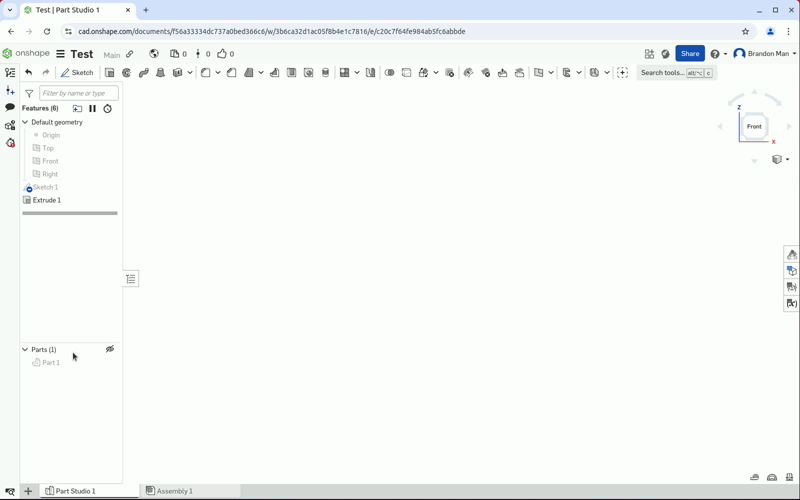
key_up(shift)
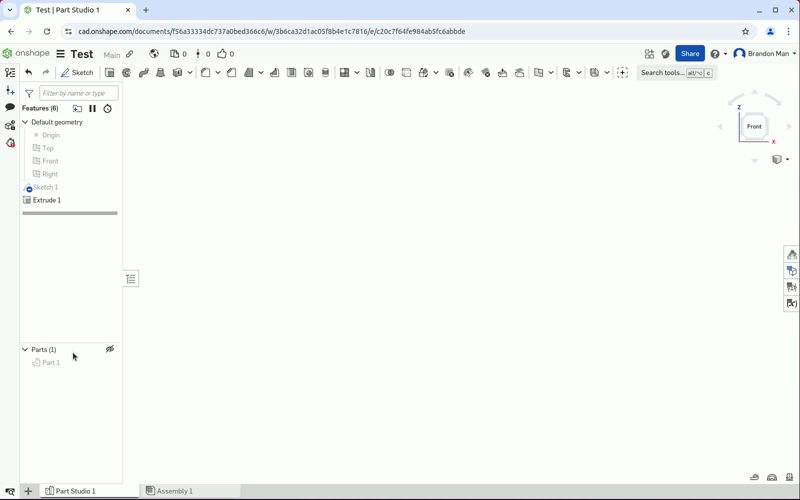
mouse_move(73, 352)
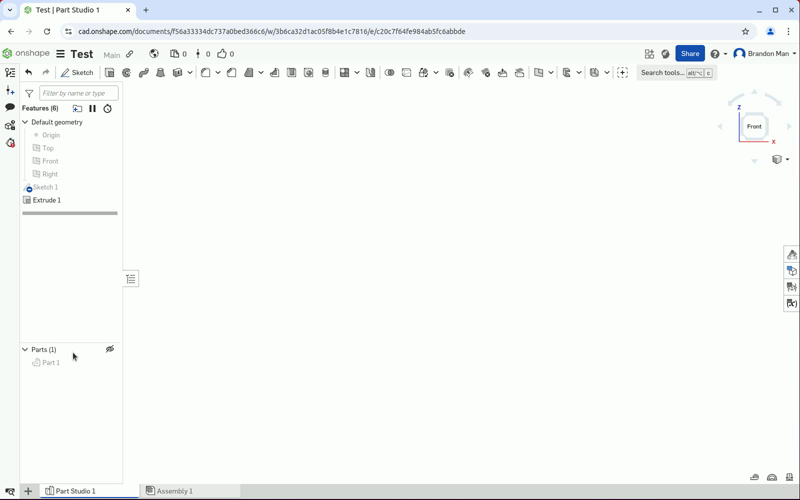
key(shift+y)
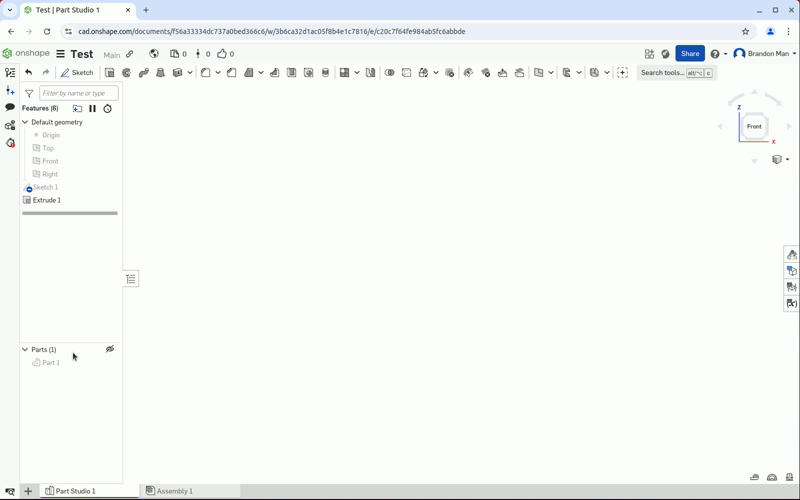
key(shift+s)
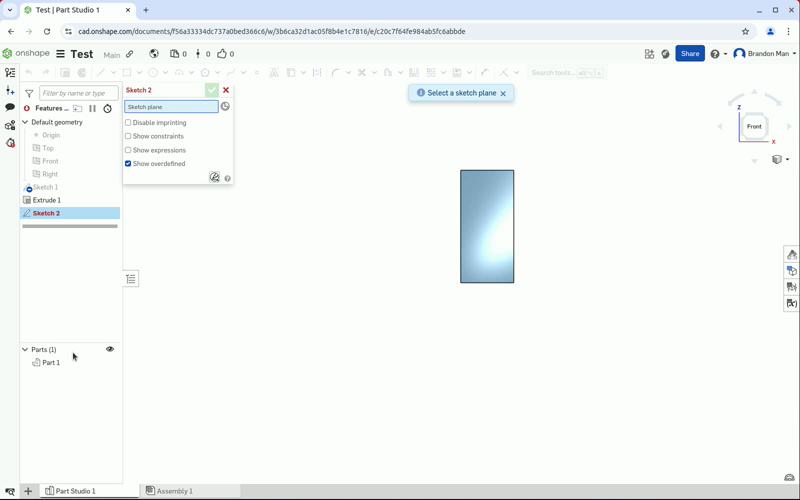
mouse_move(73, 163)
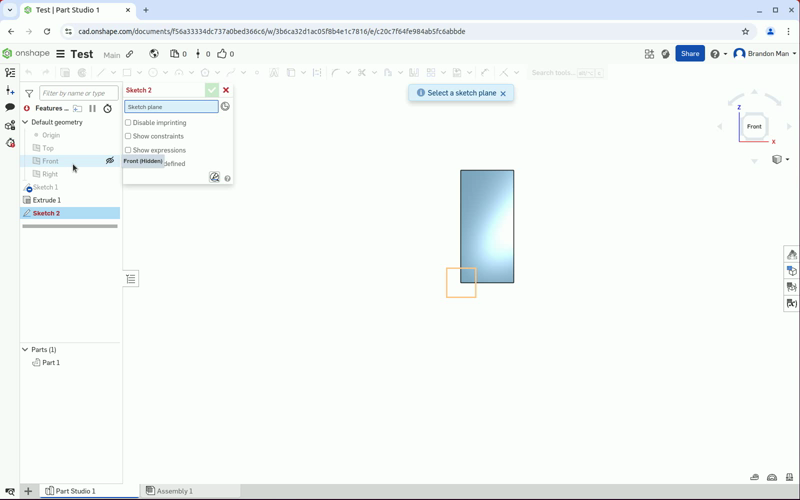
click(73, 163)
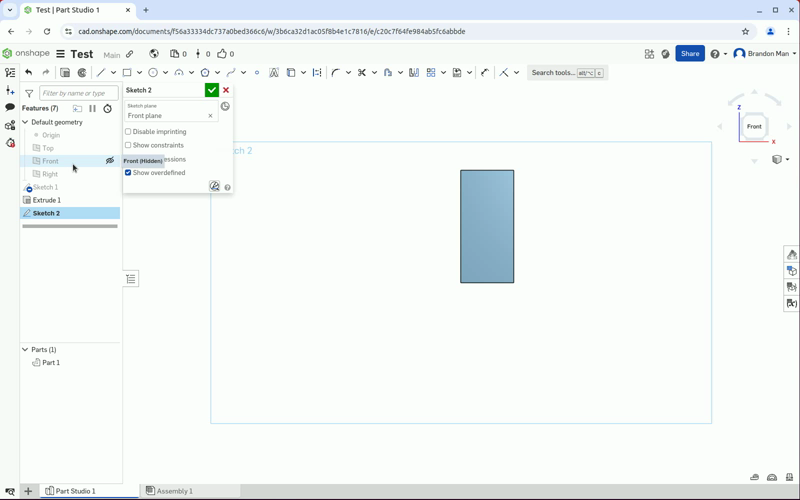
mouse_move(73, 352)
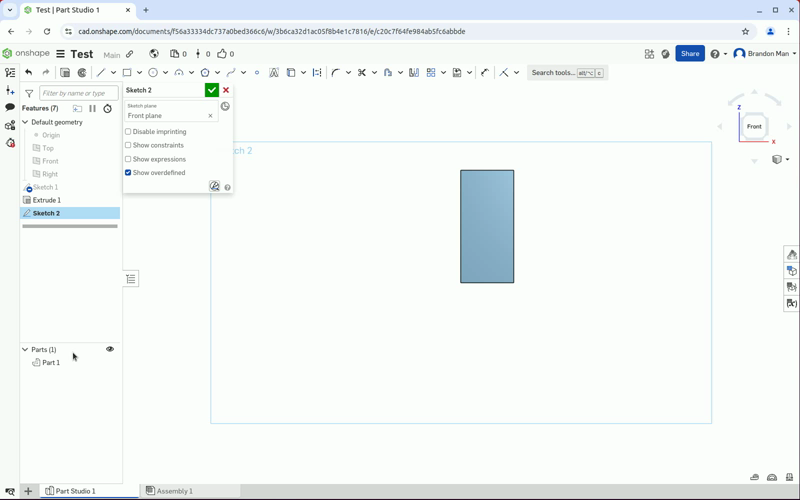
key(y)
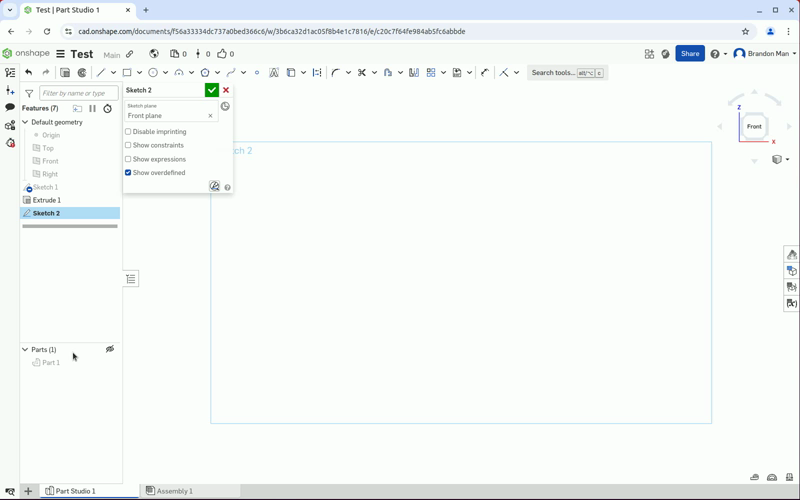
key(l)
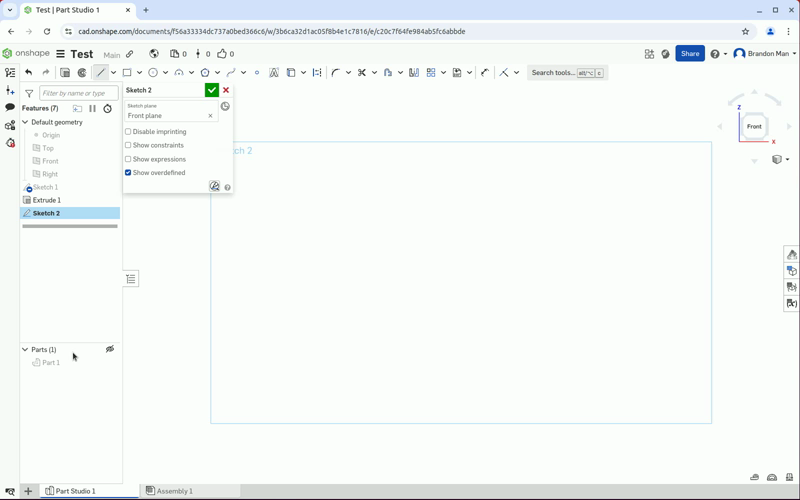
key_down(shift)
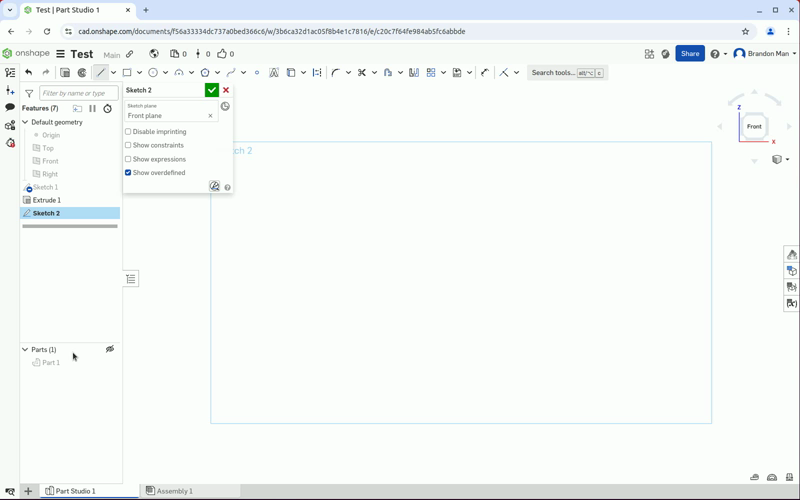
mouse_move(465, 247)
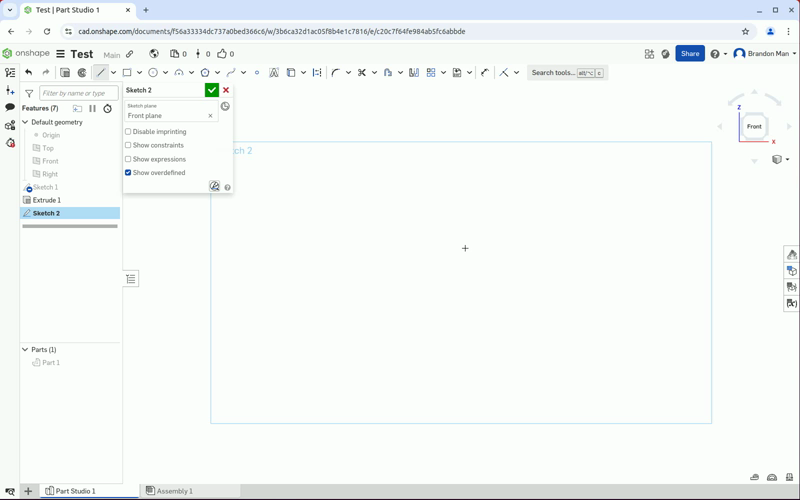
click(465, 247)
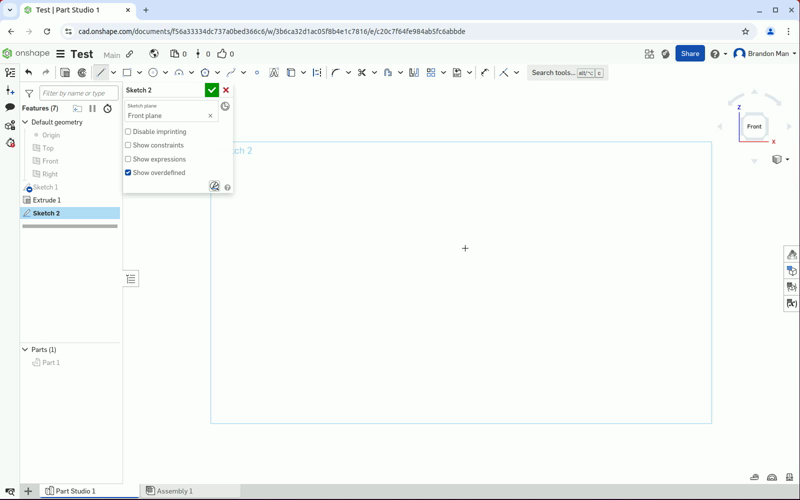
key_up(shift)
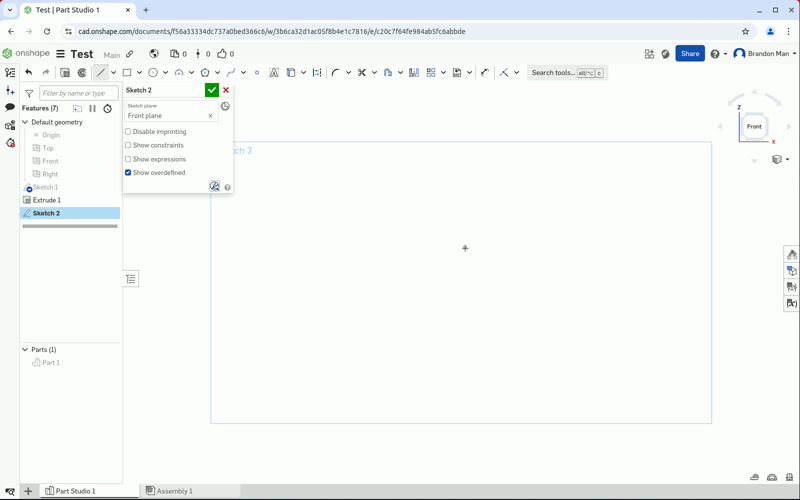
key_down(shift)
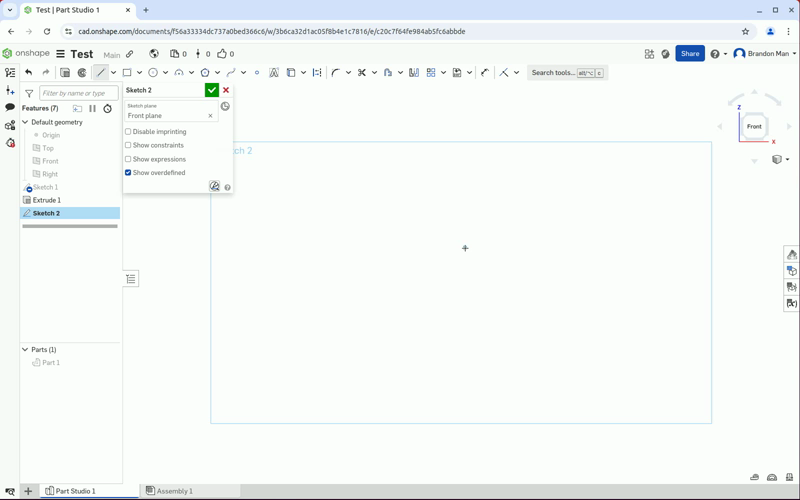
mouse_move(495, 247)
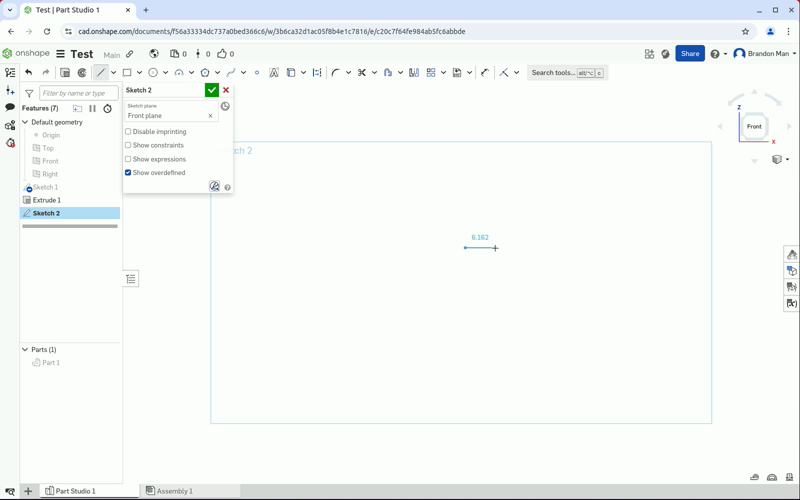
mouse_move(484, 247)
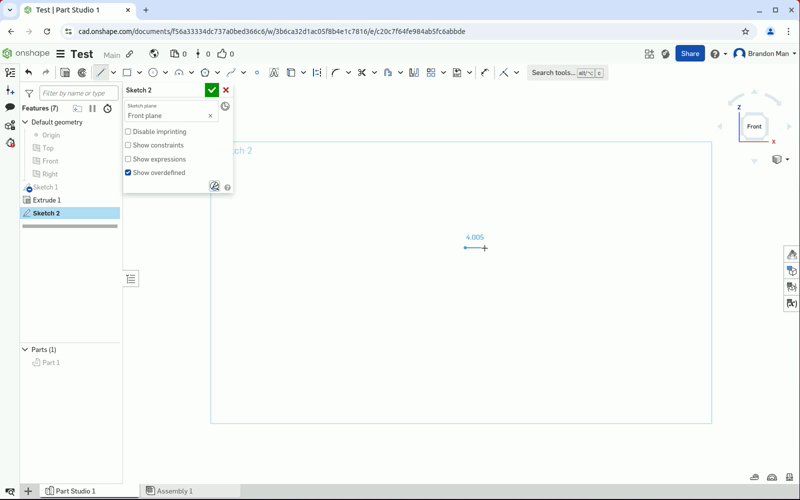
click(484, 247)
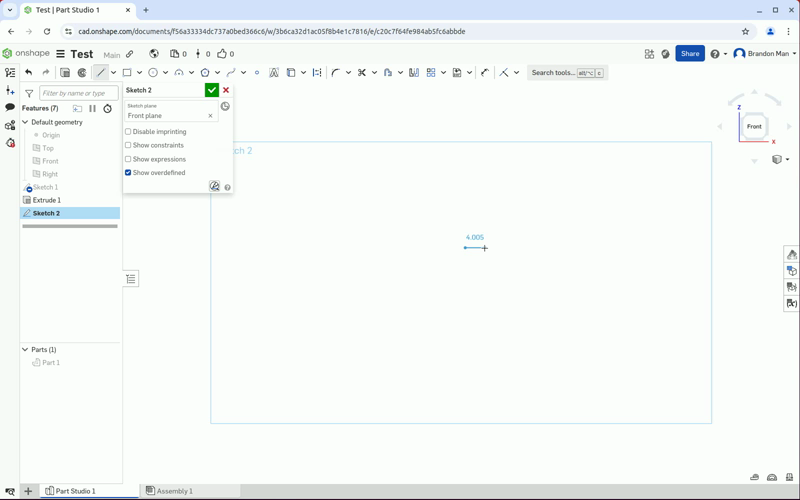
key_up(shift)
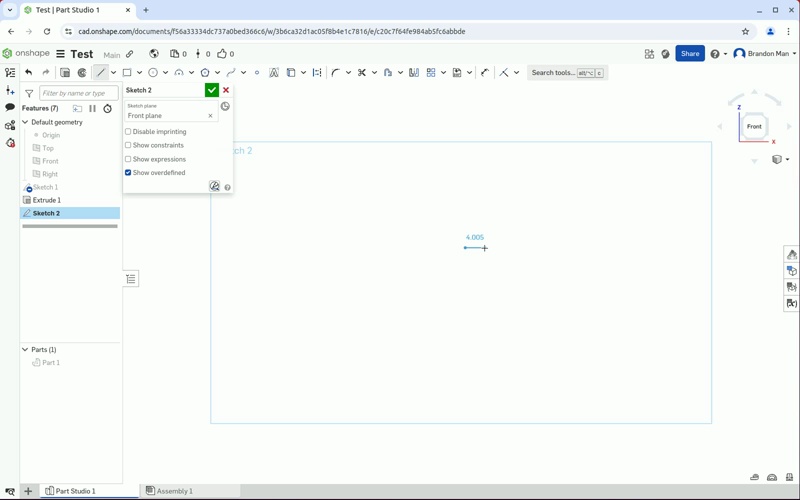
key_down(shift)
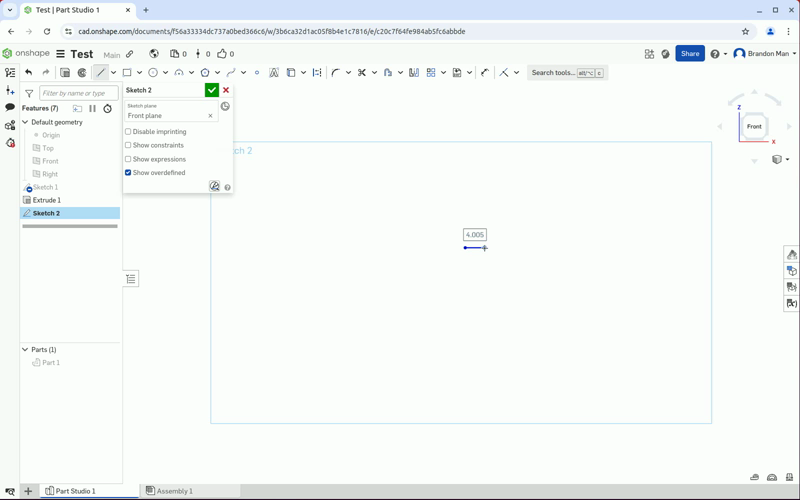
mouse_move(484, 174)
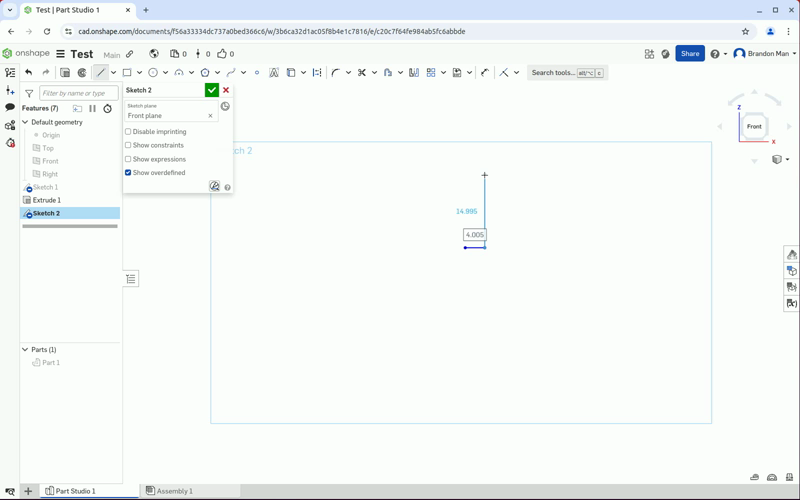
click(484, 174)
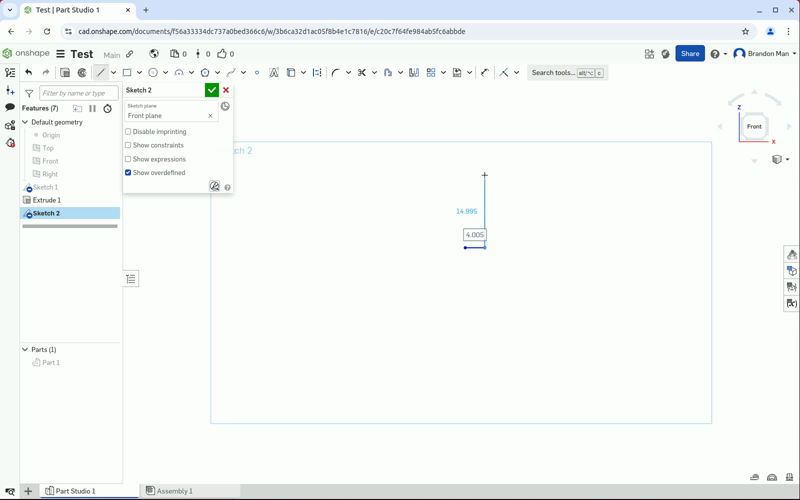
key_up(shift)
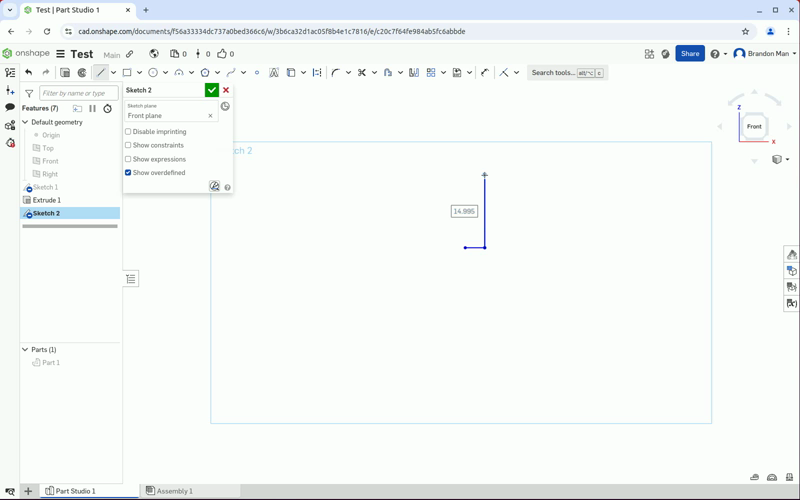
key_down(shift)
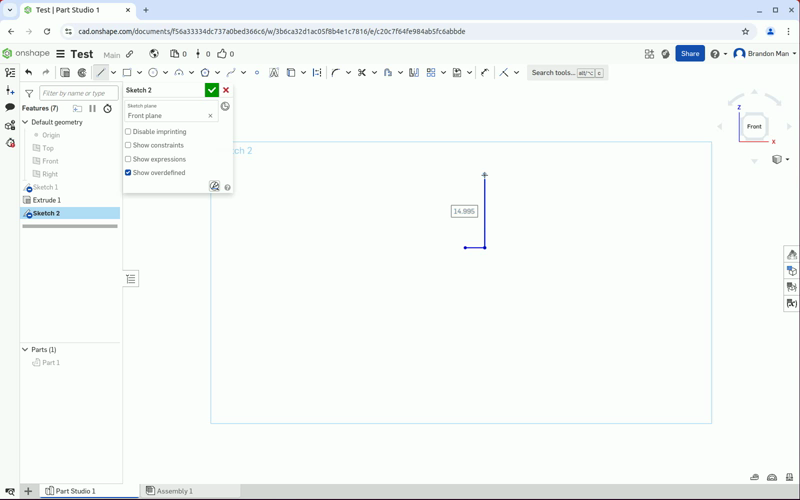
mouse_move(514, 174)
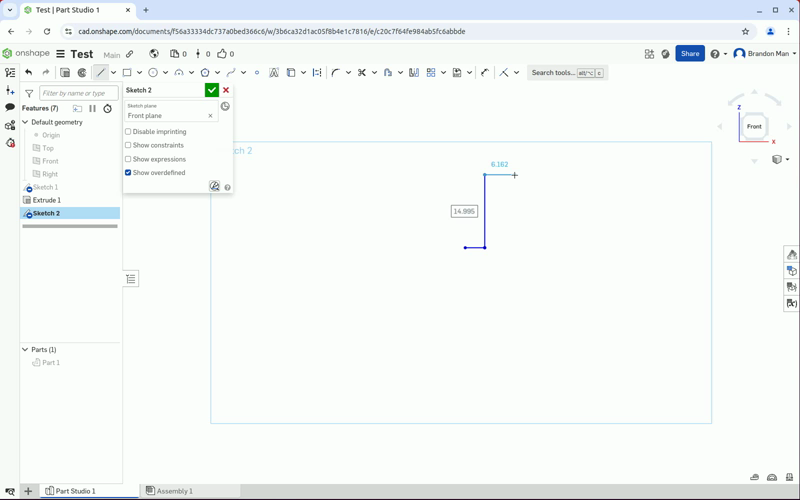
mouse_move(465, 174)
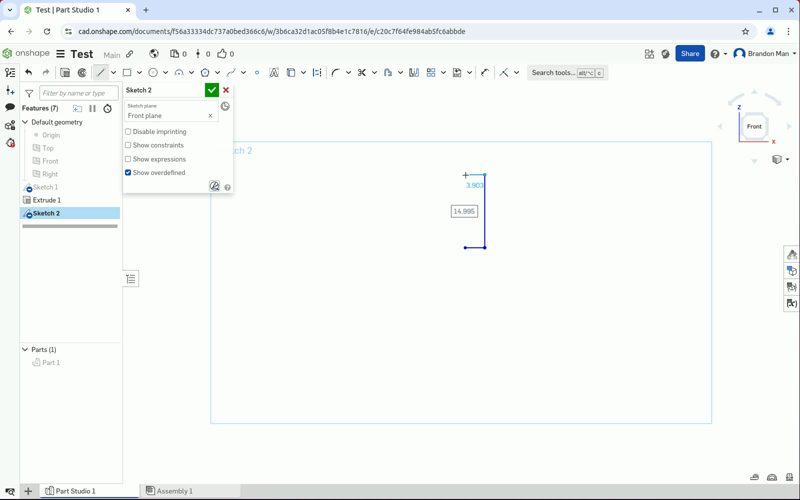
click(465, 174)
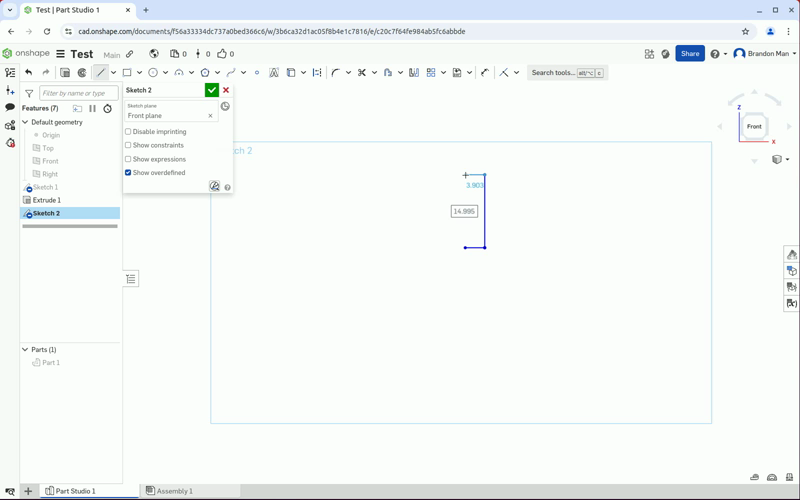
key_up(shift)
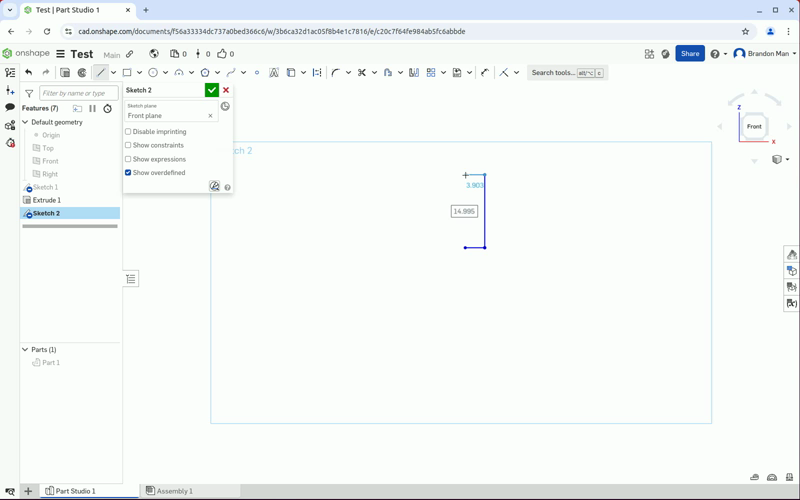
key_down(shift)
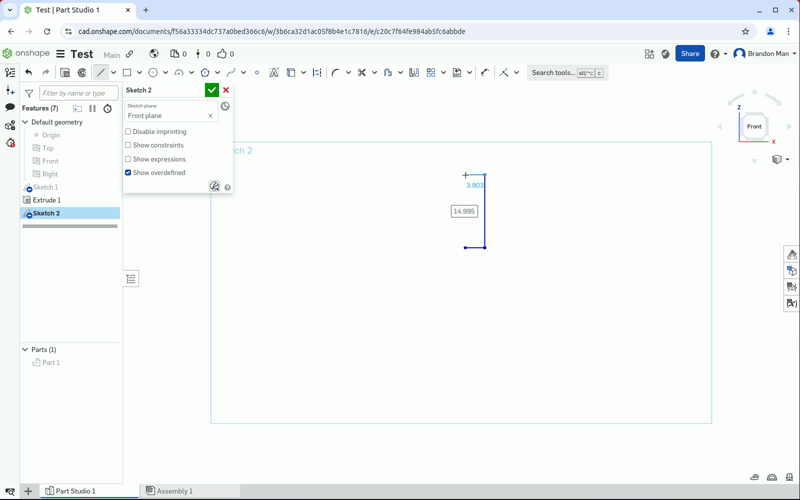
mouse_move(465, 247)
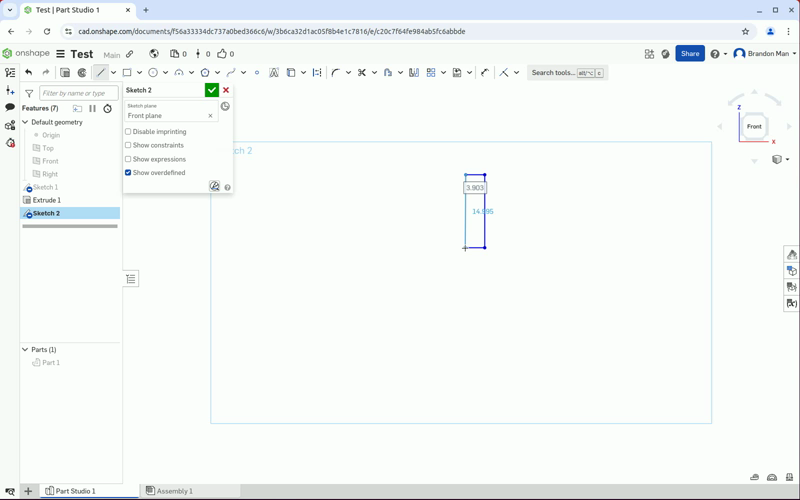
key_up(shift)
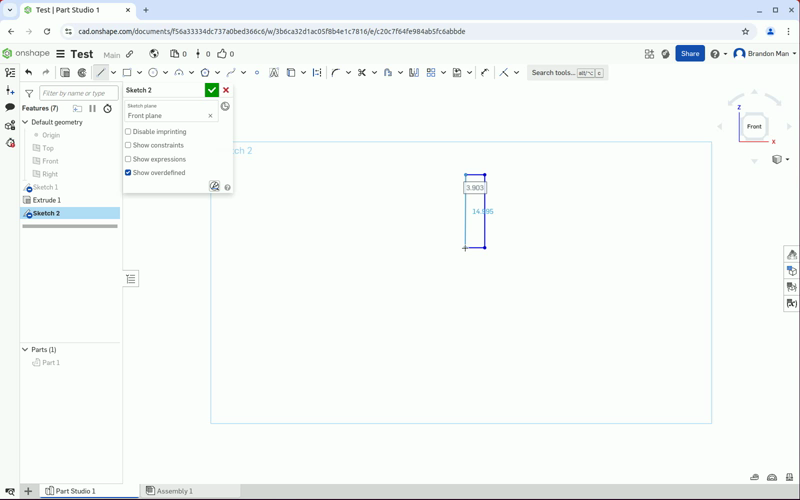
click(465, 247)
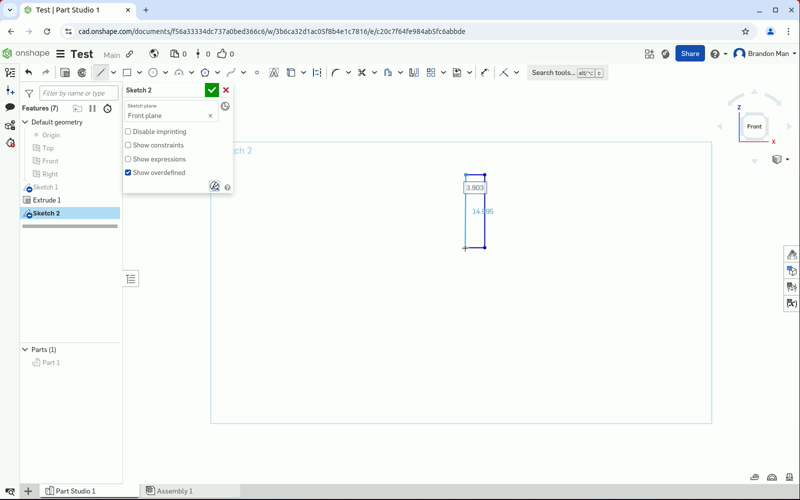
key(esc)
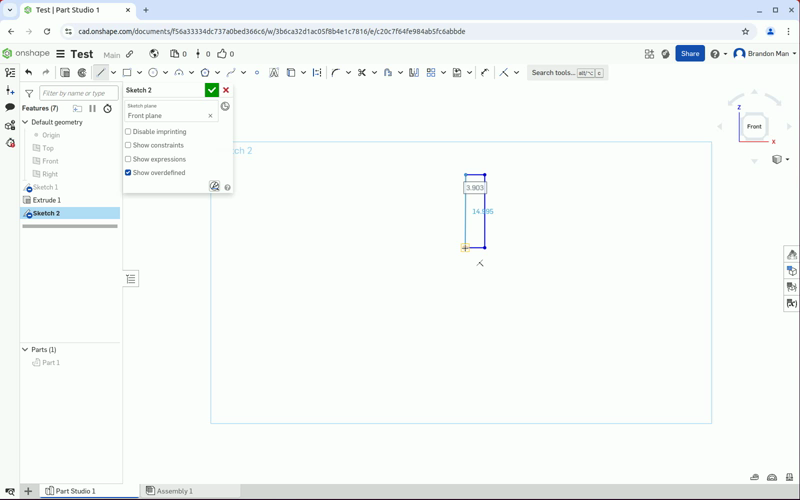
mouse_move(469, 246)
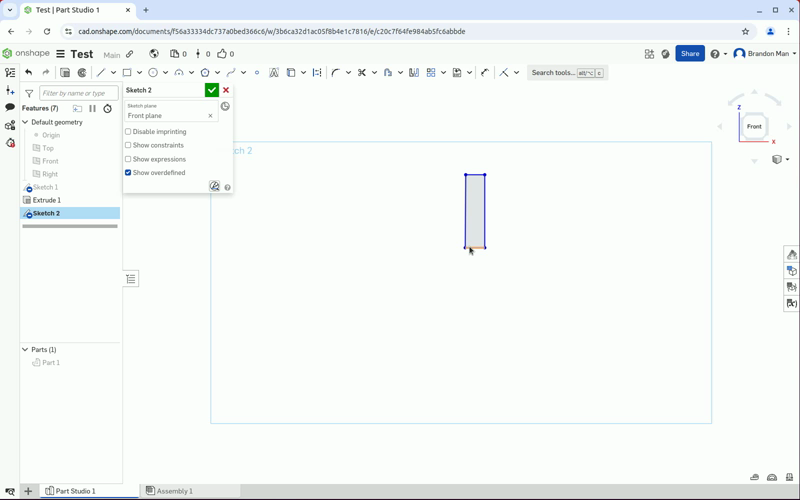
scroll(6)
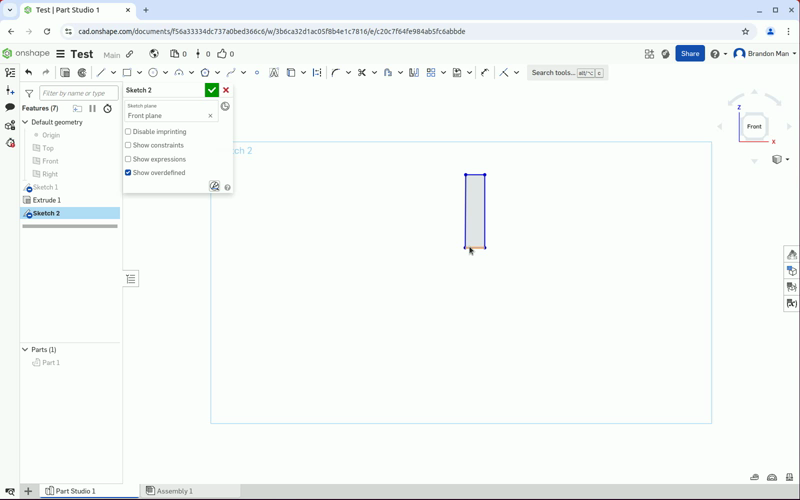
scroll(6)
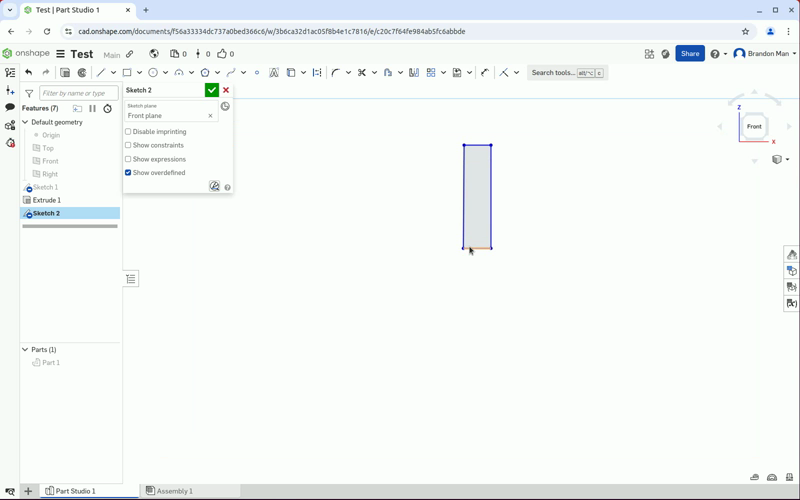
scroll(6)
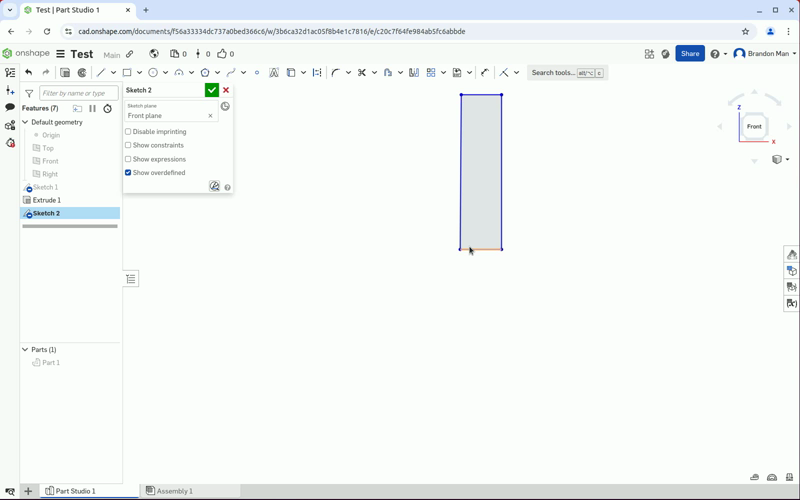
scroll(6)
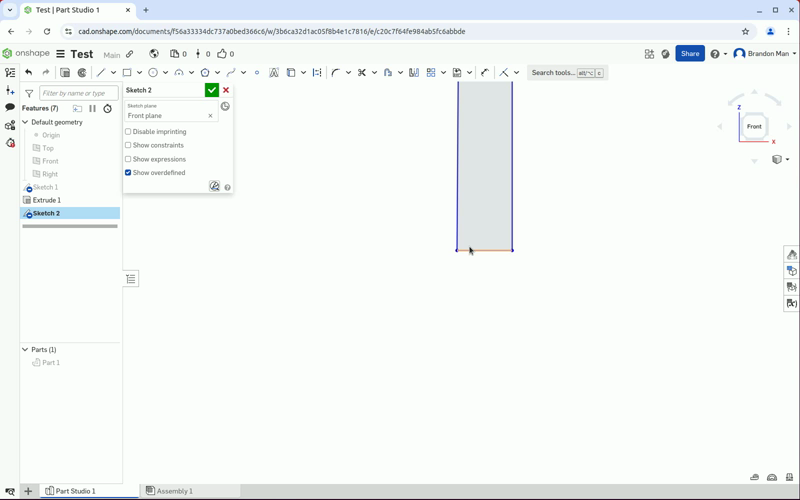
scroll(6)
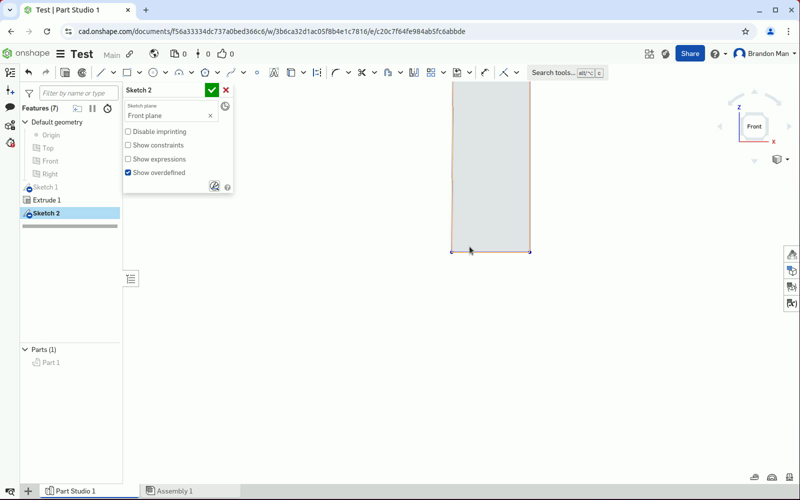
scroll(6)
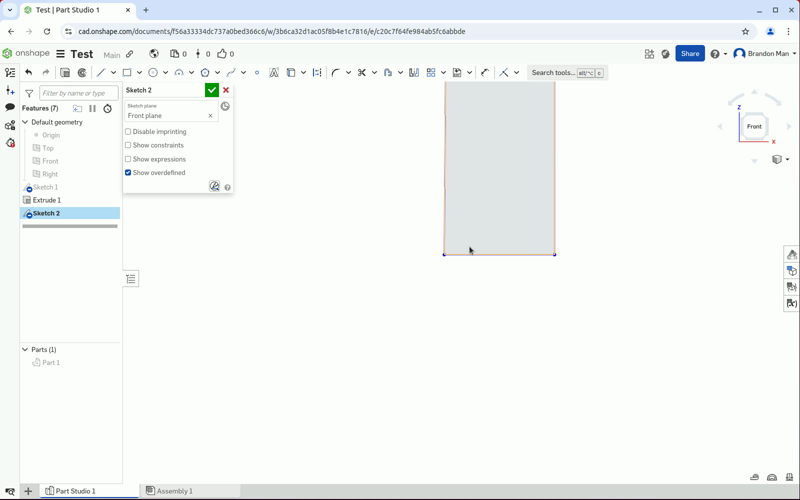
scroll(6)
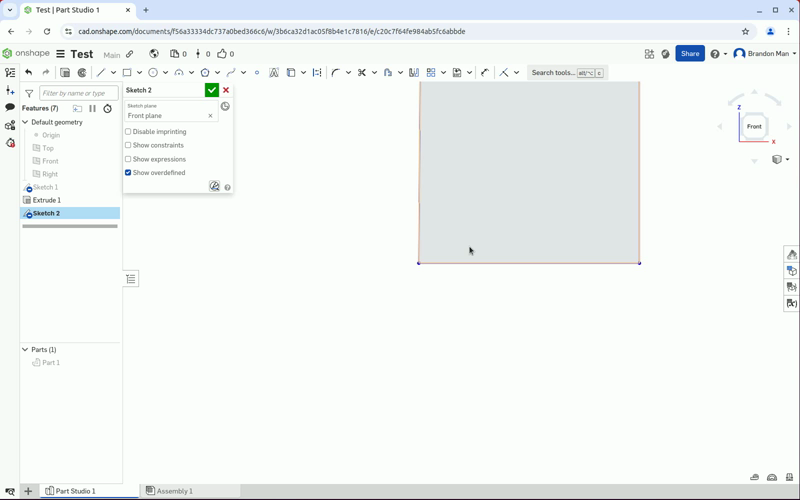
click(469, 246)
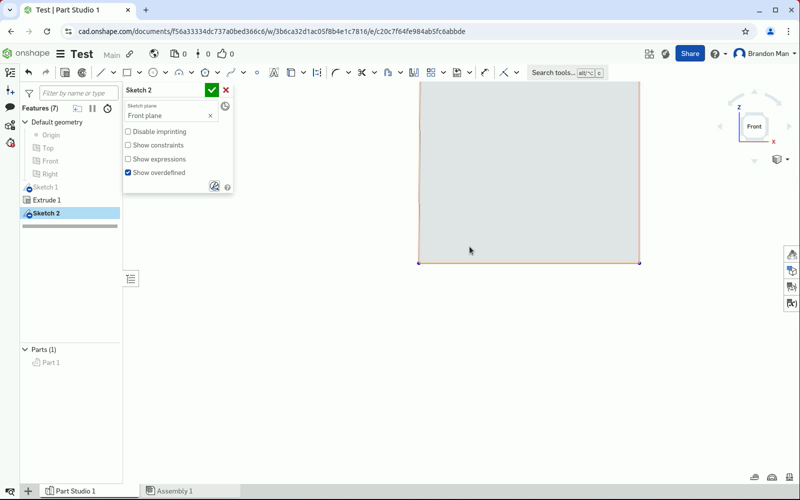
scroll(-6)
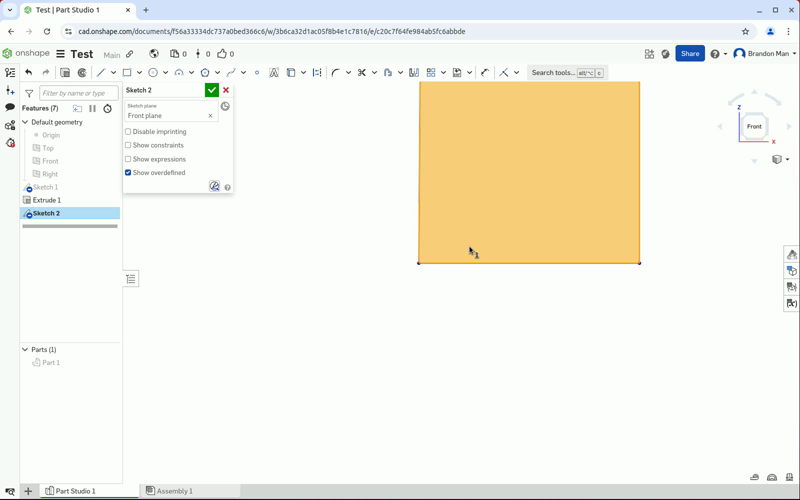
scroll(-6)
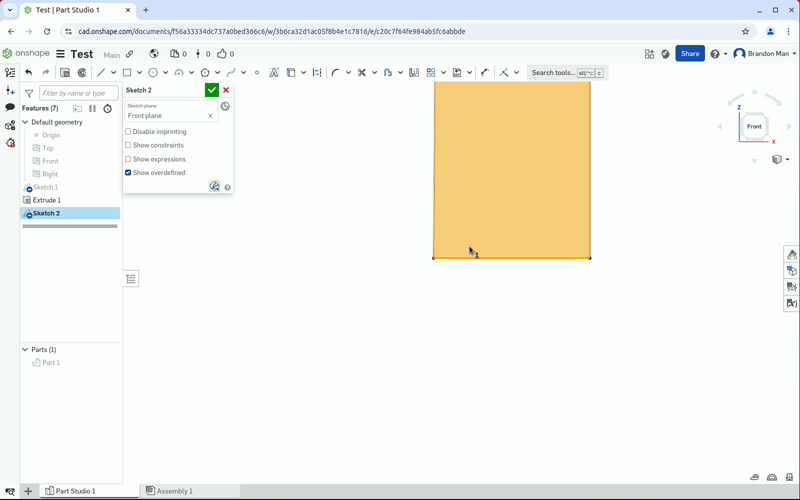
scroll(-6)
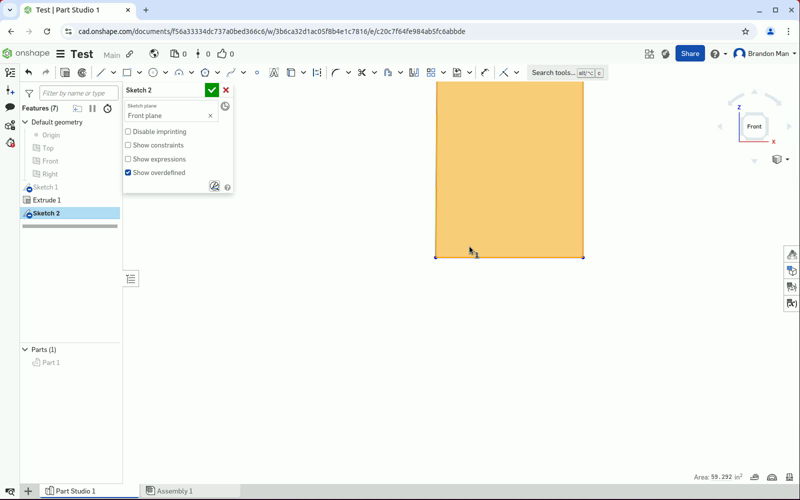
scroll(-6)
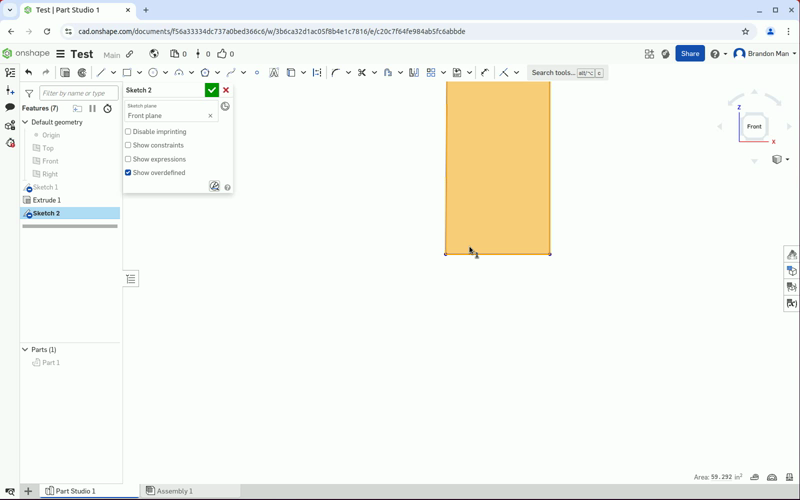
scroll(-6)
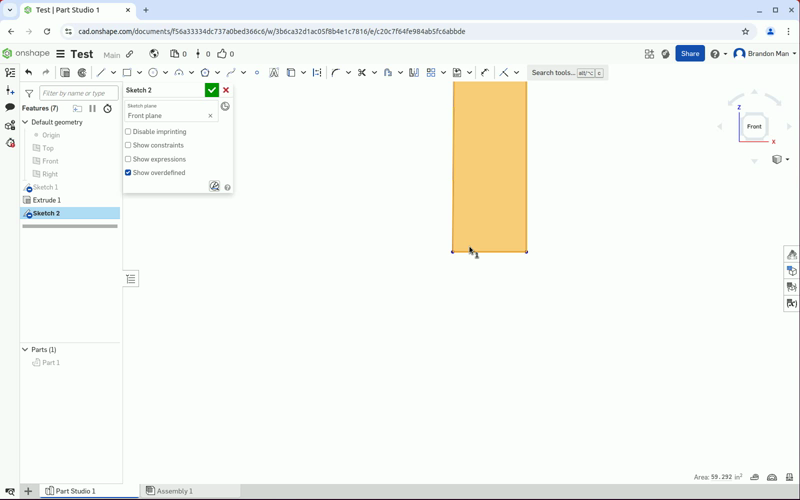
scroll(-6)
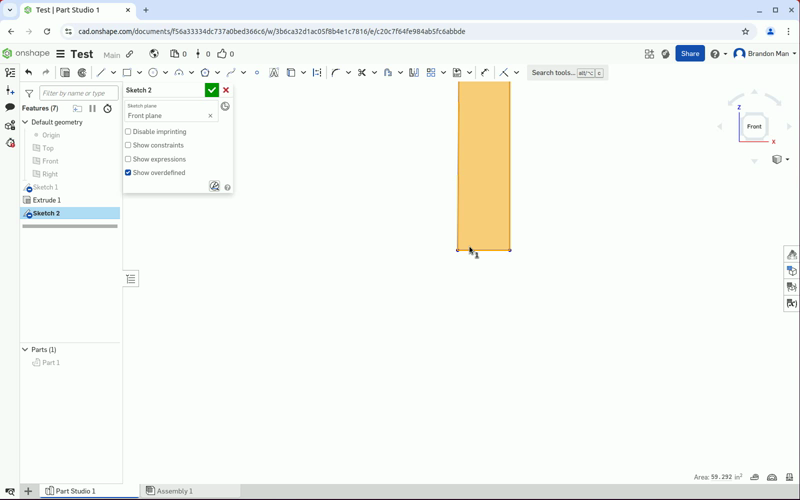
scroll(-6)
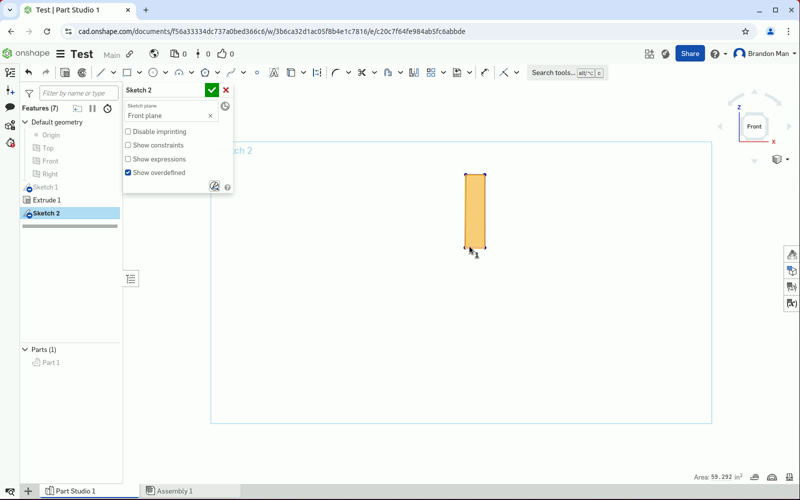
mouse_move(73, 352)
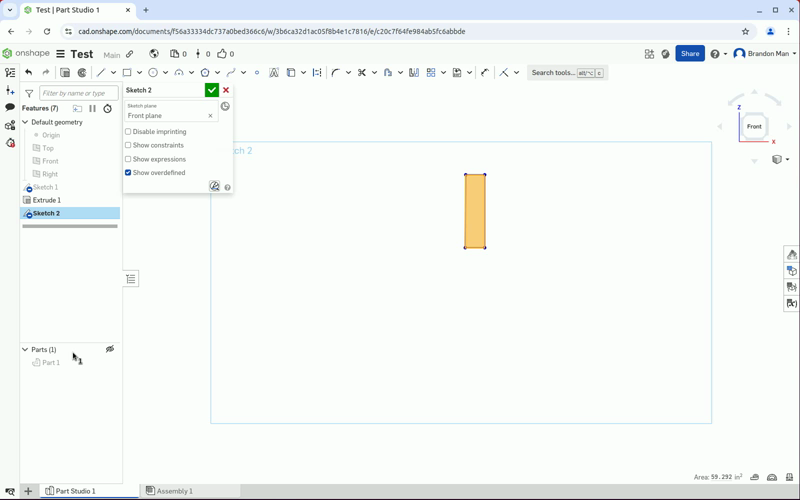
key(shift+y)
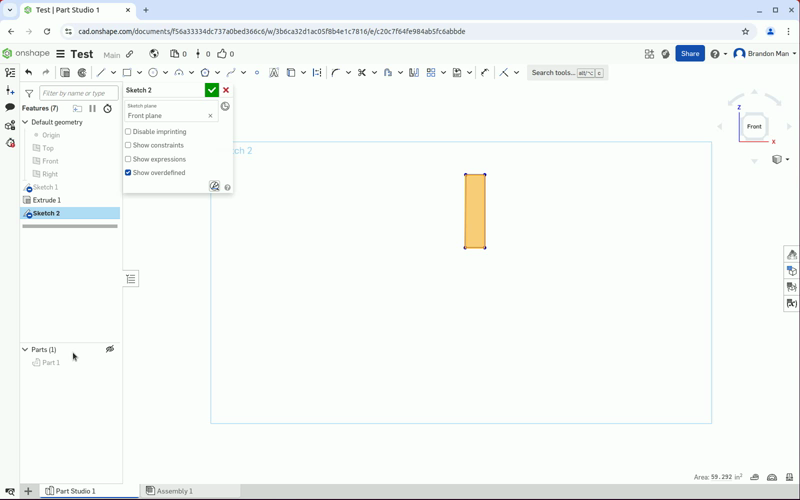
key(shift+e)
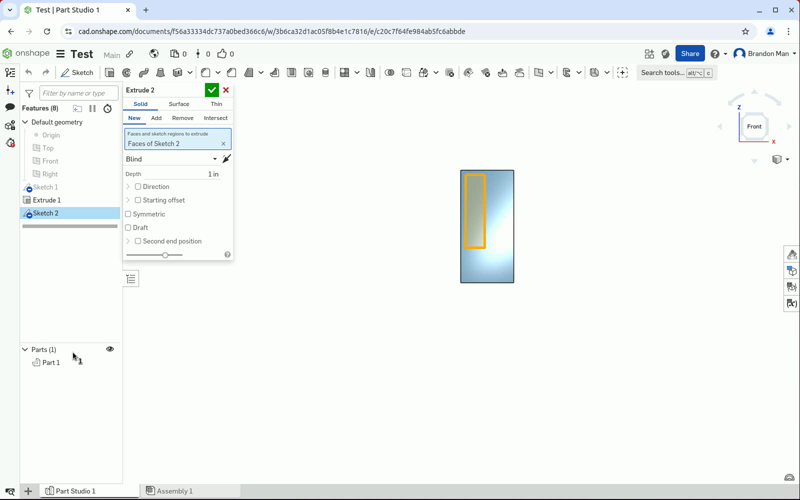
mouse_move(143, 106)
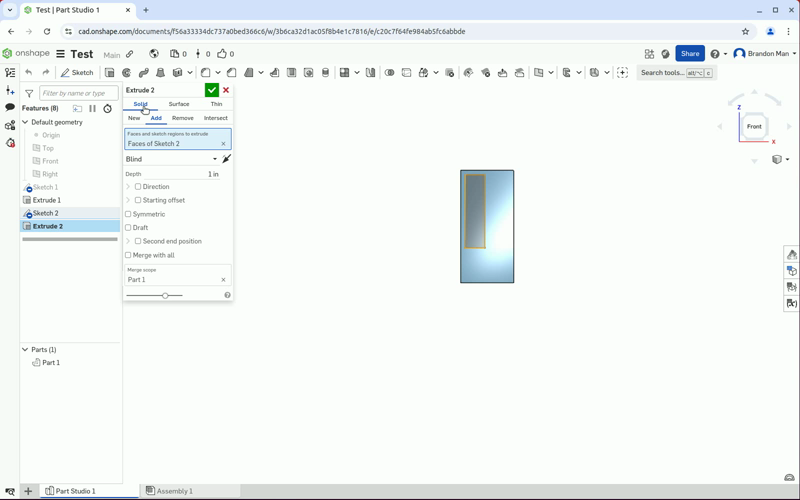
click(143, 106)
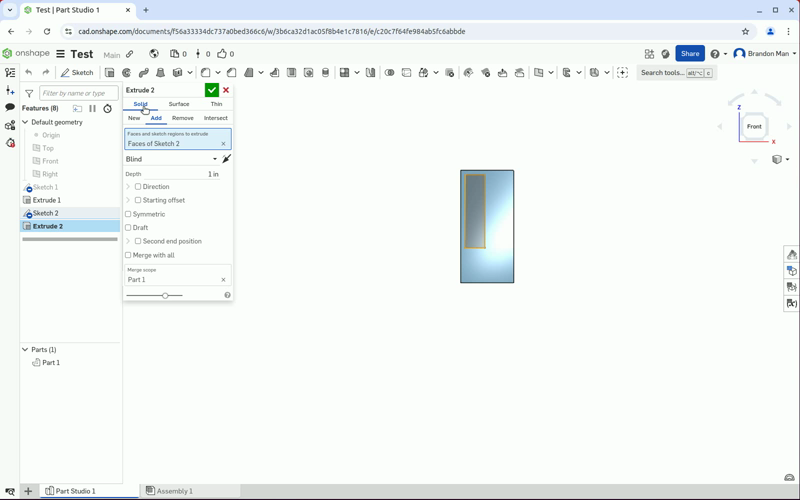
mouse_move(137, 120)
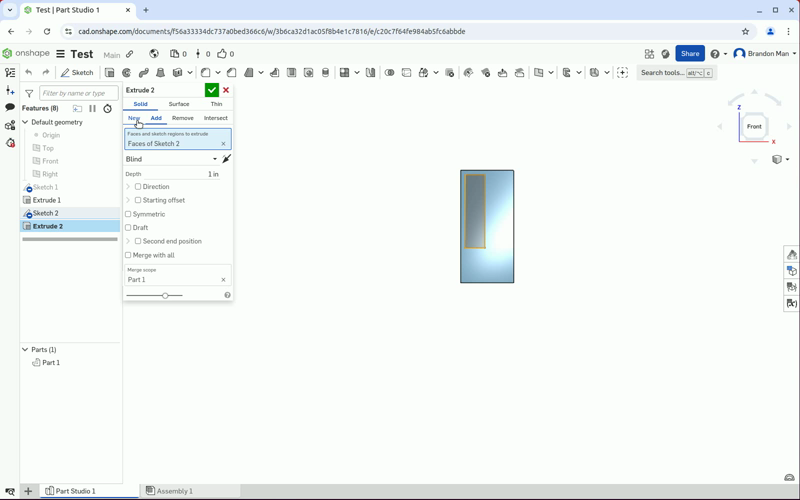
click(137, 120)
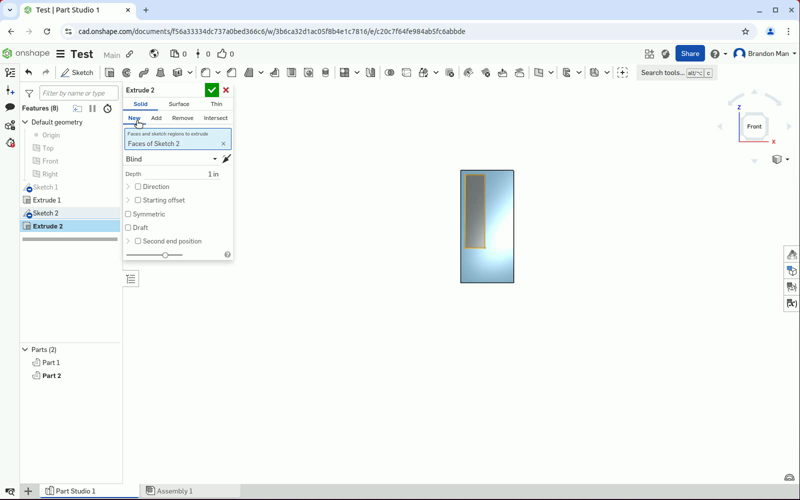
key(tab, 4)
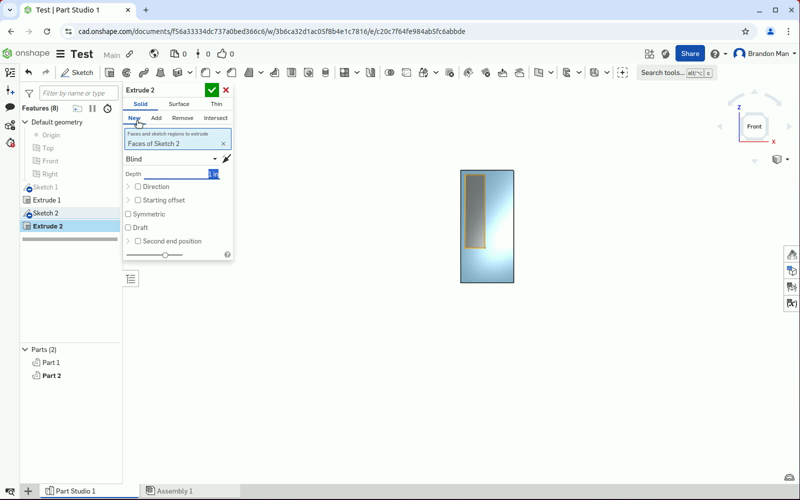
text(0.241)
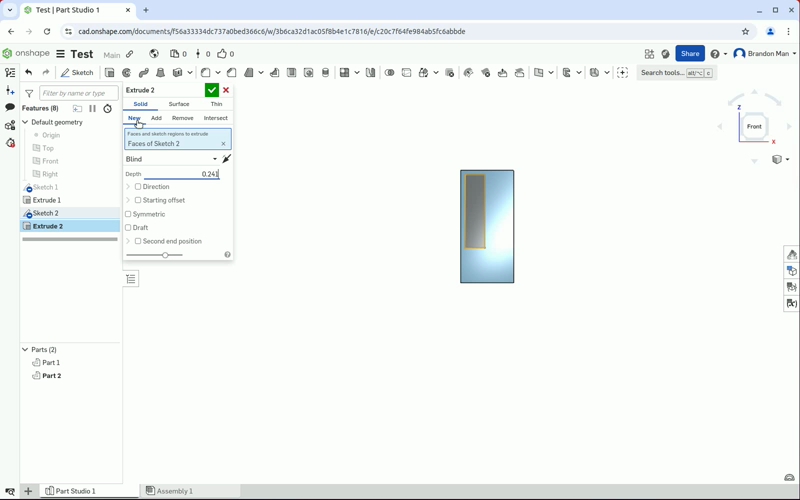
key(enter)
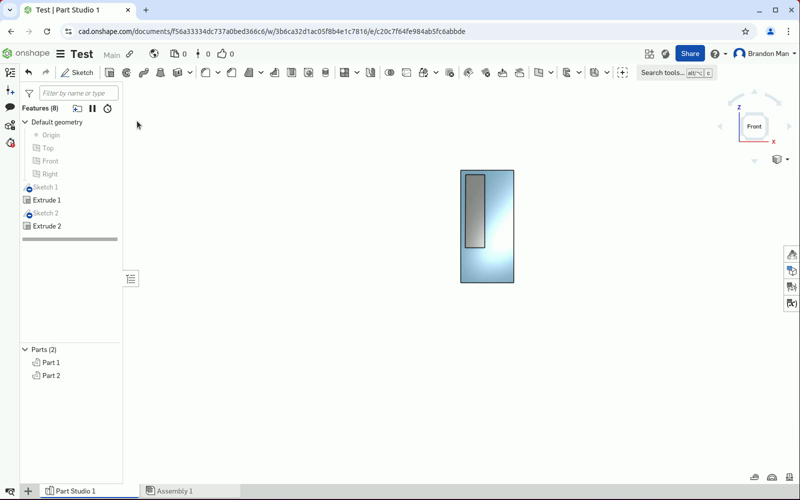
key(shift+h)
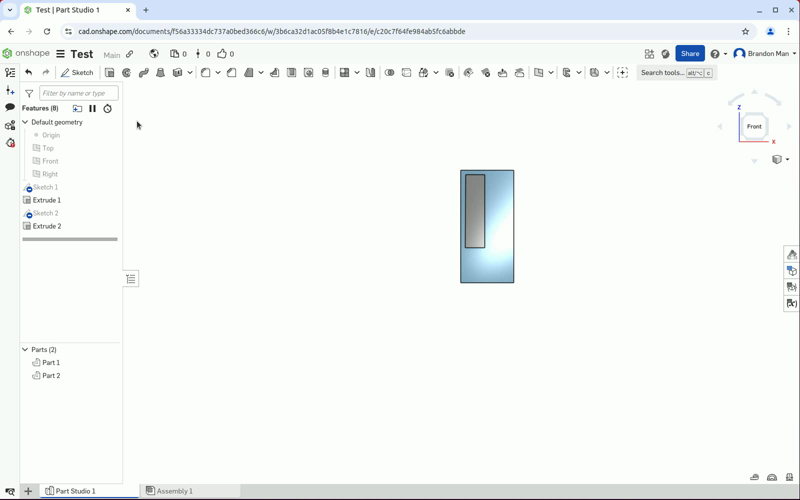
key(shift+h)
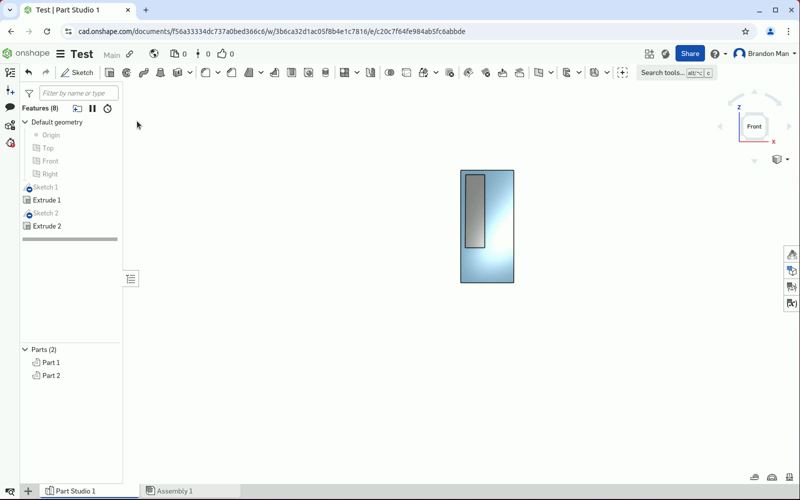
mouse_move(73, 189)
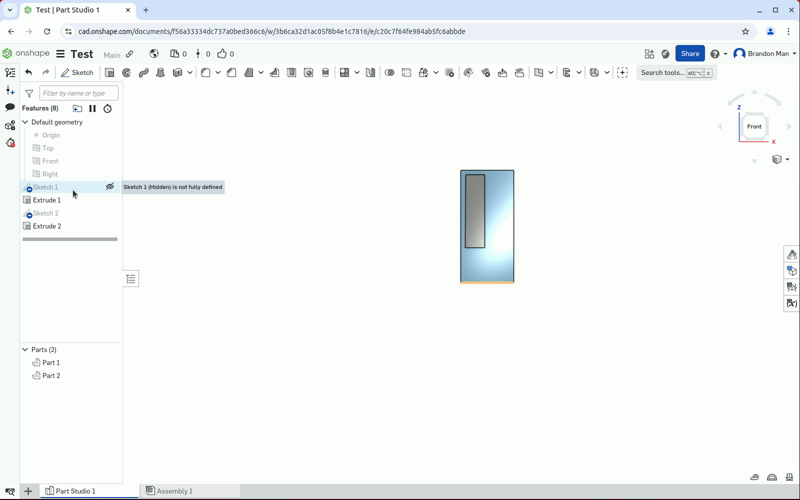
click(73, 189)
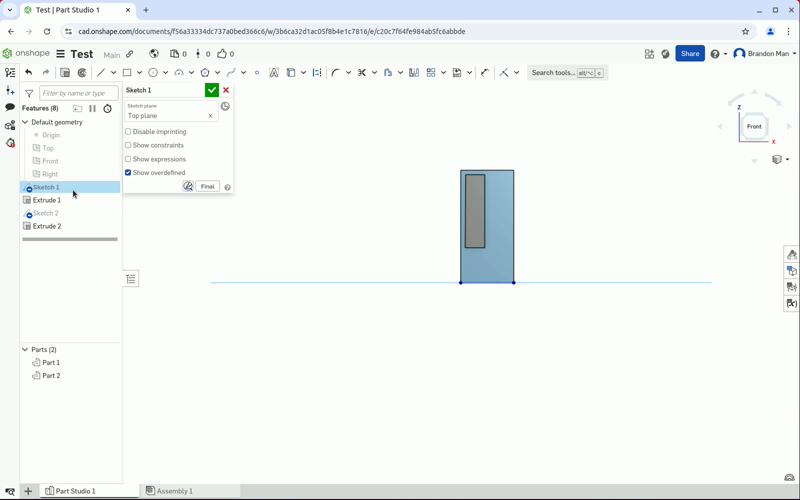
mouse_move(229, 92)
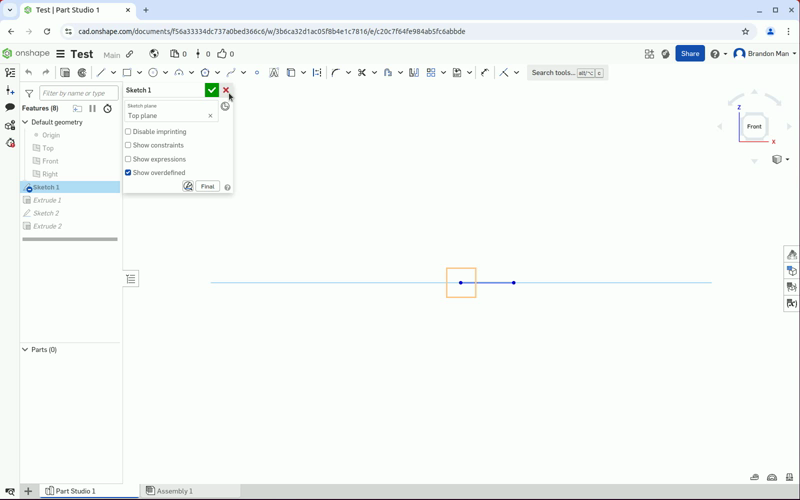
click(229, 92)
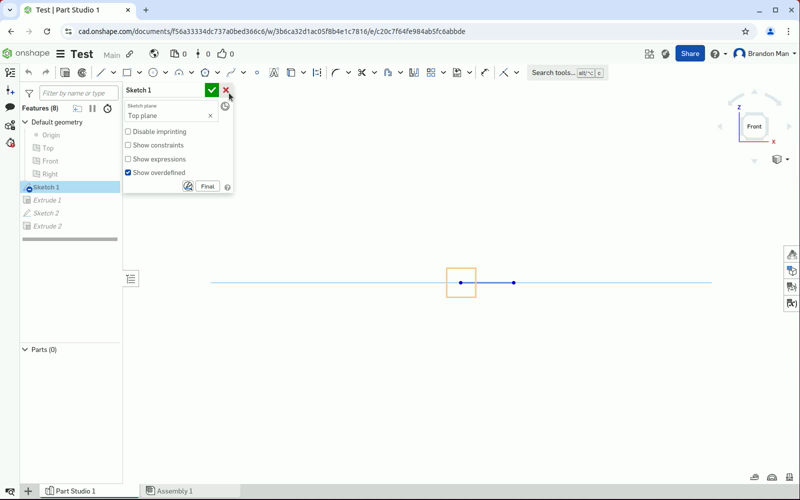
key(shift+s)
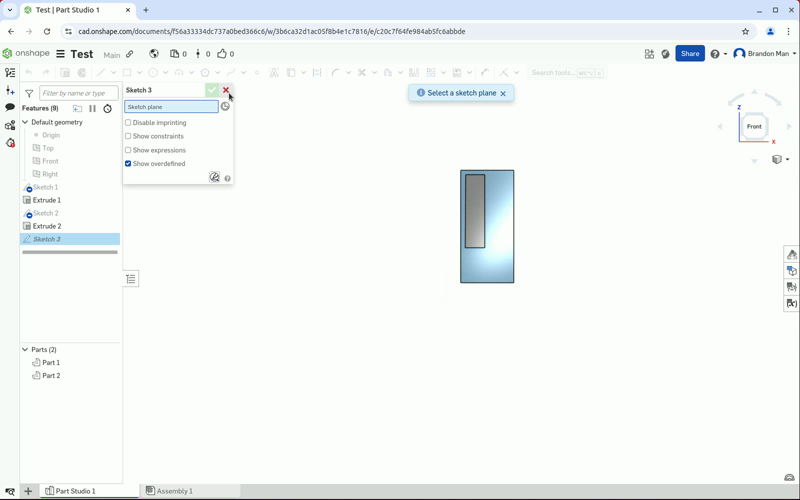
mouse_move(73, 163)
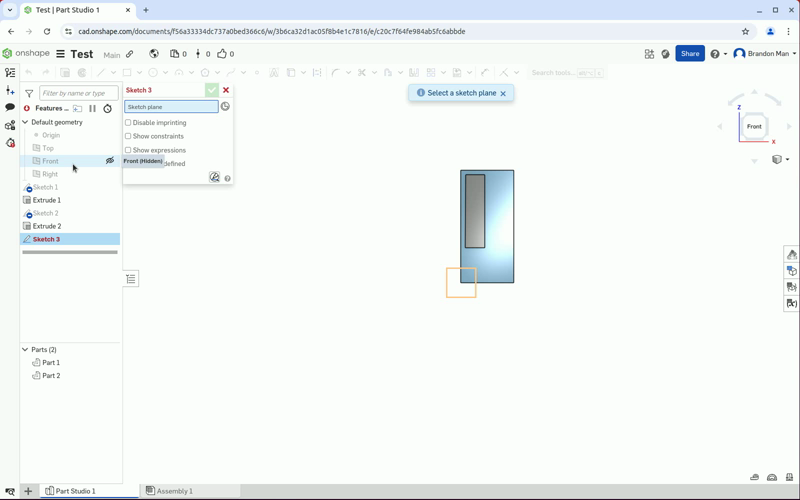
click(73, 163)
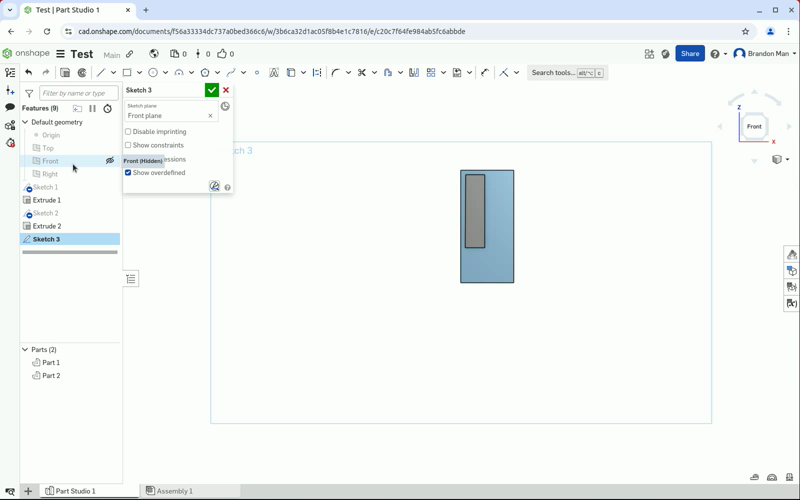
mouse_move(73, 352)
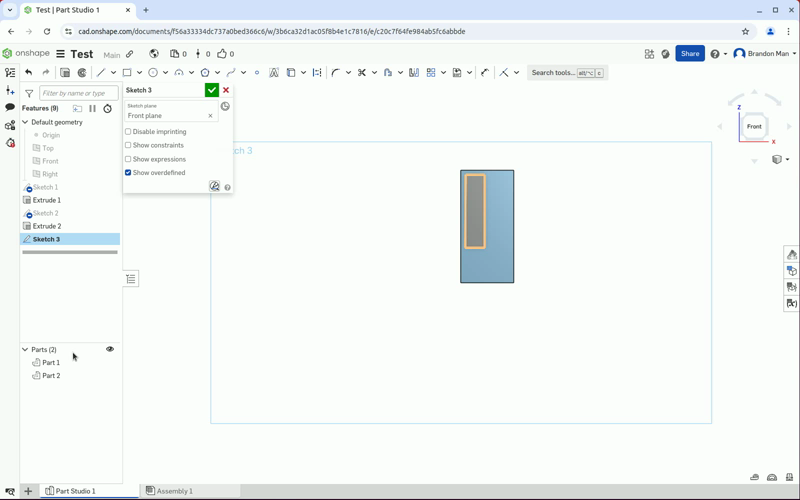
key(y)
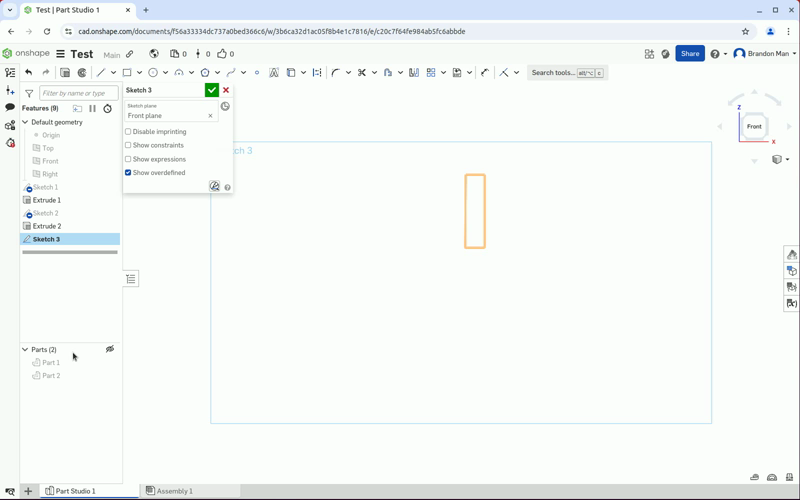
key(l)
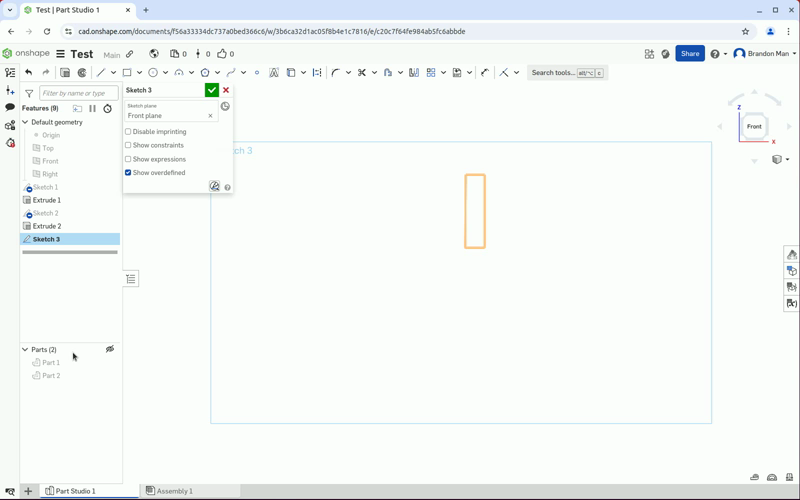
key_down(shift)
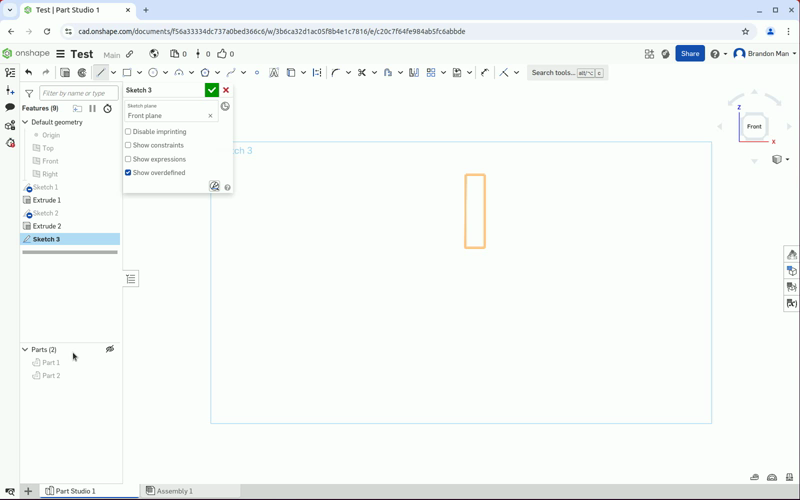
mouse_move(489, 247)
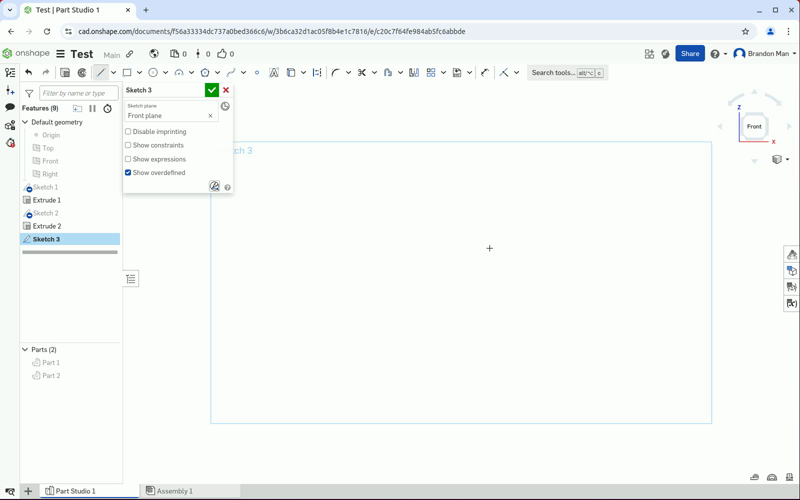
click(489, 247)
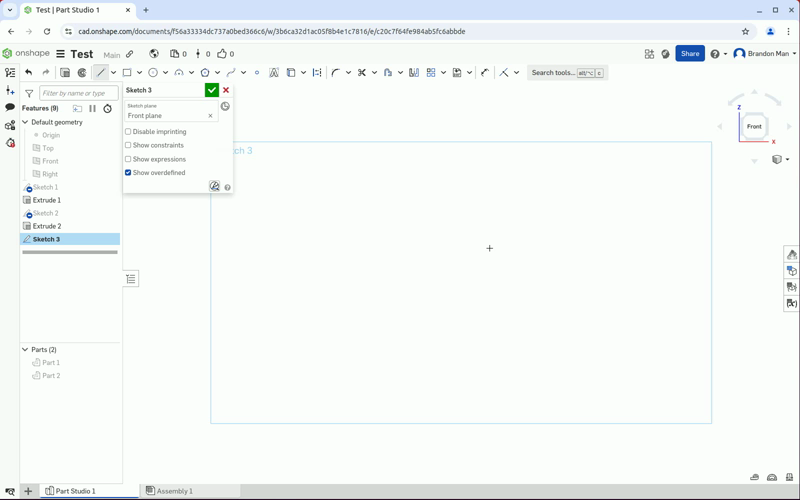
key_up(shift)
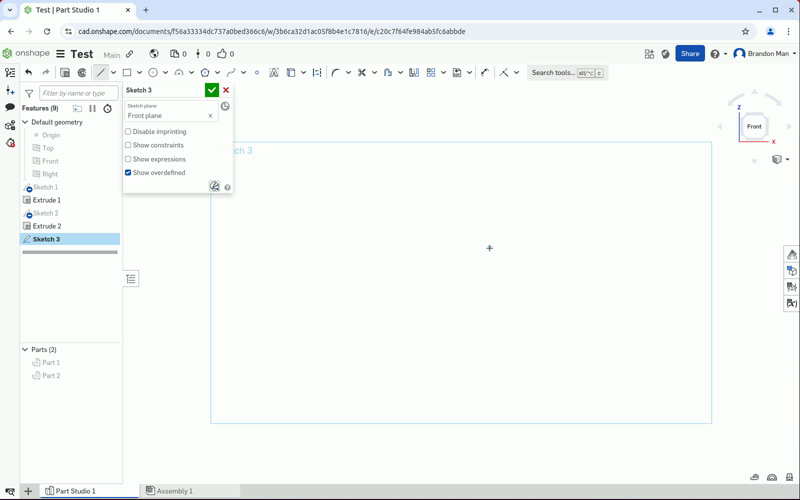
key_down(shift)
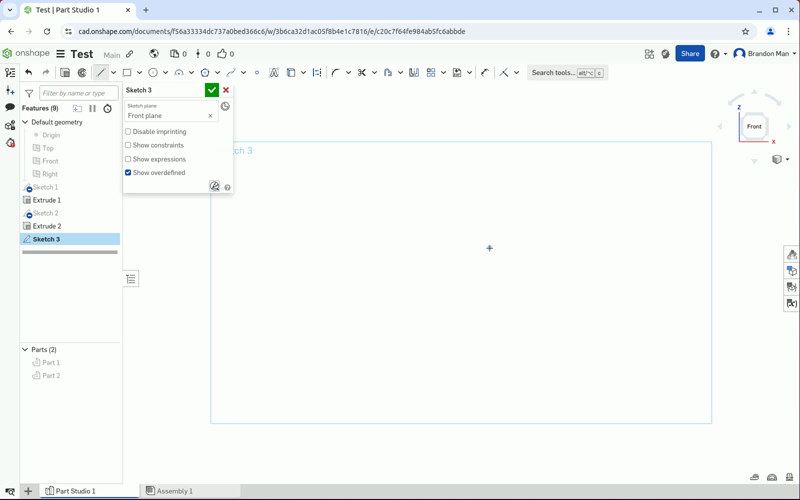
mouse_move(519, 247)
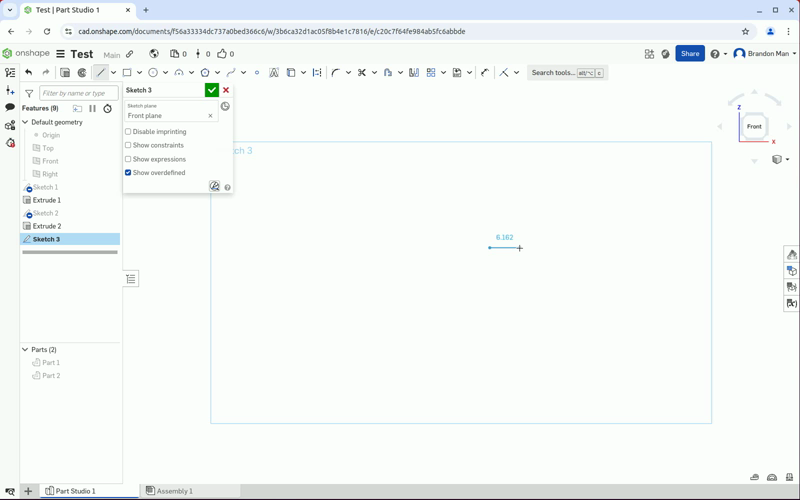
mouse_move(509, 247)
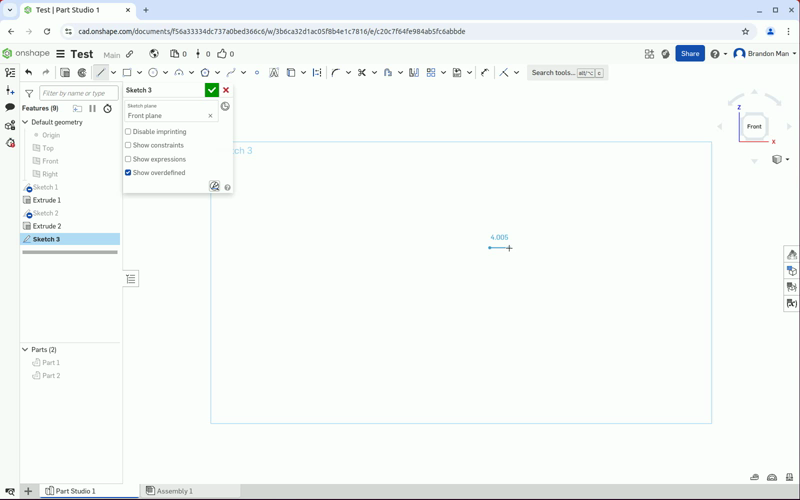
click(509, 247)
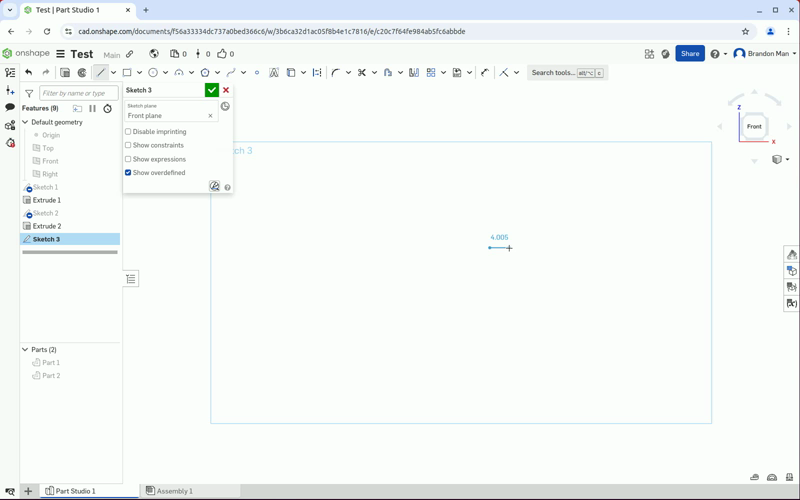
key_up(shift)
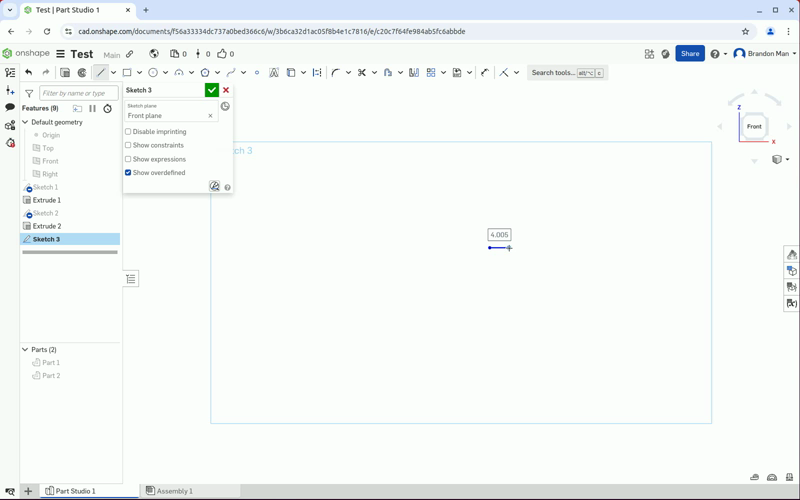
key_down(shift)
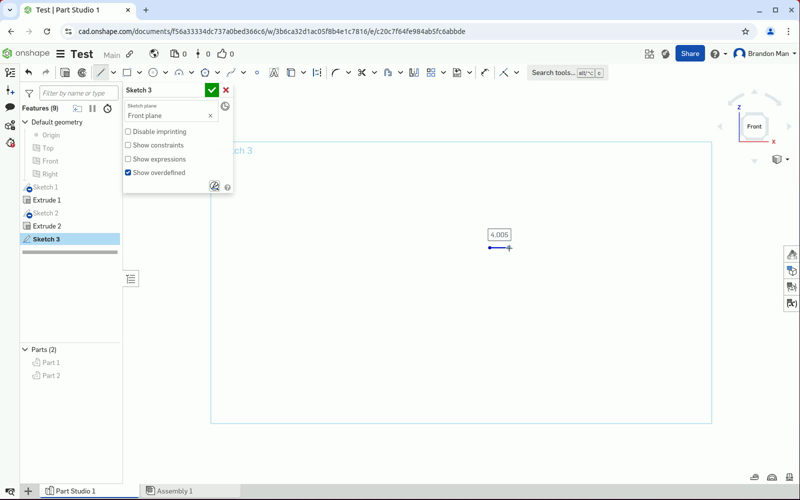
mouse_move(509, 174)
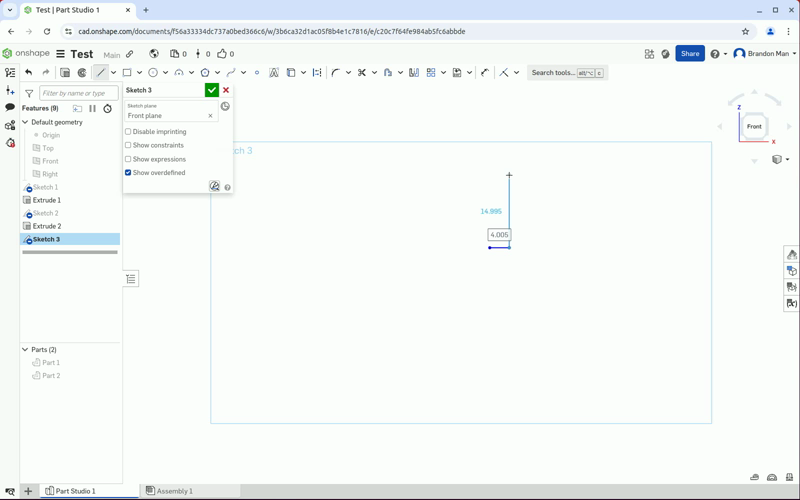
click(509, 174)
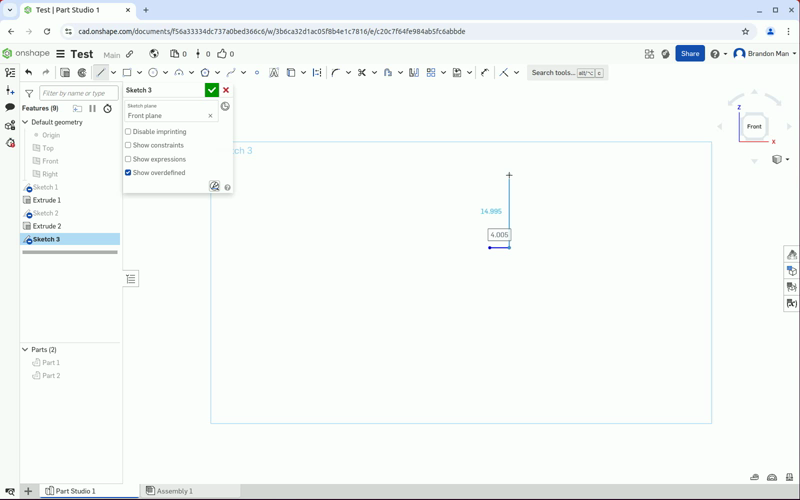
key_up(shift)
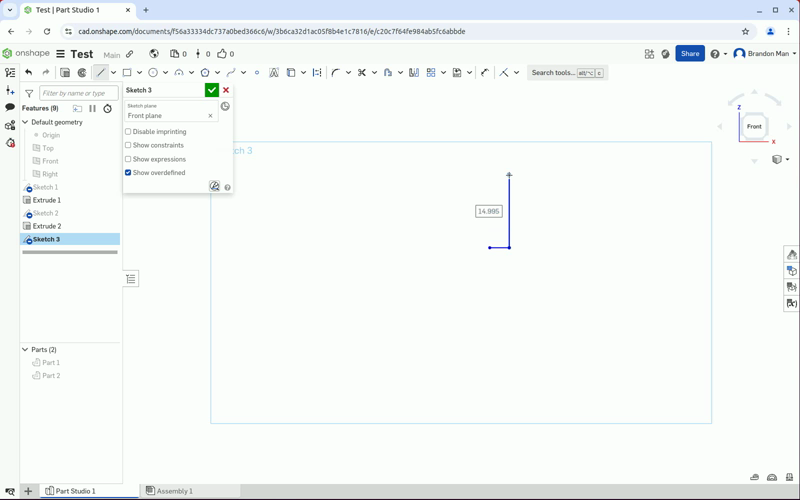
key_down(shift)
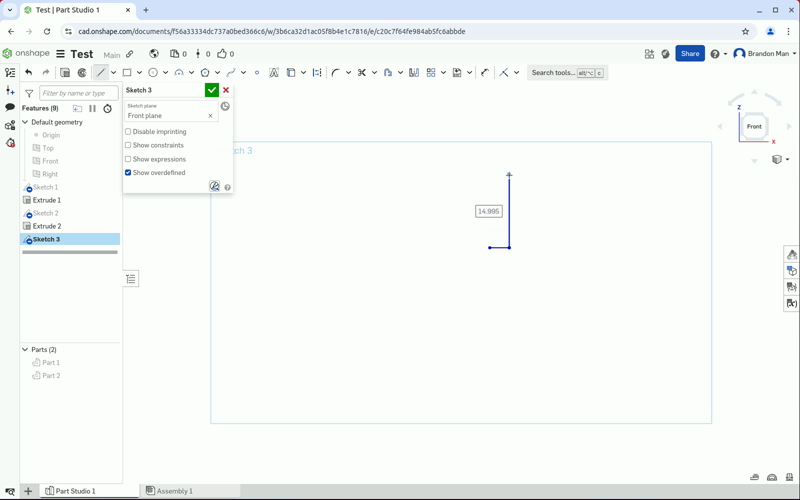
mouse_move(539, 174)
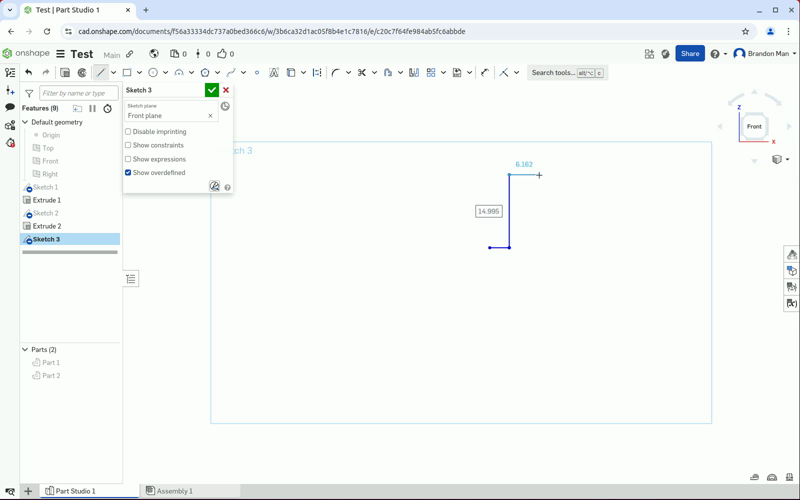
mouse_move(489, 174)
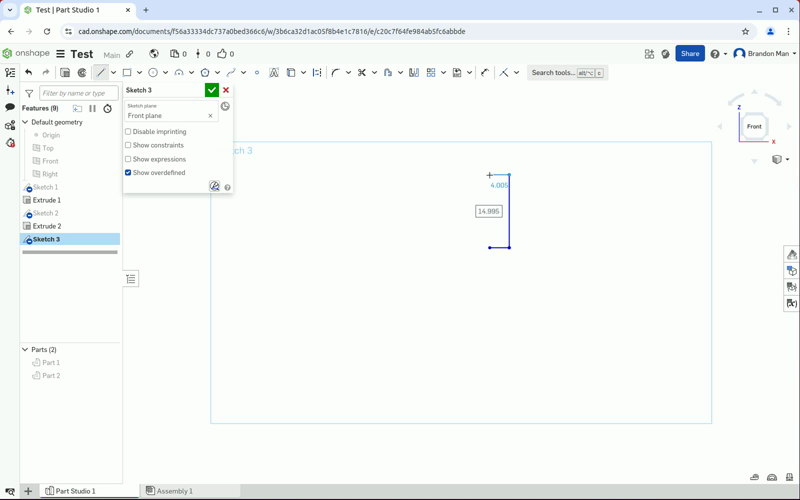
click(489, 174)
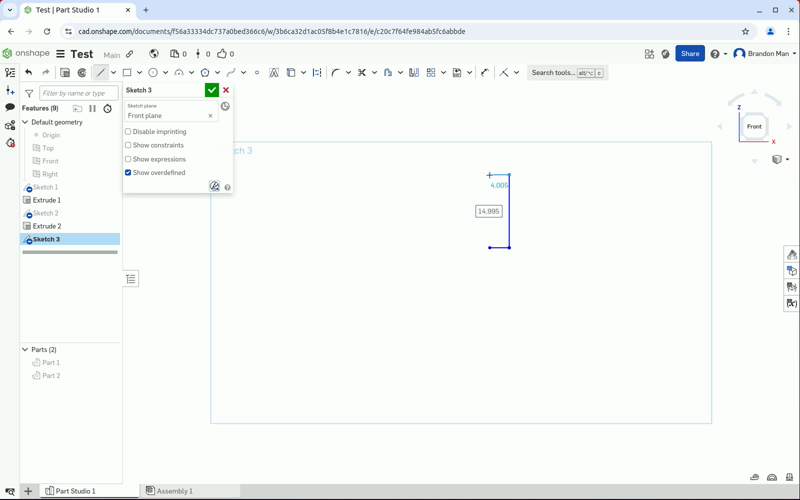
key_up(shift)
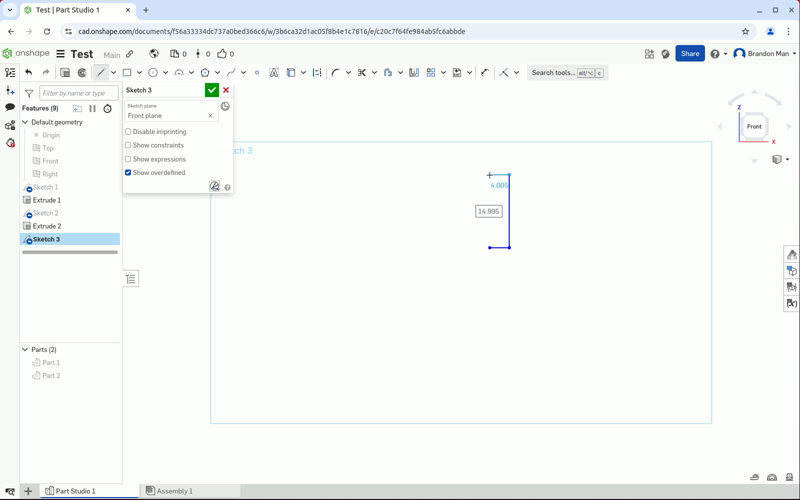
key_down(shift)
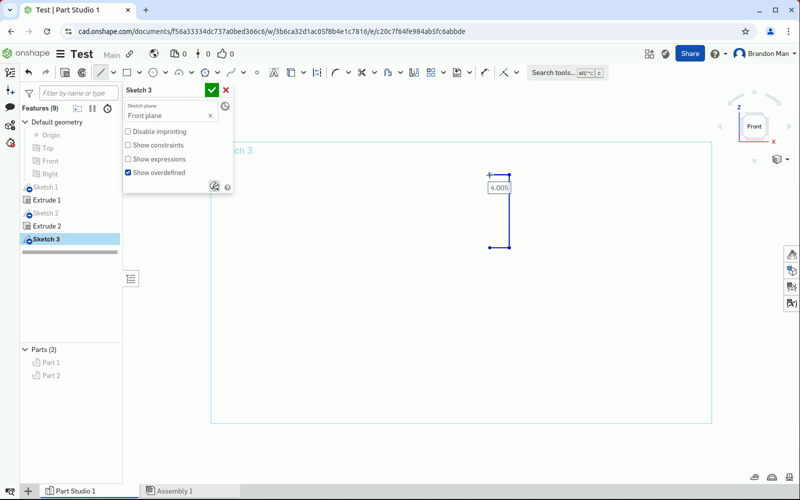
mouse_move(489, 247)
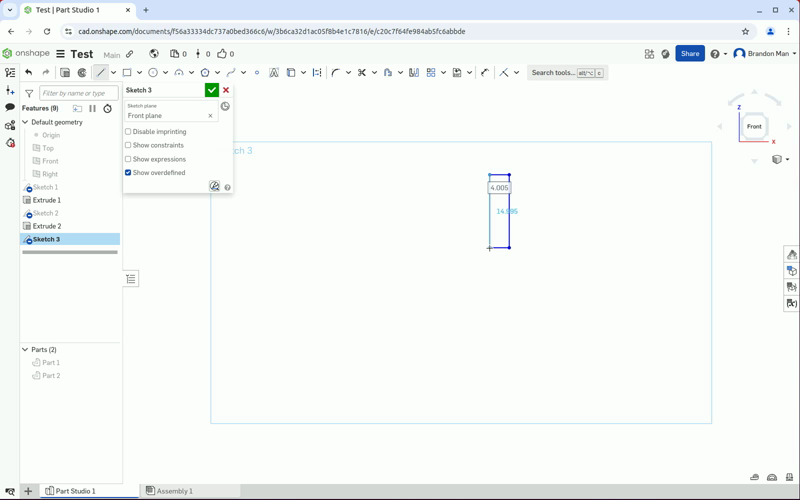
key_up(shift)
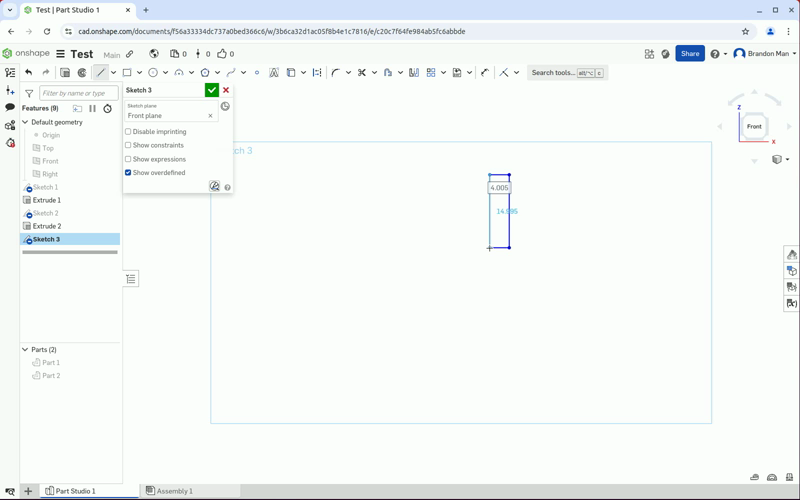
click(489, 247)
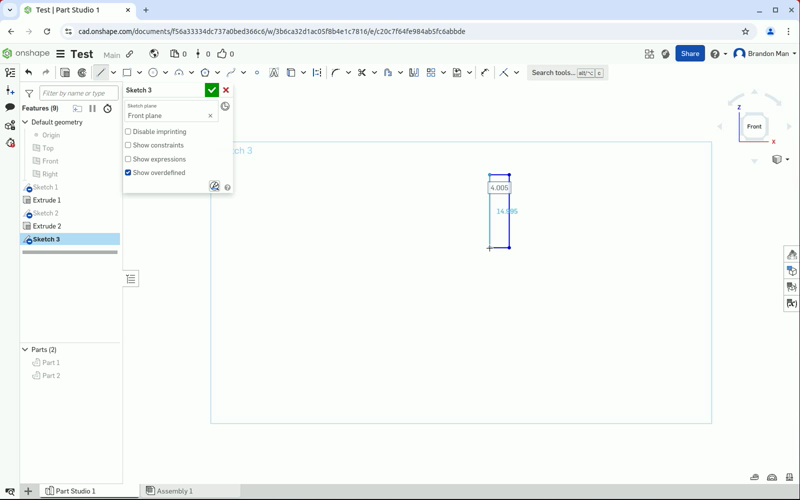
key(esc)
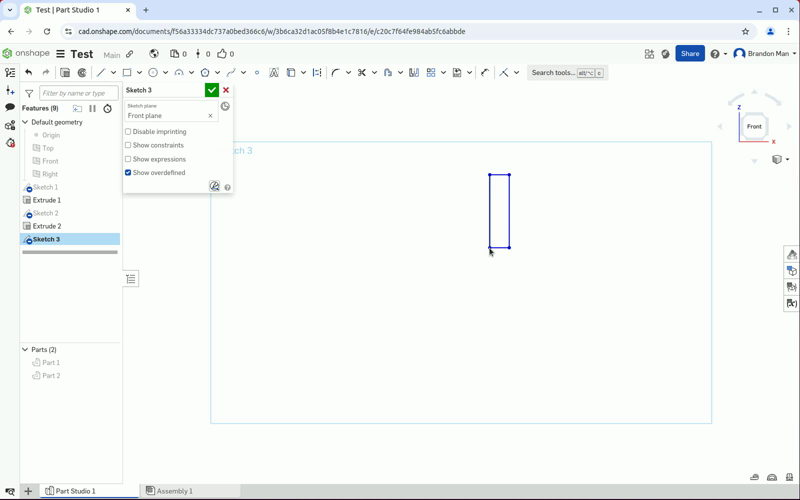
mouse_move(505, 225)
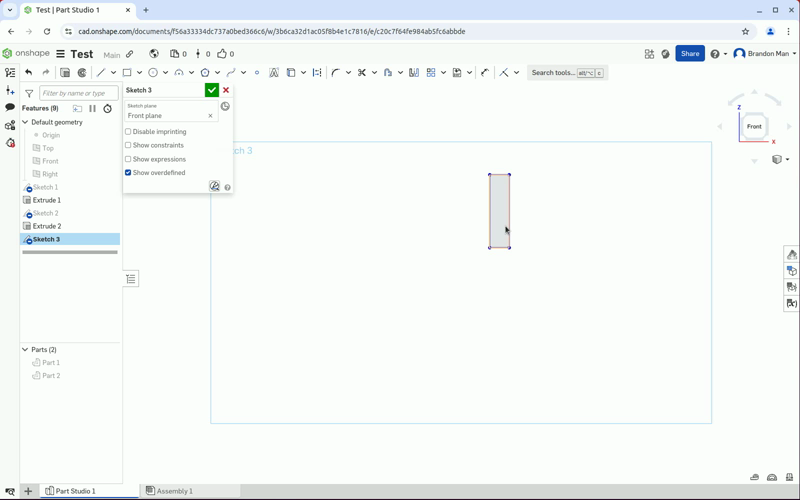
scroll(6)
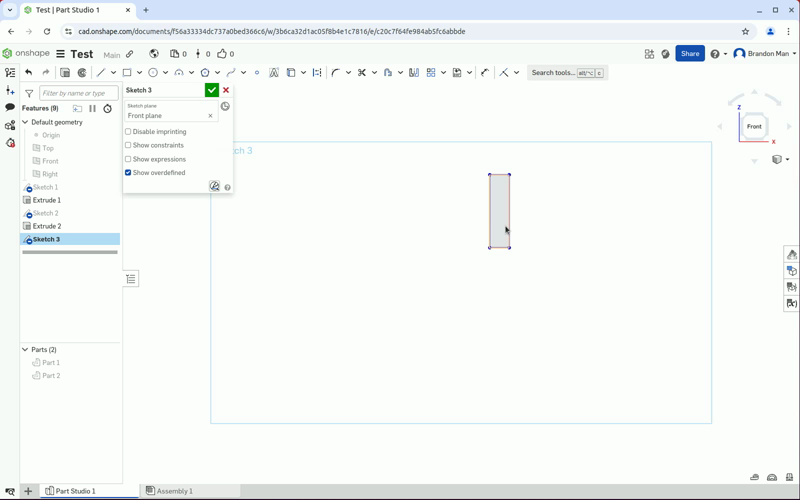
scroll(6)
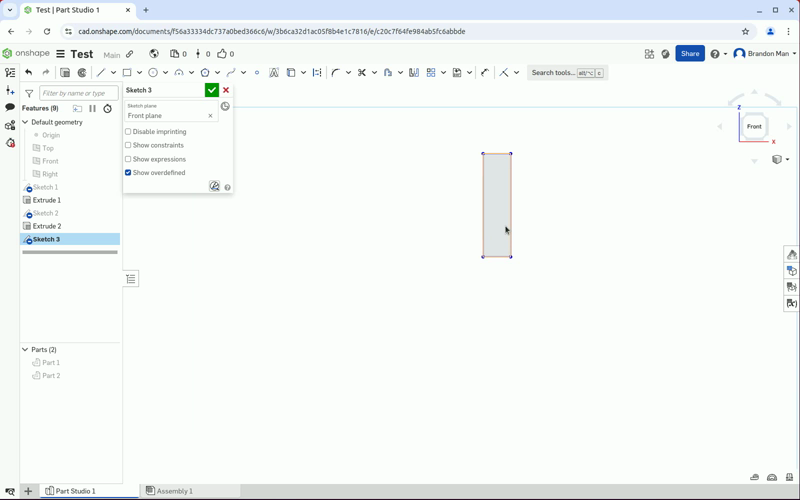
scroll(6)
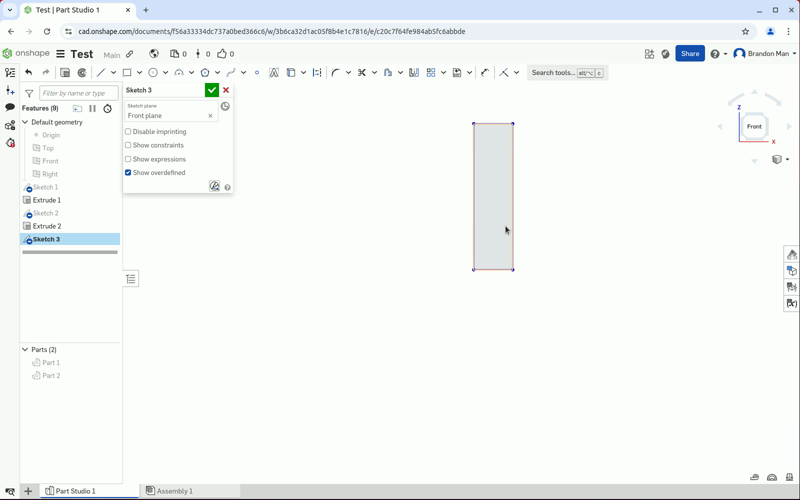
scroll(6)
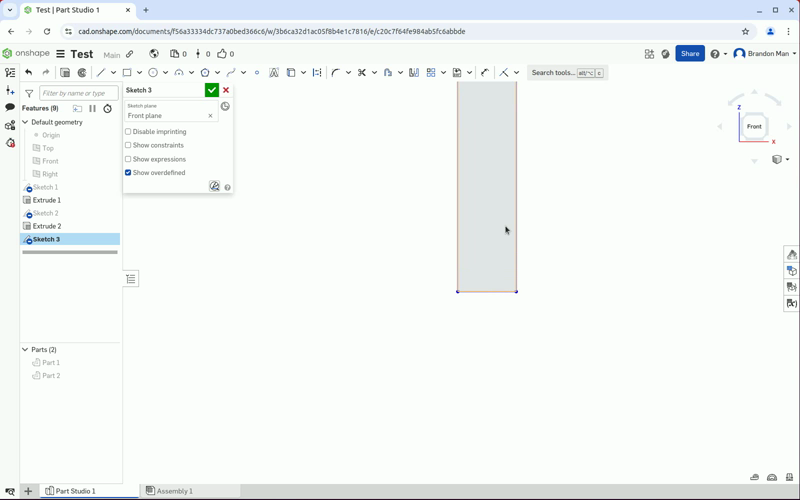
scroll(6)
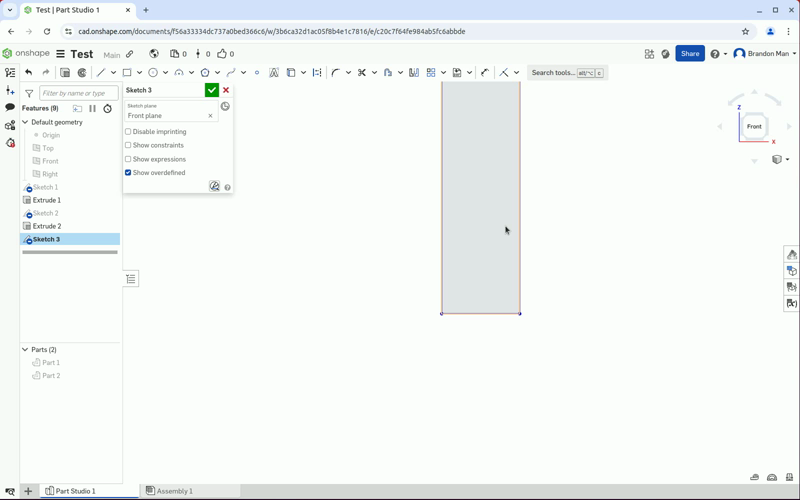
scroll(6)
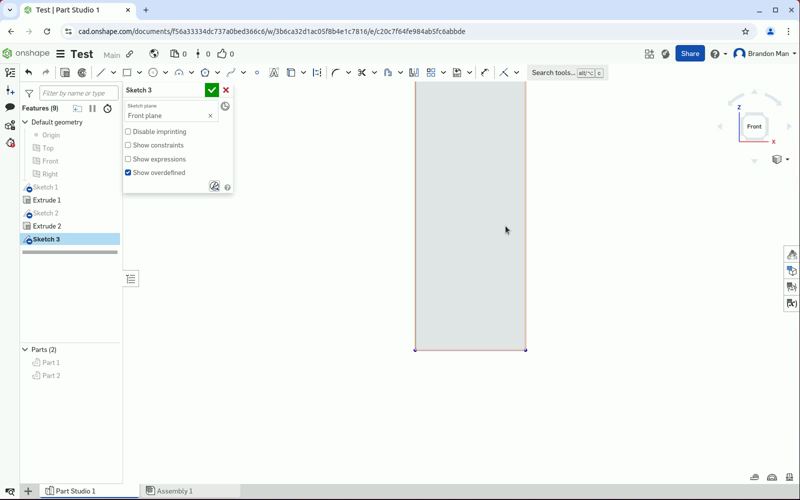
scroll(6)
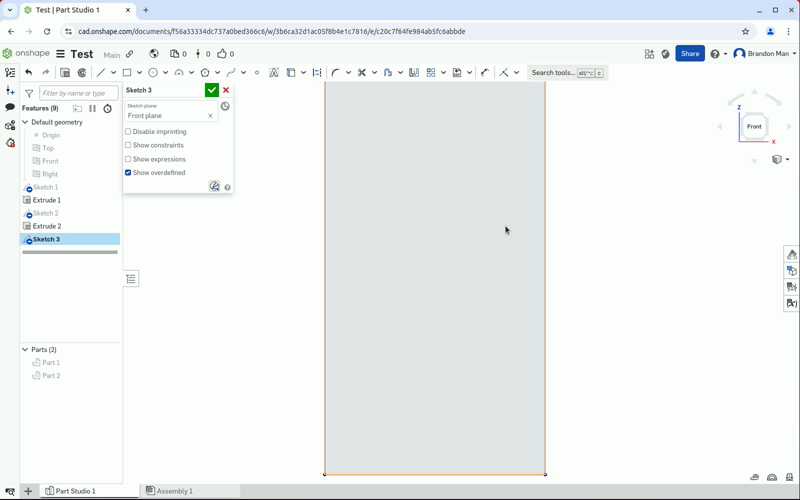
click(505, 225)
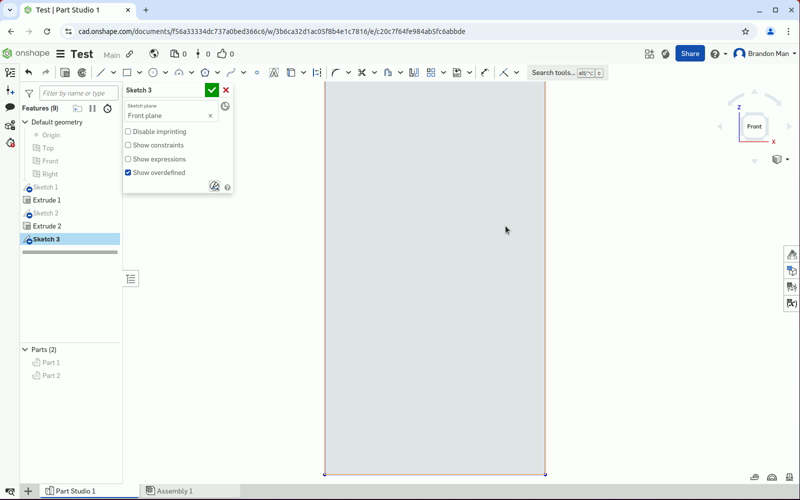
scroll(-6)
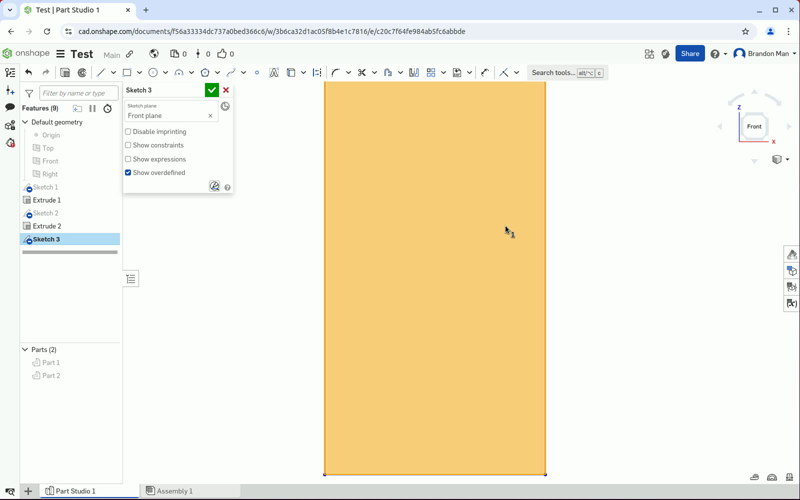
scroll(-6)
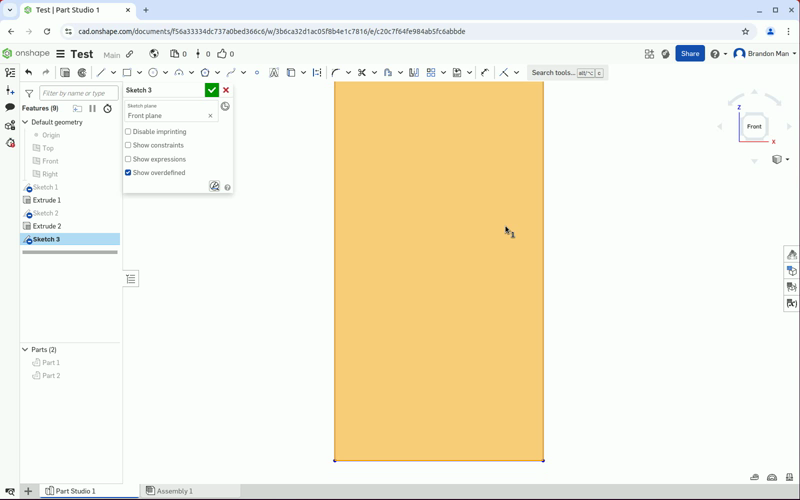
scroll(-6)
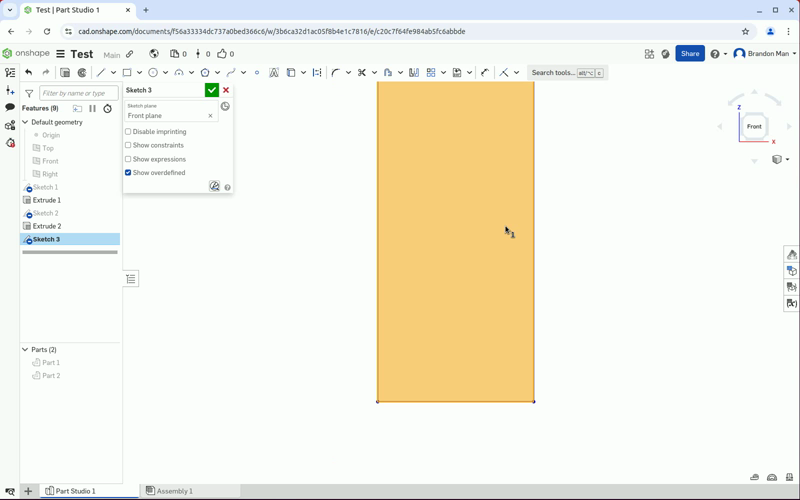
scroll(-6)
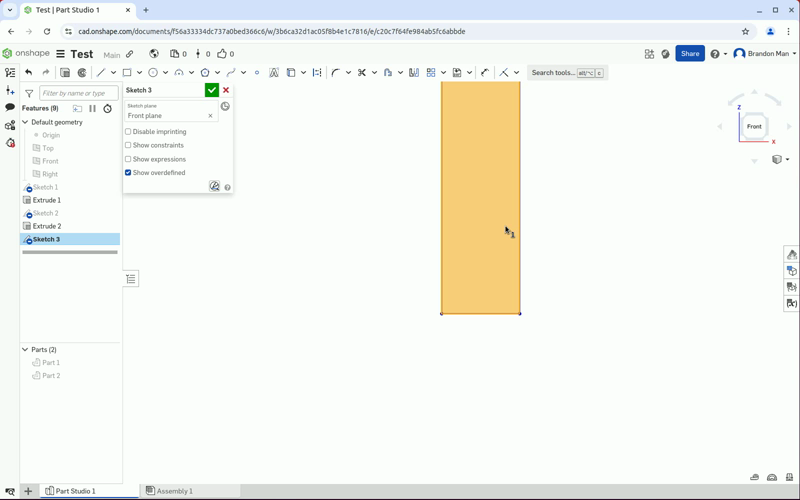
scroll(-6)
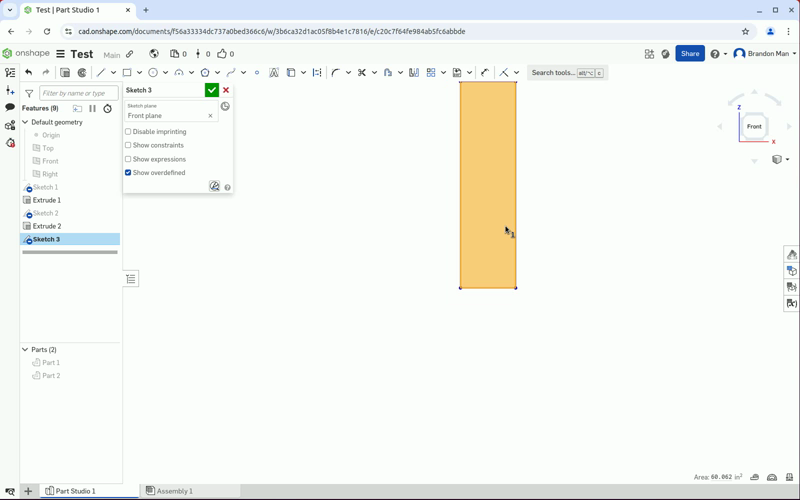
scroll(-6)
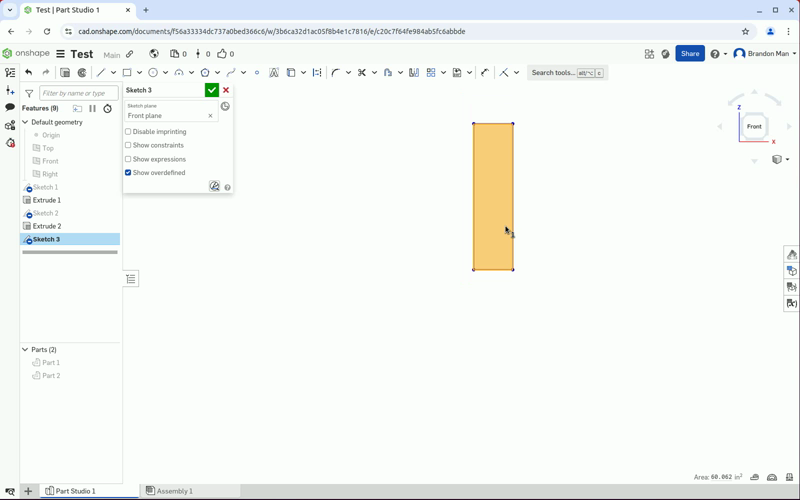
scroll(-6)
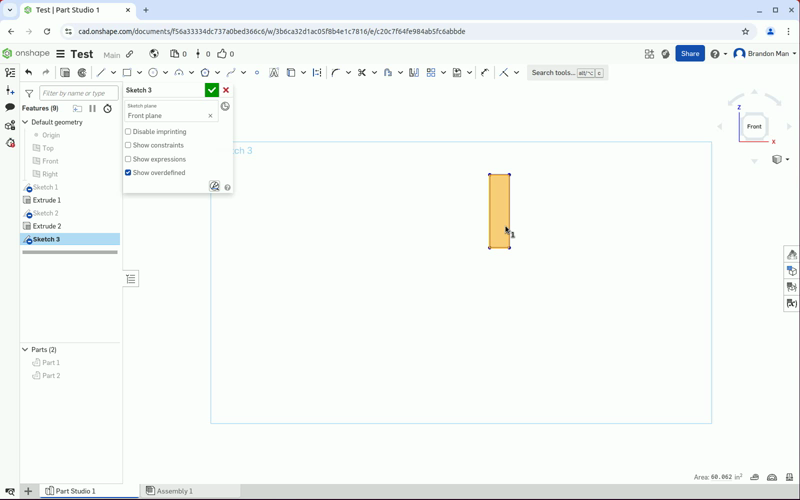
mouse_move(73, 352)
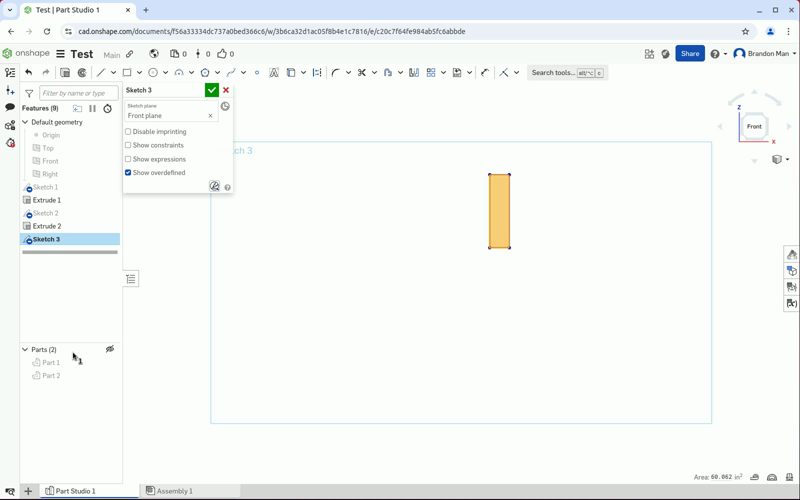
key(shift+y)
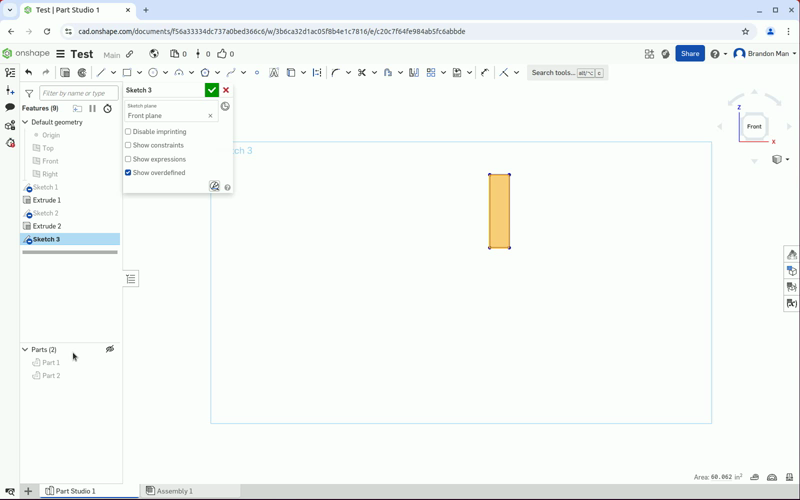
key(shift+e)
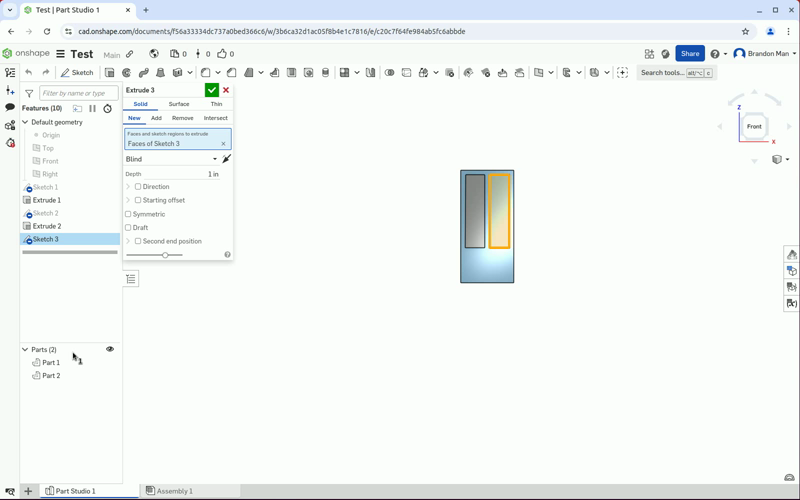
mouse_move(143, 106)
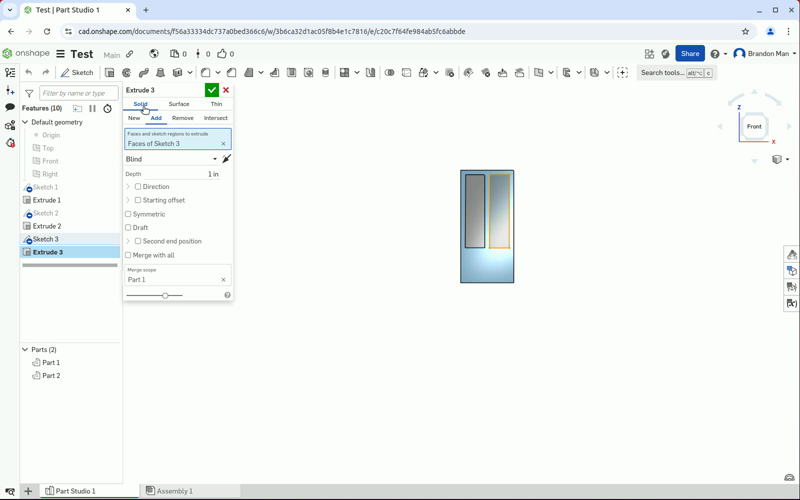
click(143, 106)
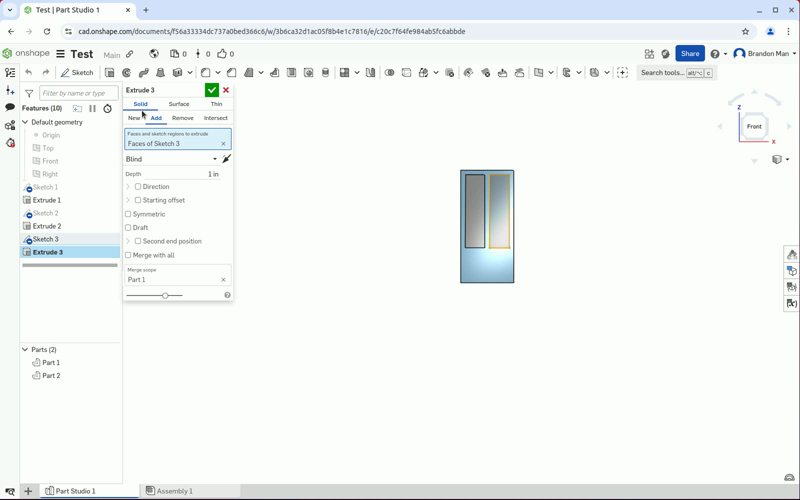
mouse_move(137, 120)
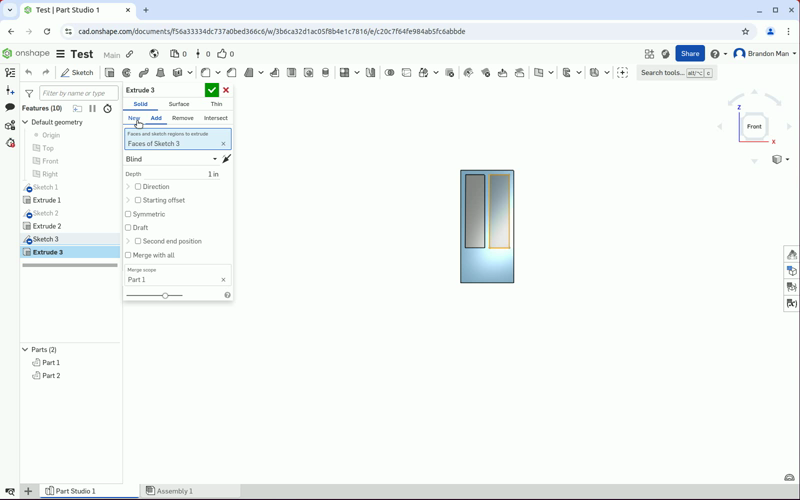
click(137, 120)
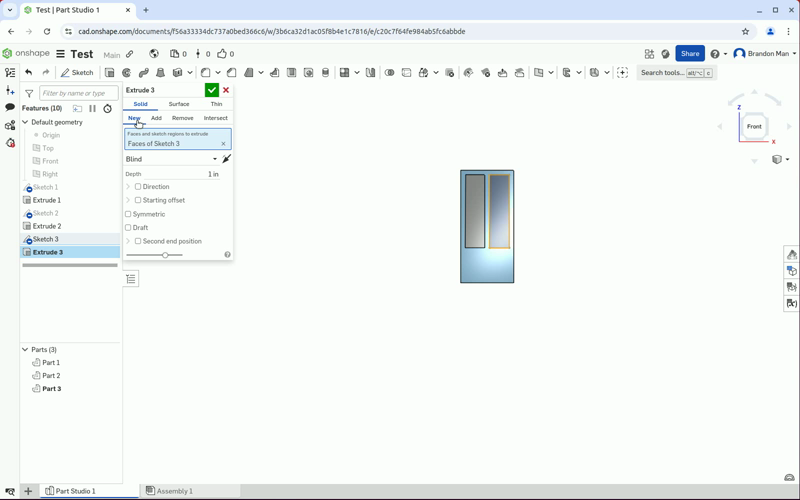
key(tab, 4)
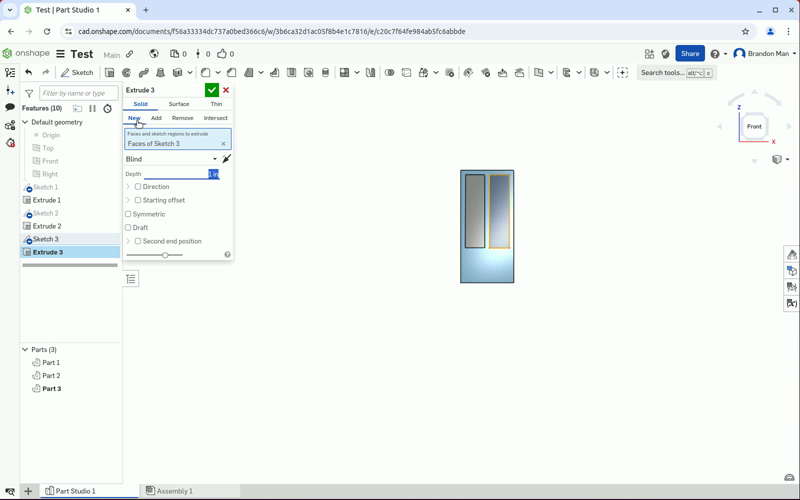
text(0.241)
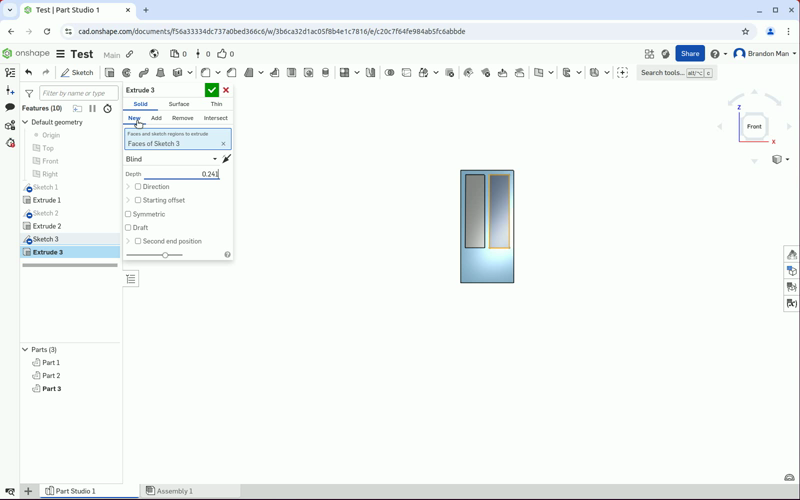
key(enter)
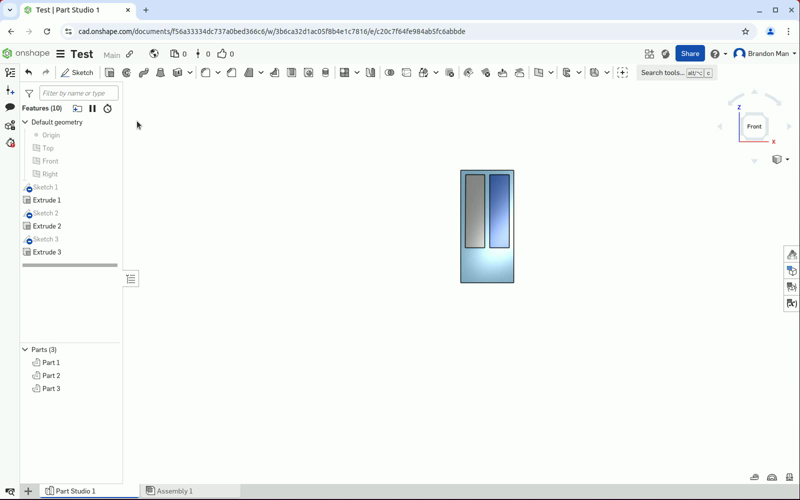
key(shift+h)
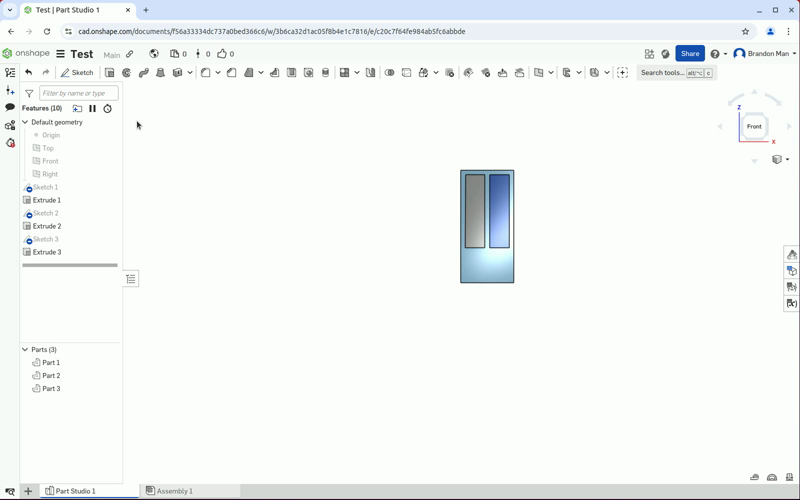
key(shift+h)
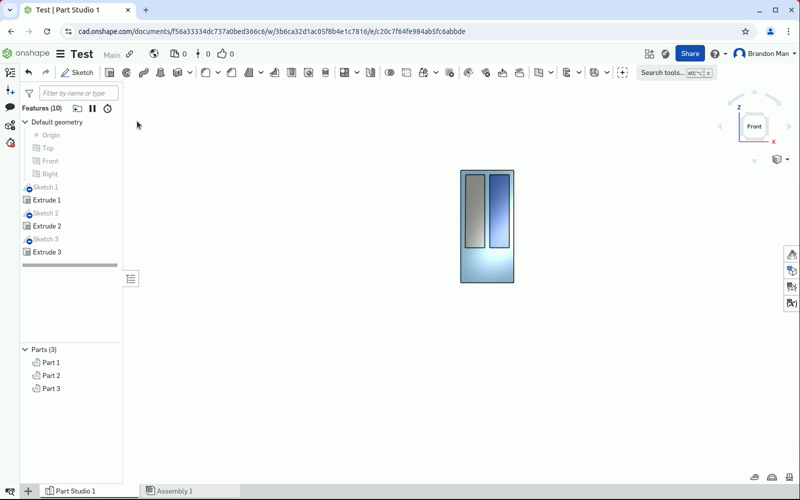
mouse_move(73, 189)
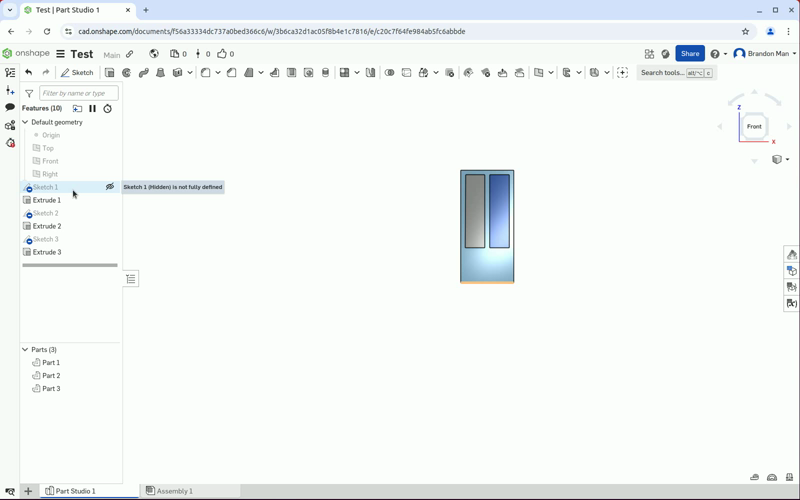
click(73, 189)
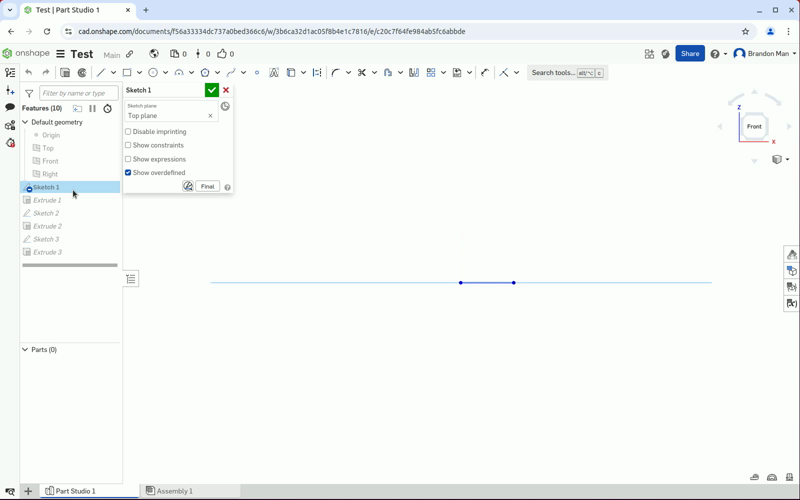
mouse_move(229, 92)
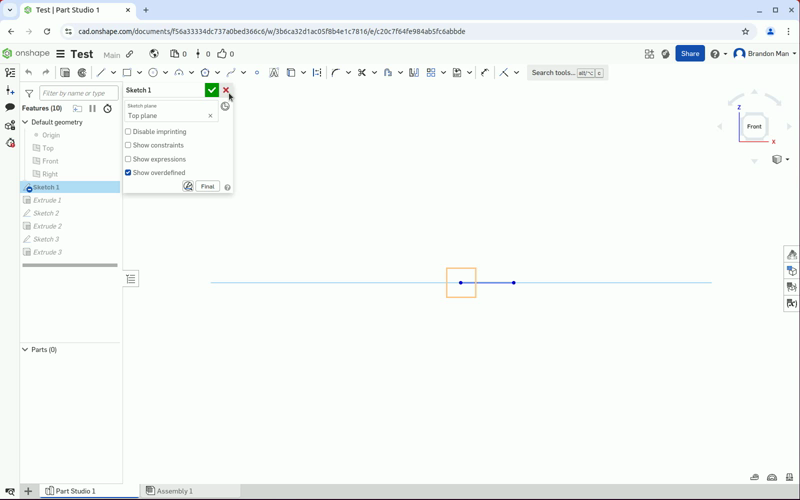
click(229, 92)
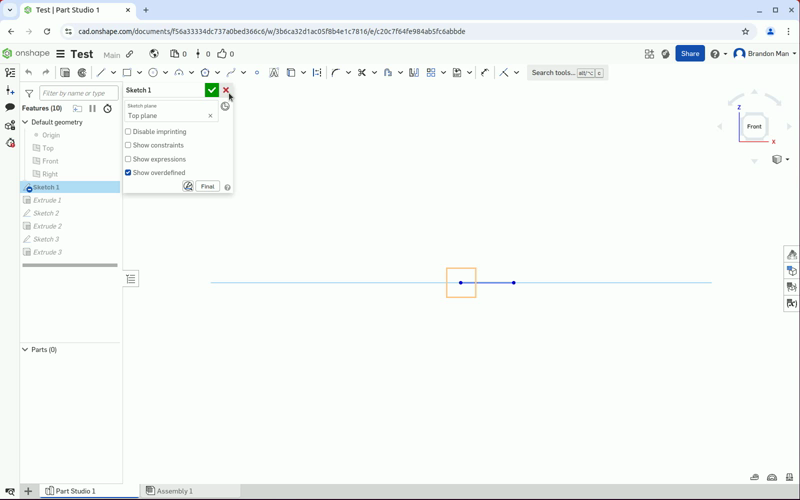
key(shift+s)
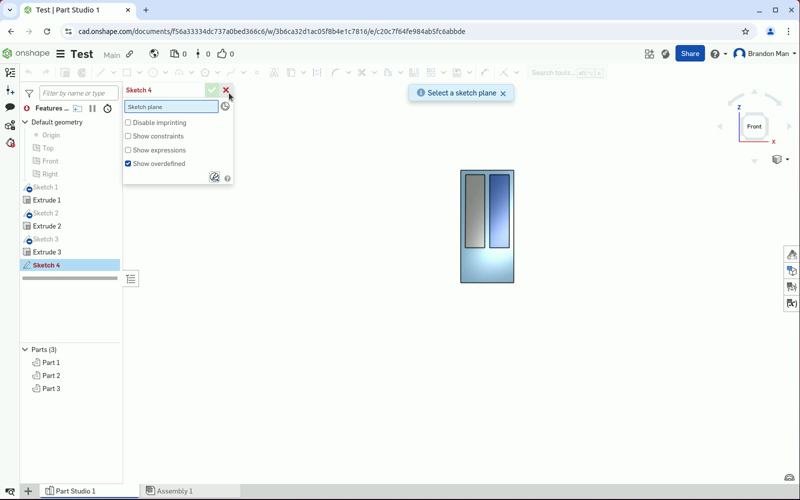
mouse_move(73, 163)
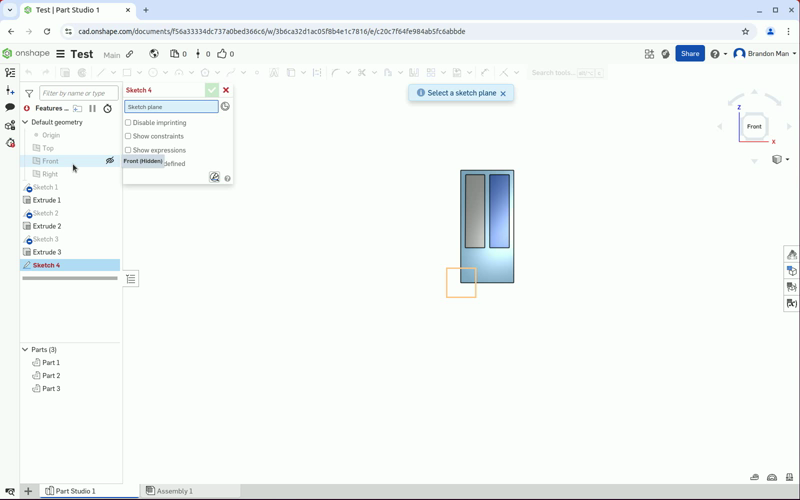
click(73, 163)
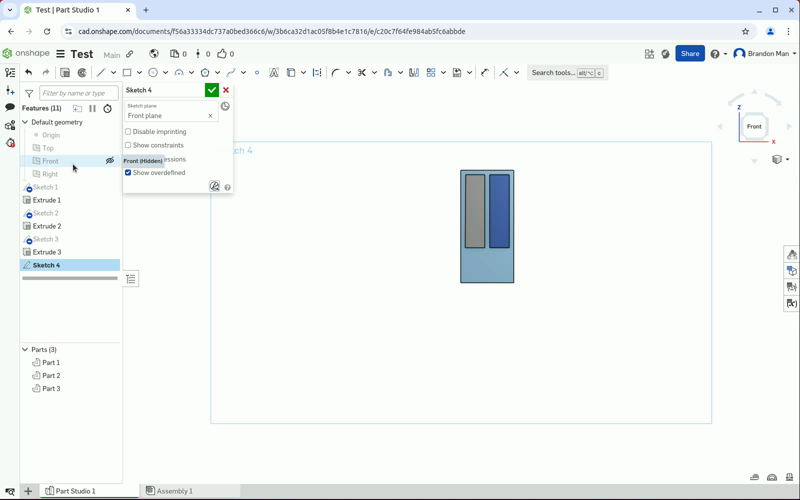
mouse_move(73, 352)
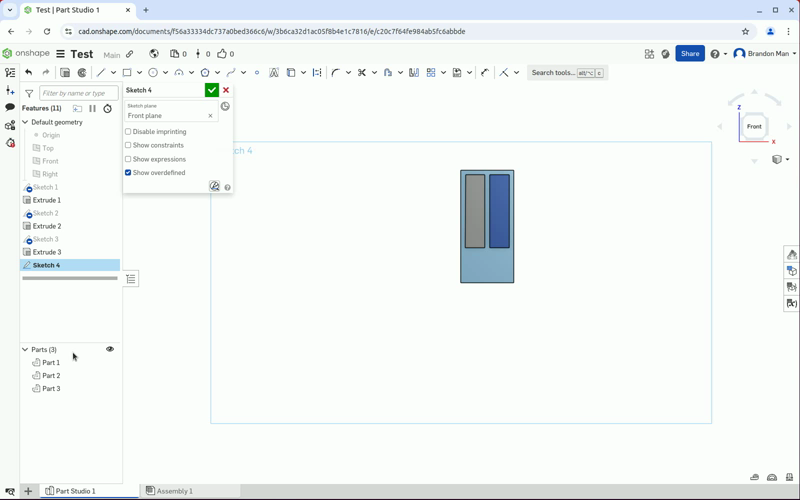
key(y)
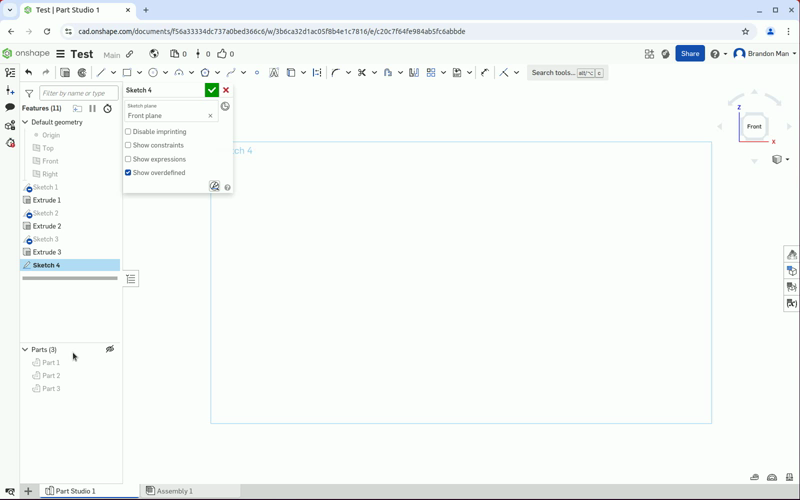
key(l)
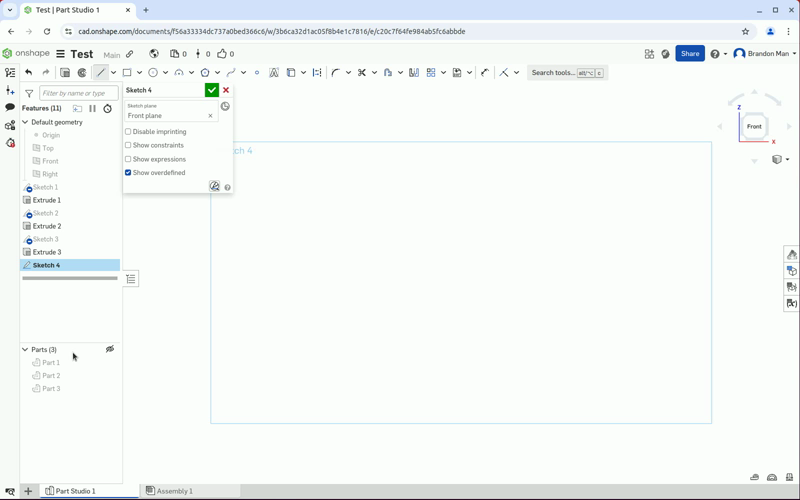
key_down(shift)
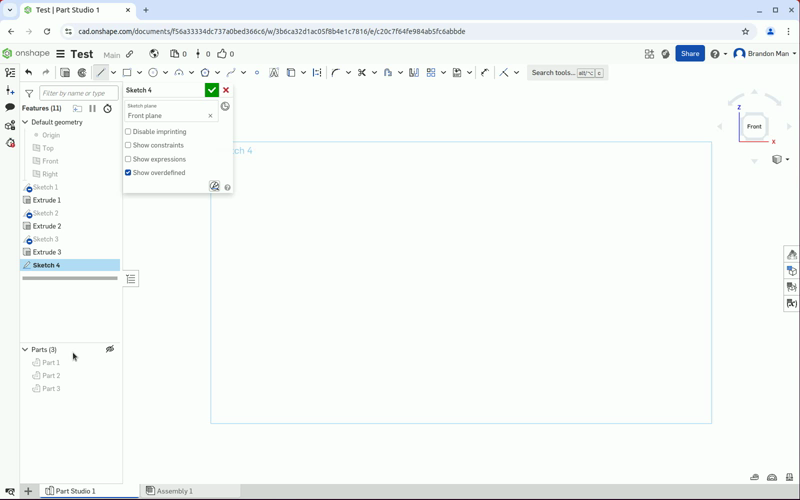
mouse_move(465, 274)
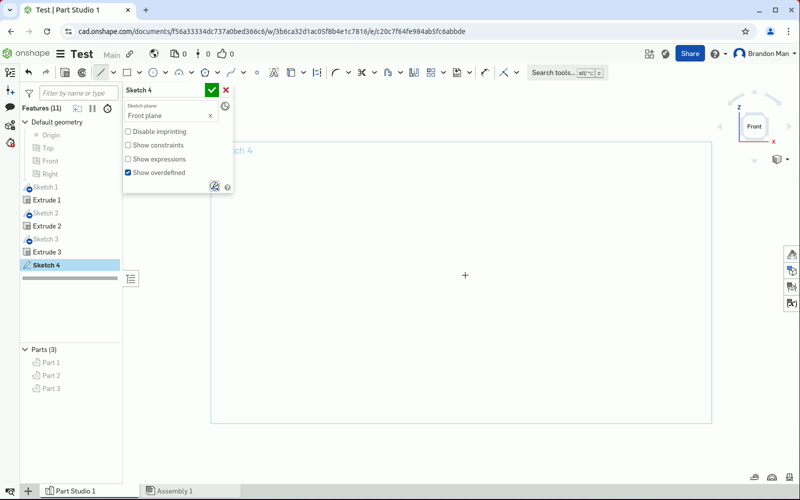
click(465, 274)
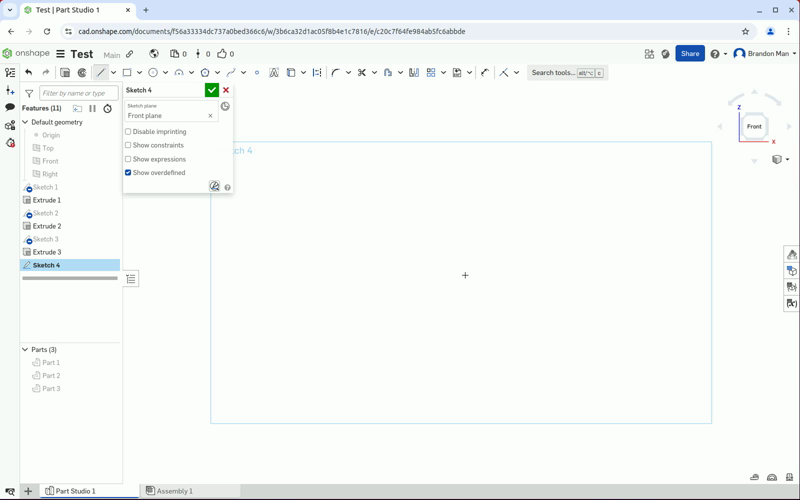
key_up(shift)
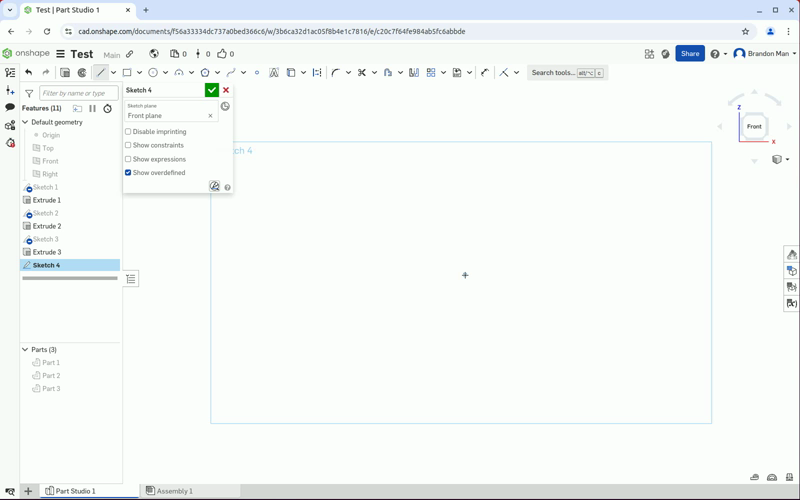
key_down(shift)
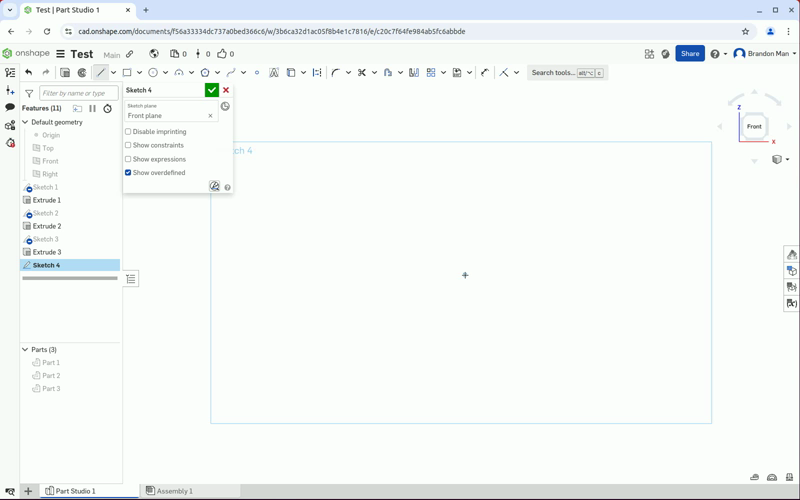
mouse_move(495, 274)
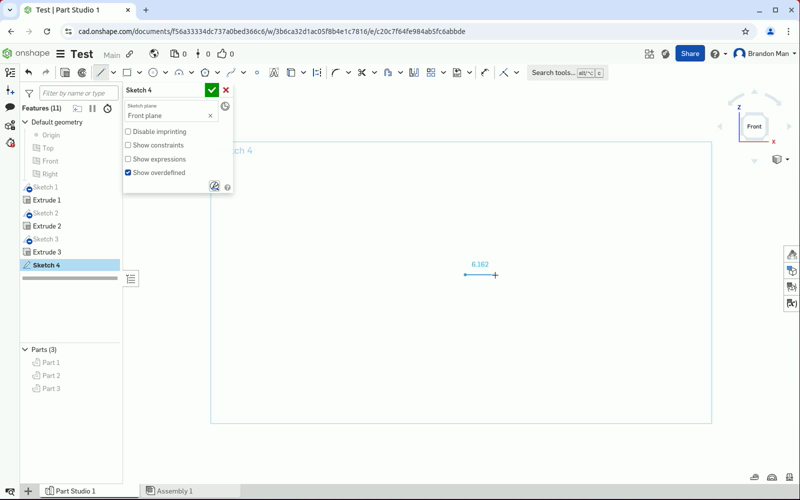
mouse_move(509, 274)
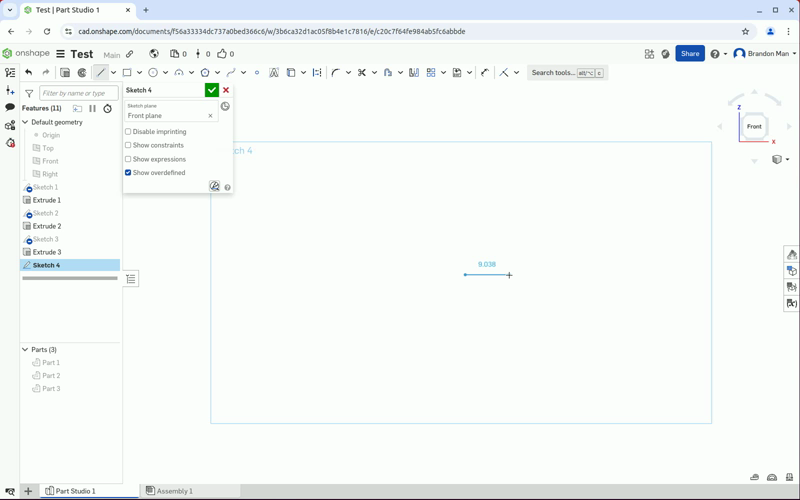
click(509, 274)
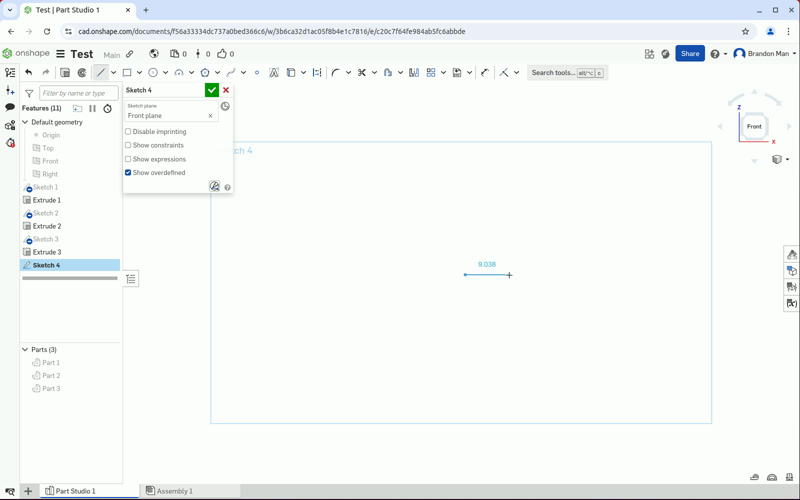
key_up(shift)
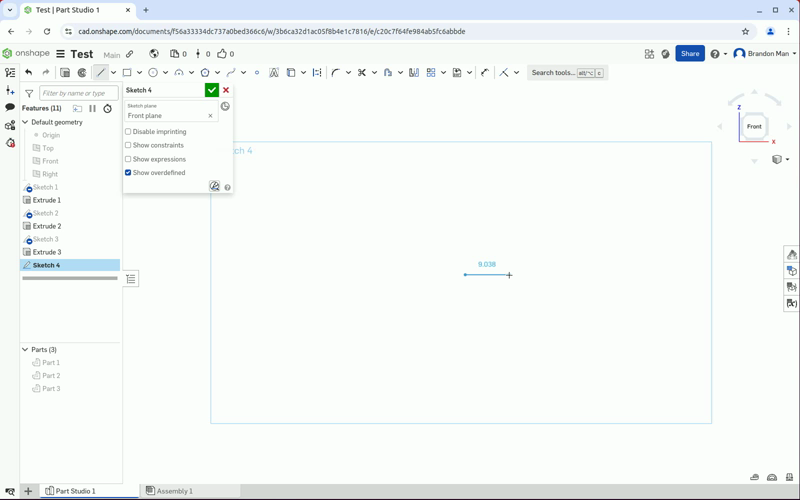
key_down(shift)
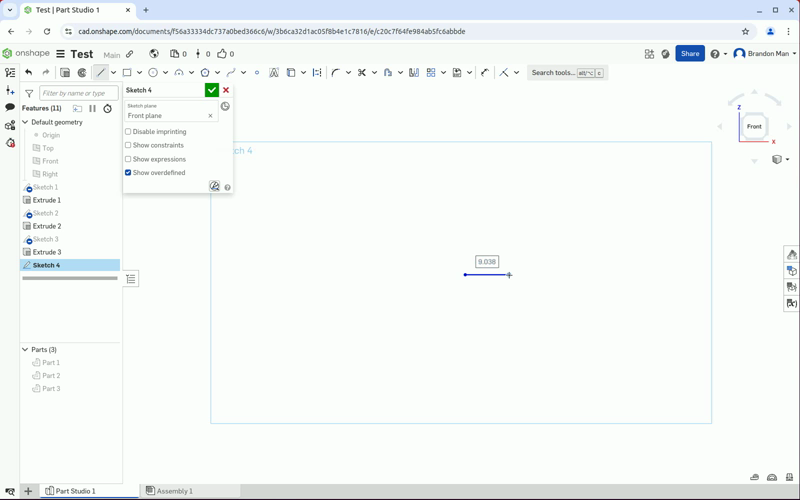
mouse_move(539, 274)
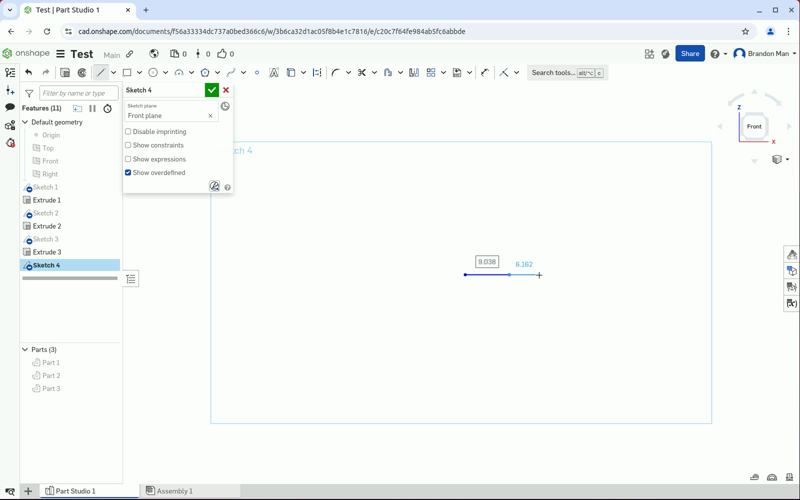
mouse_move(509, 252)
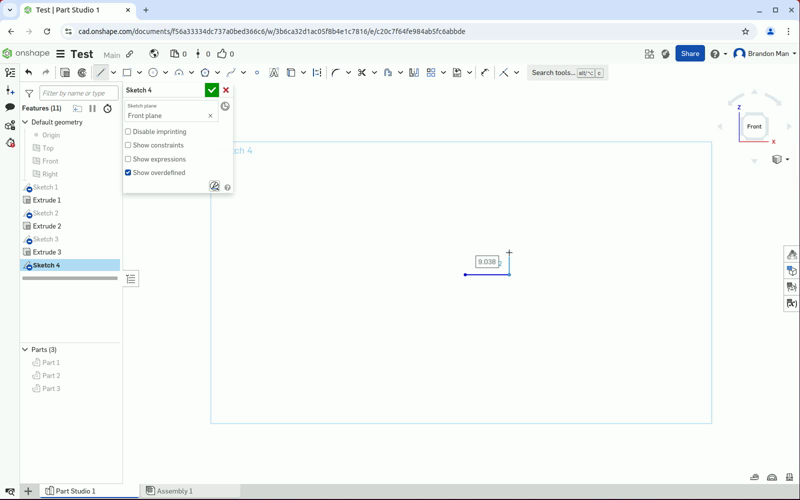
click(509, 252)
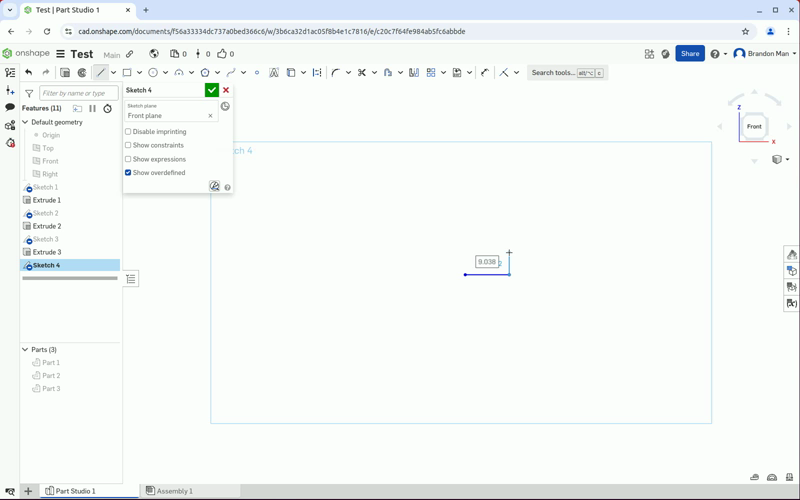
key_up(shift)
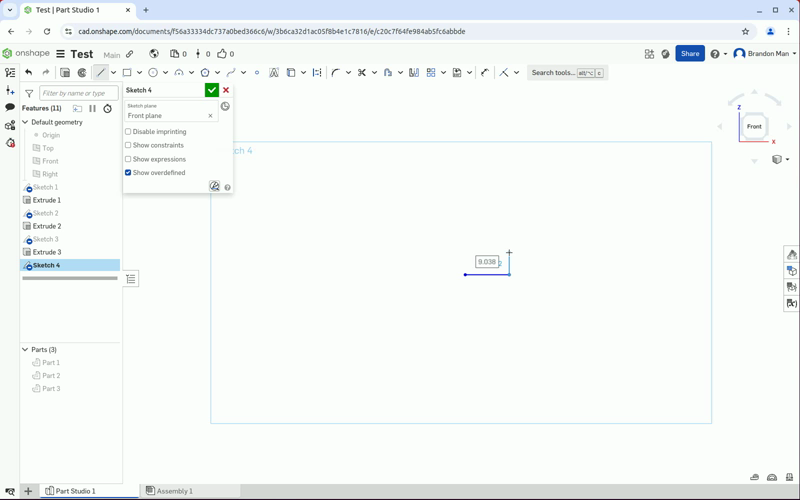
key_down(shift)
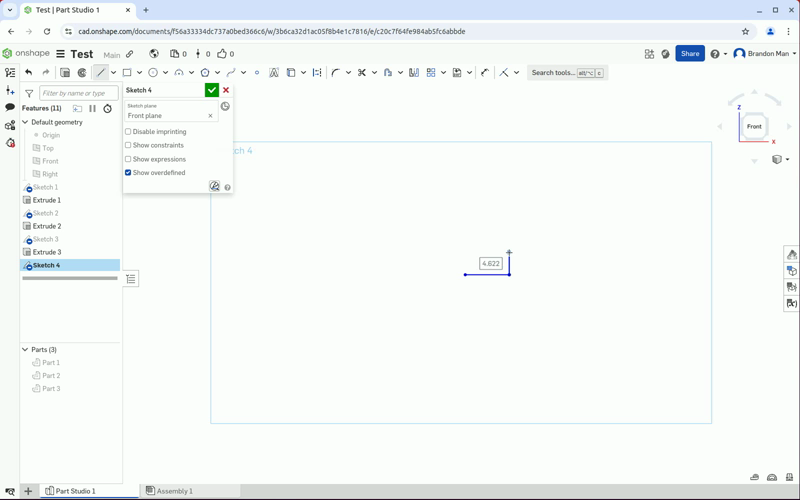
mouse_move(539, 252)
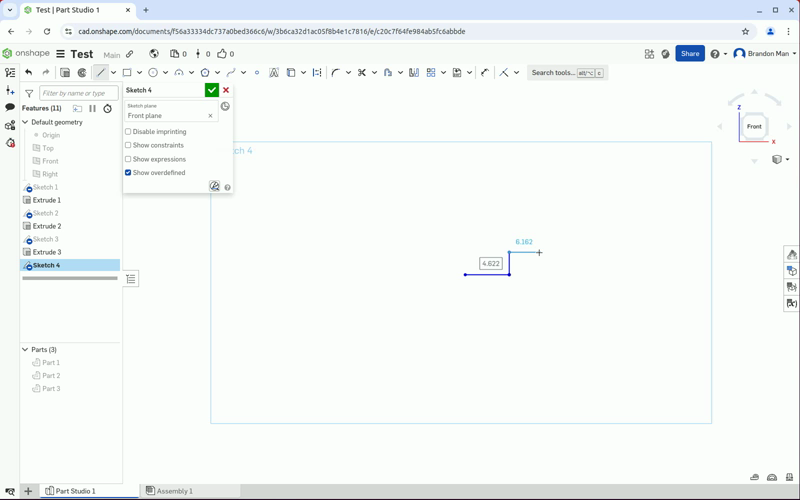
mouse_move(465, 252)
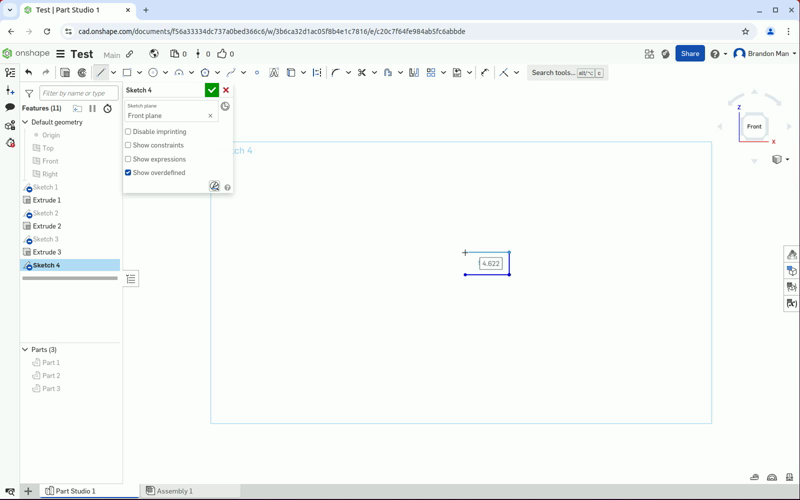
click(465, 252)
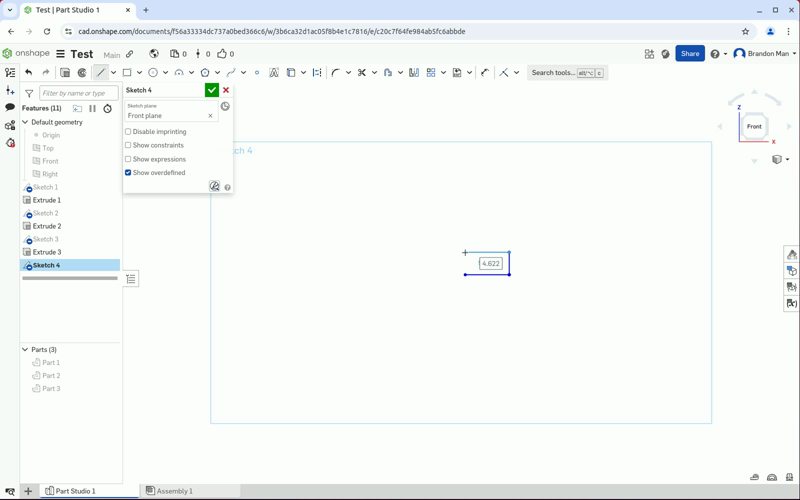
key_up(shift)
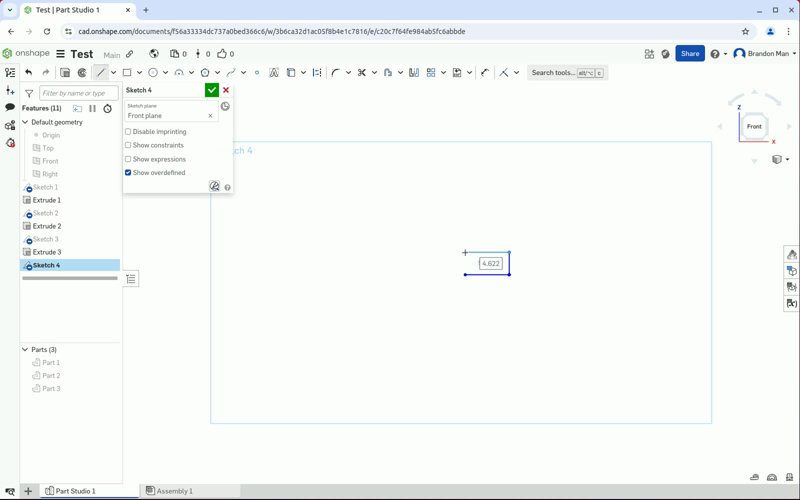
mouse_move(495, 252)
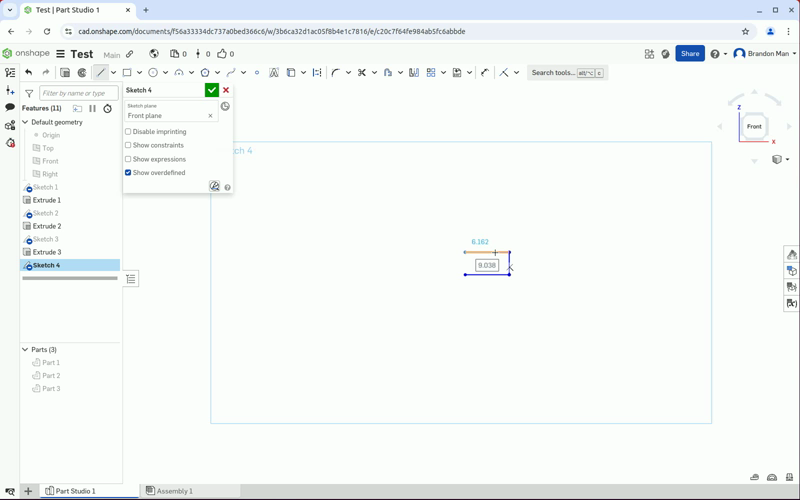
key_down(shift)
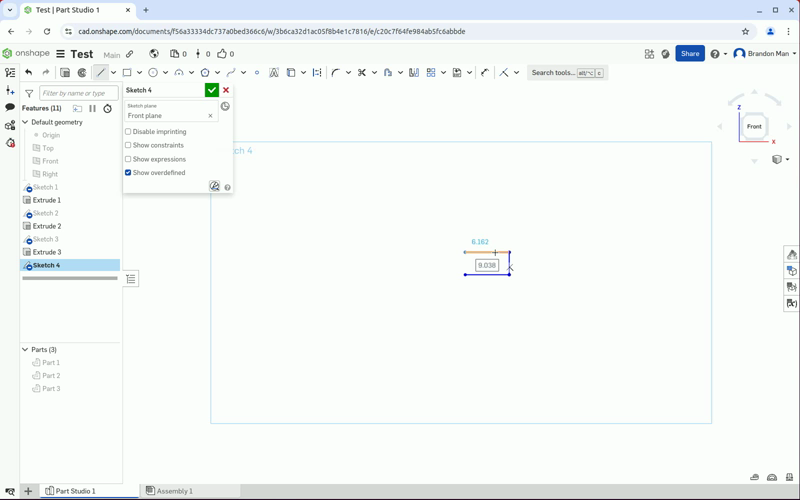
mouse_move(465, 274)
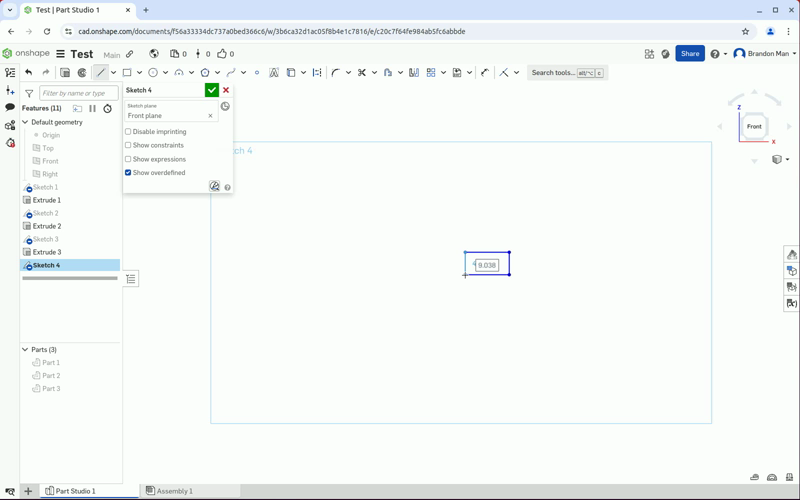
key_up(shift)
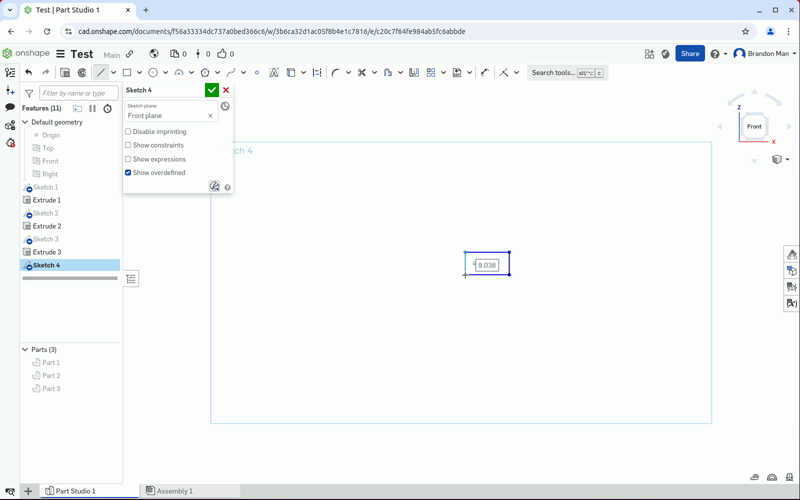
click(465, 274)
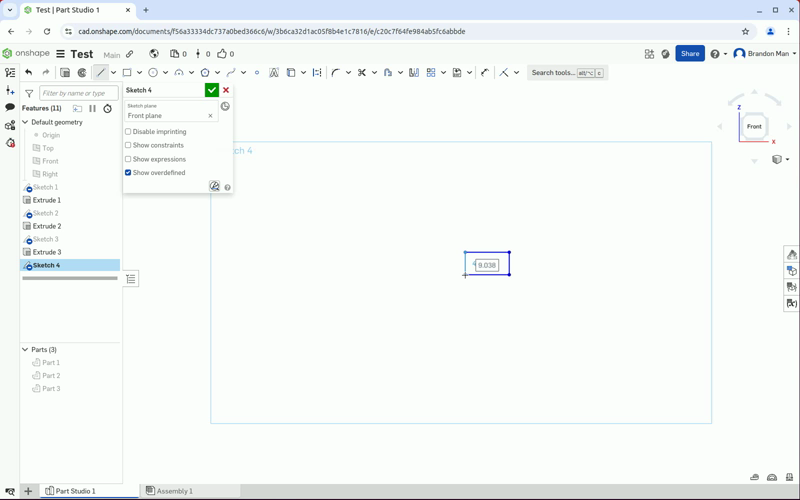
key(esc)
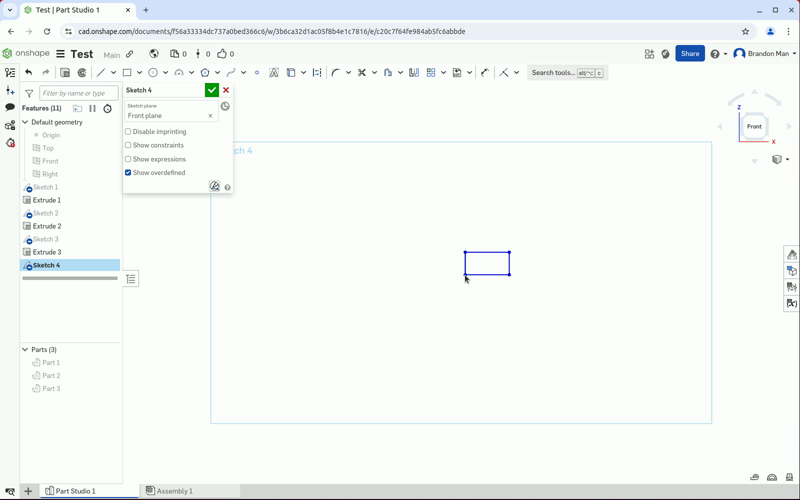
mouse_move(471, 268)
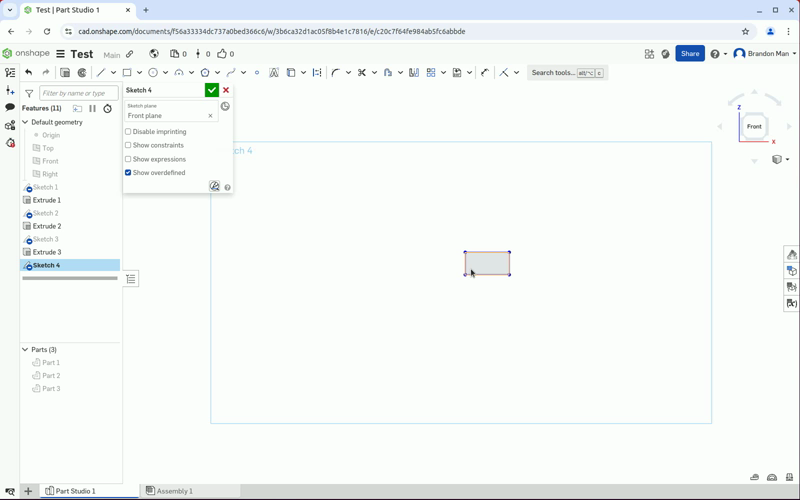
scroll(6)
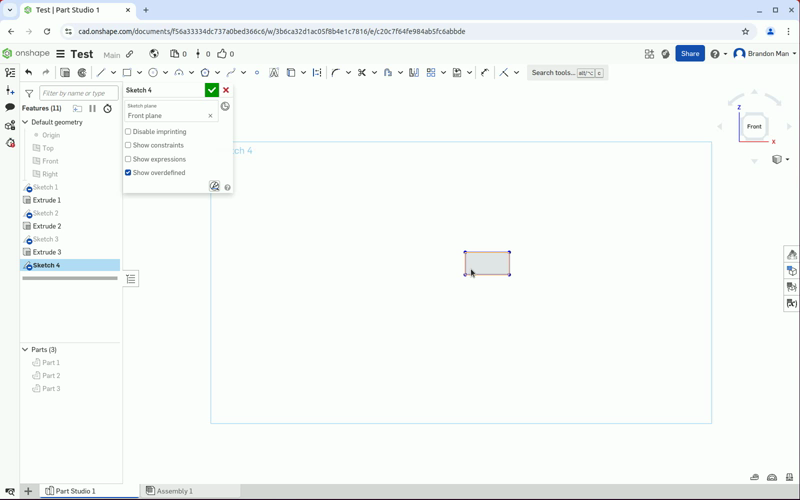
scroll(6)
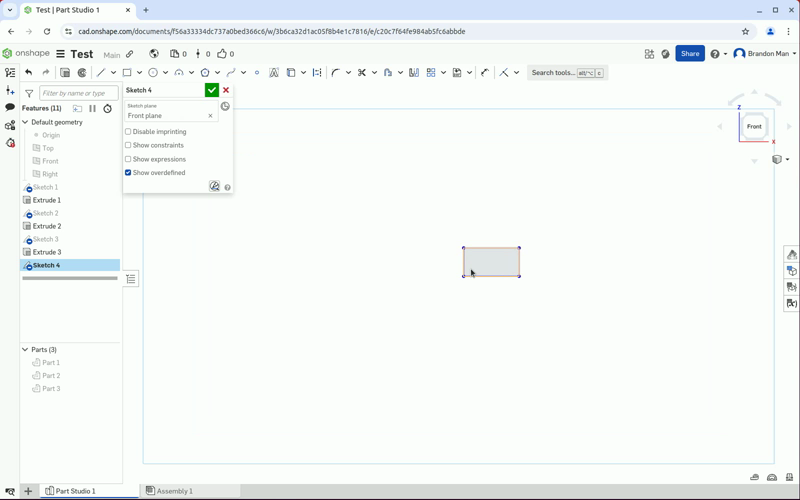
scroll(6)
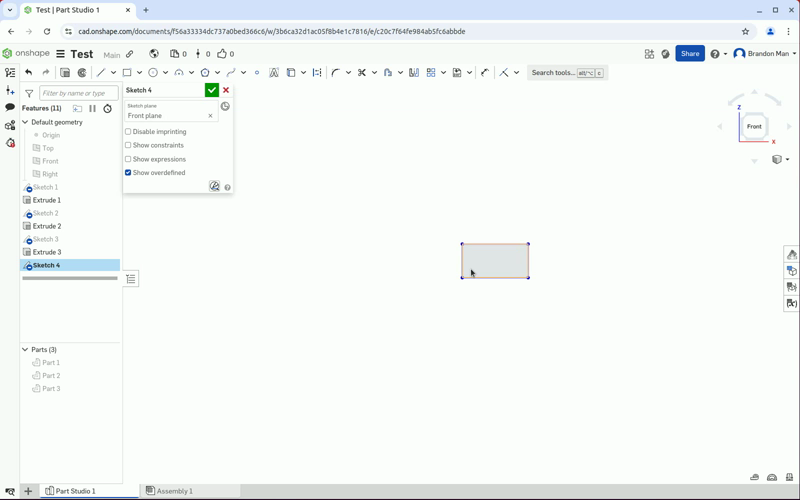
scroll(6)
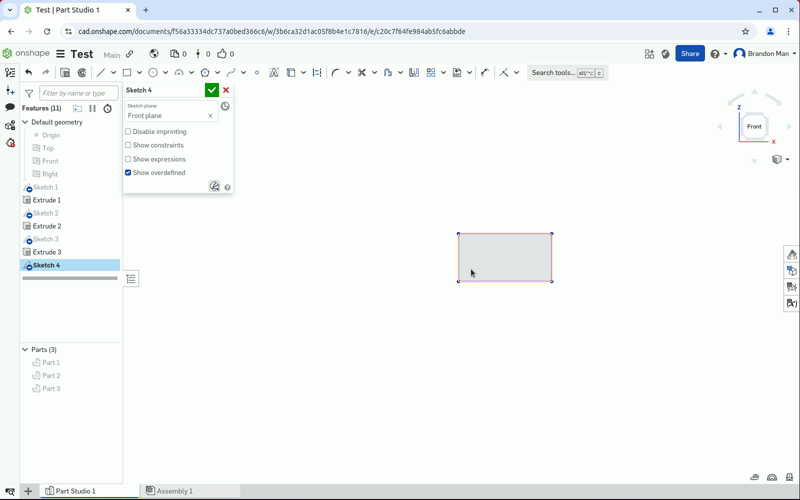
scroll(6)
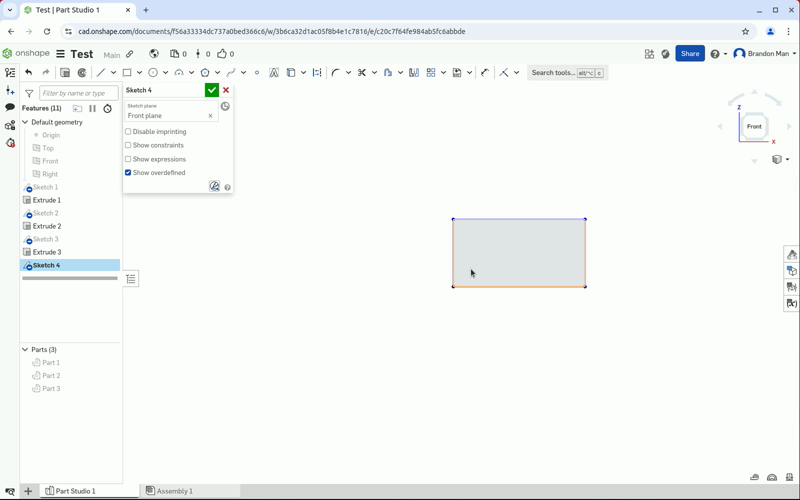
scroll(6)
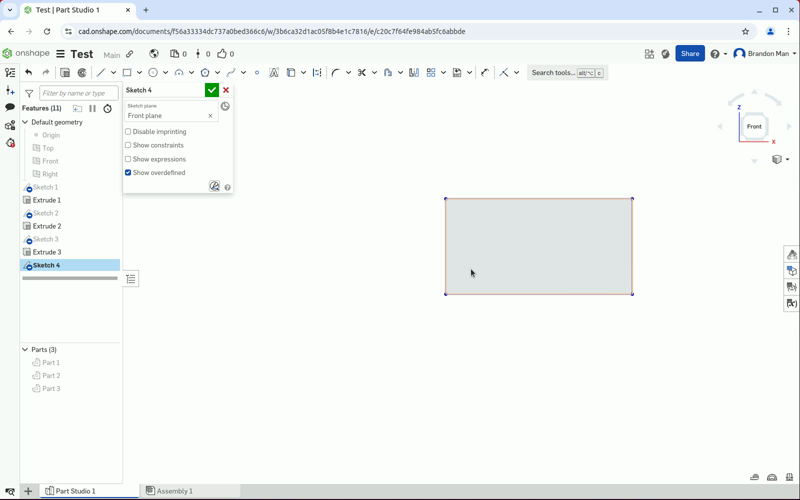
scroll(6)
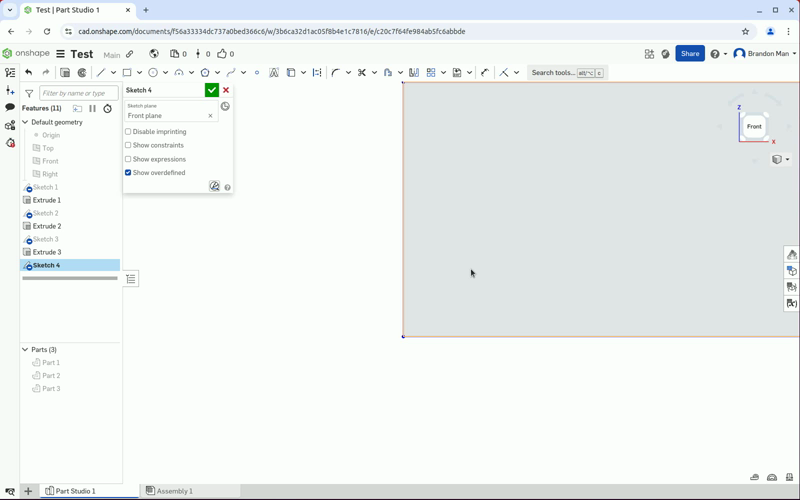
click(471, 268)
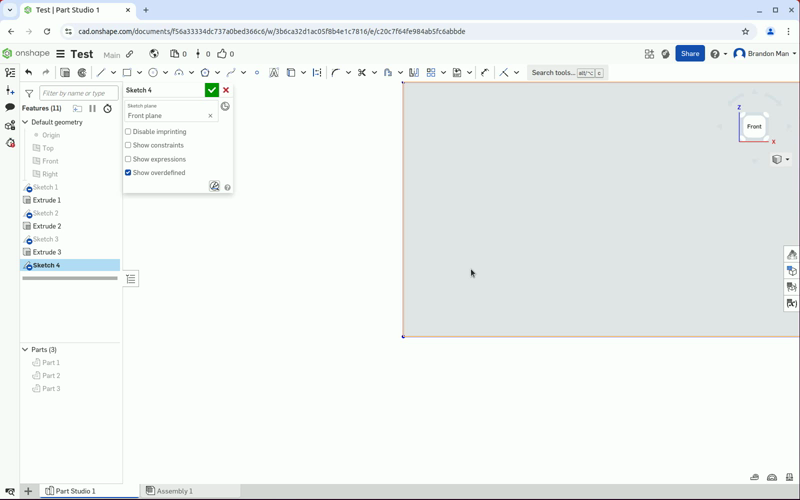
scroll(-6)
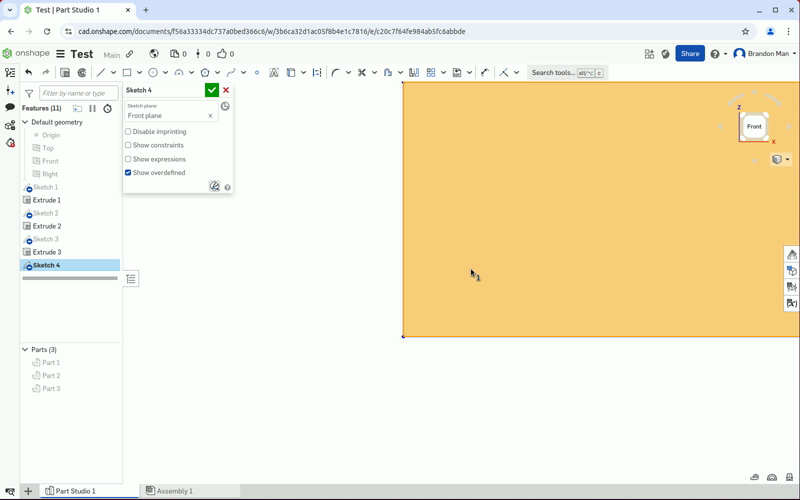
scroll(-6)
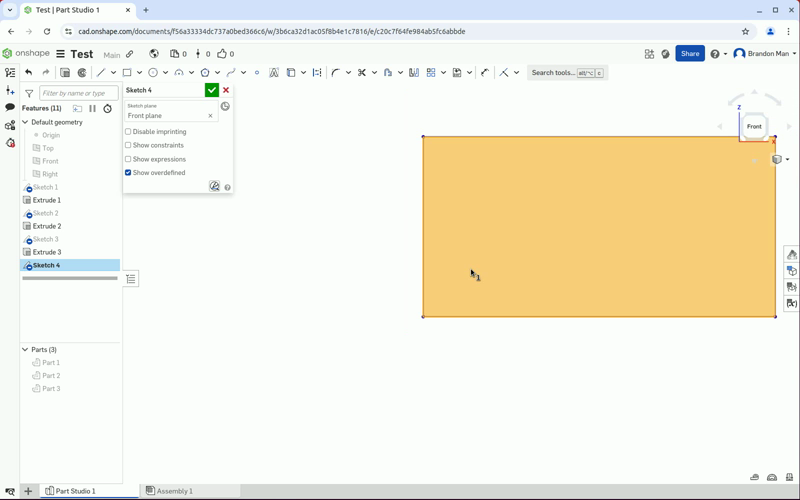
scroll(-6)
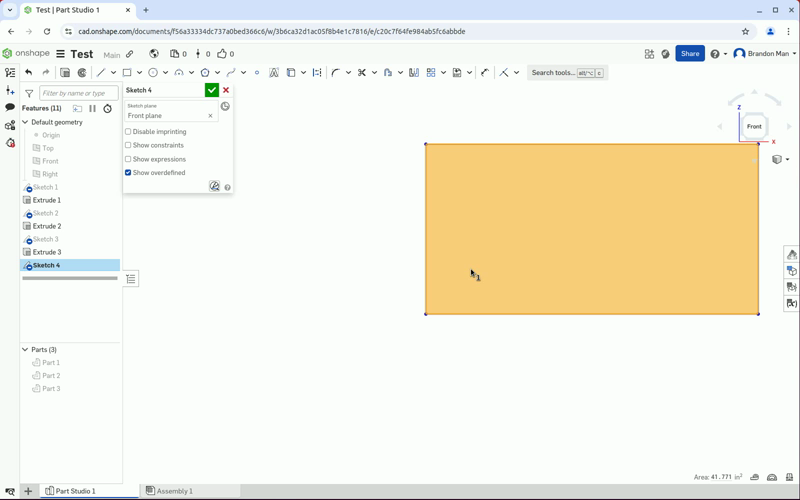
scroll(-6)
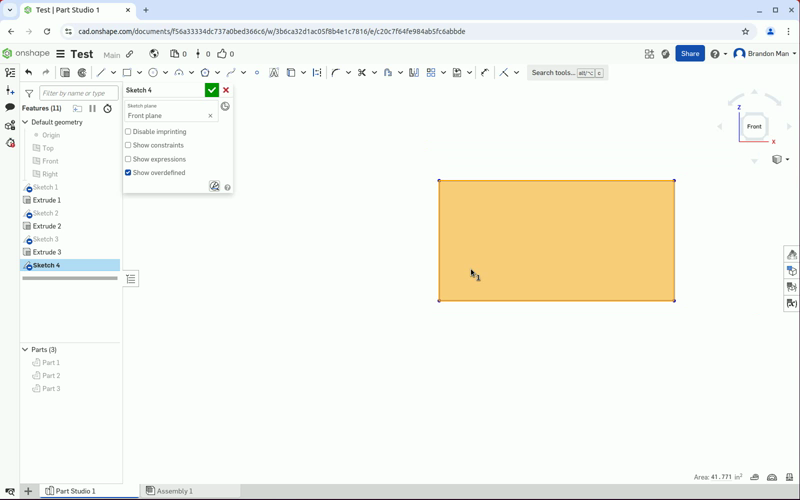
scroll(-6)
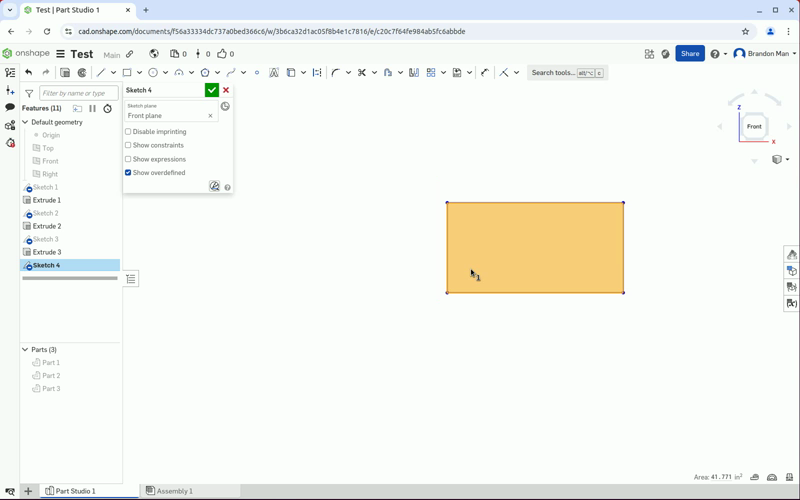
scroll(-6)
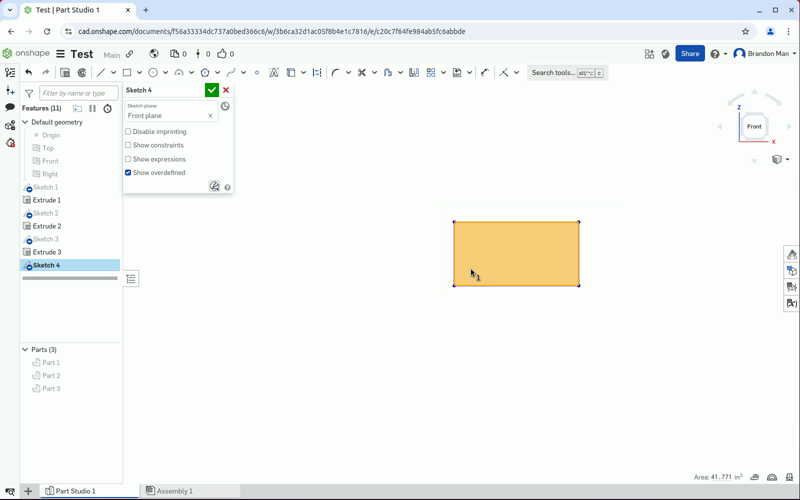
scroll(-6)
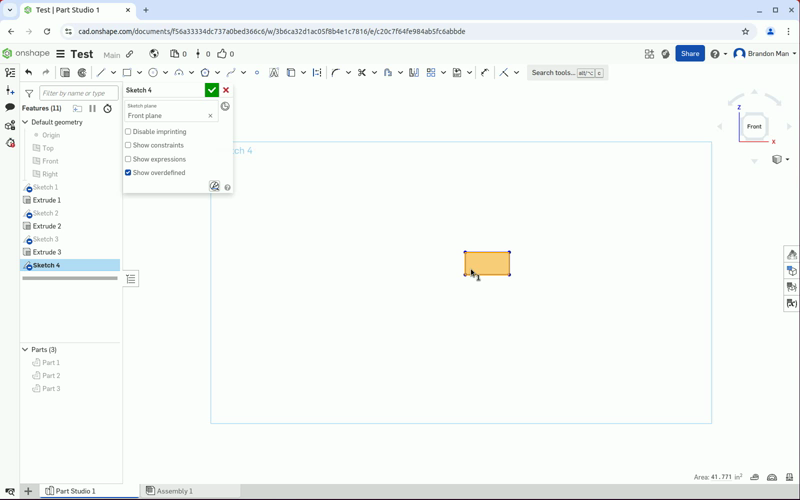
mouse_move(73, 352)
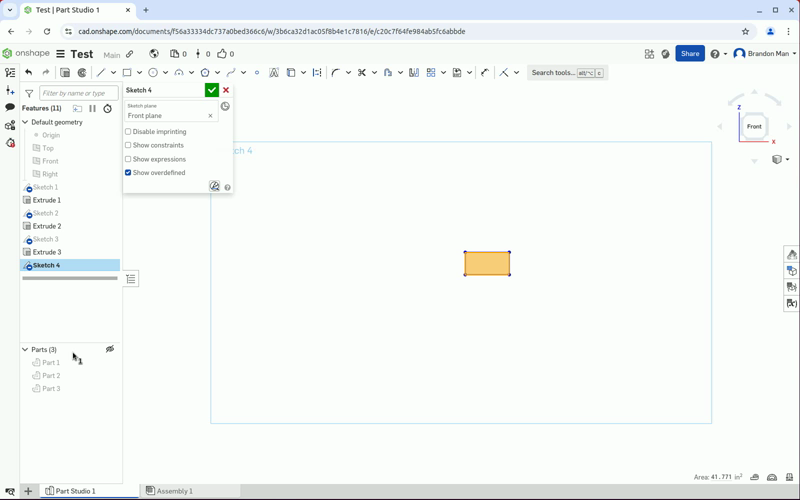
key(shift+y)
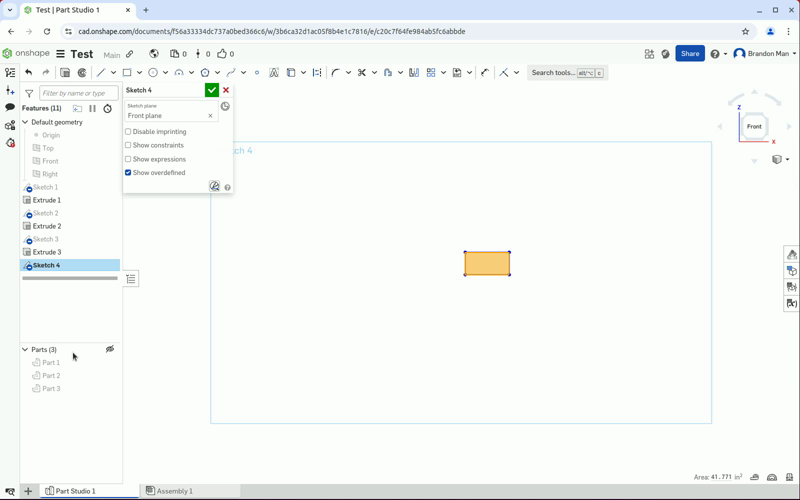
key(shift+e)
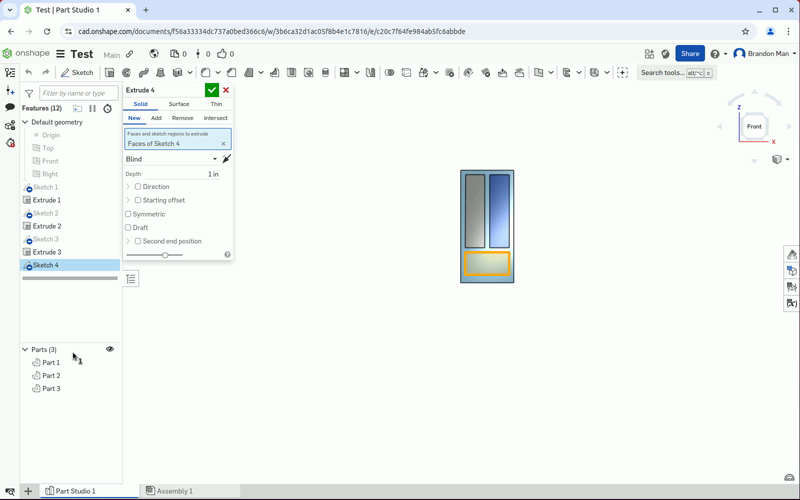
mouse_move(143, 106)
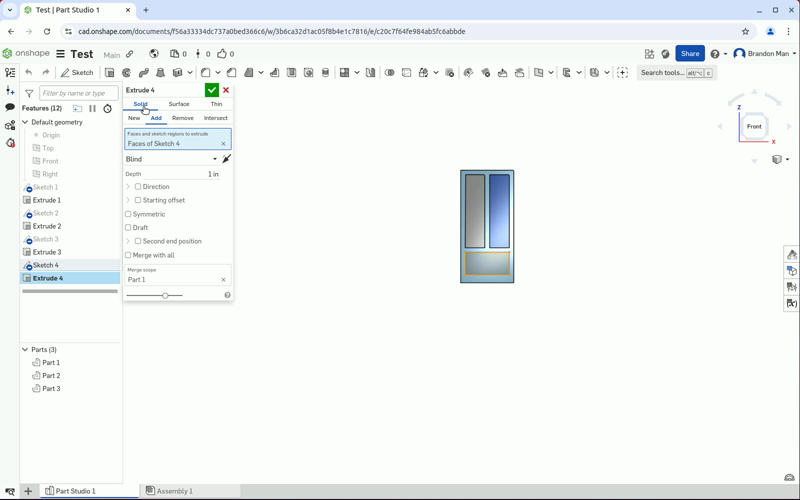
click(143, 106)
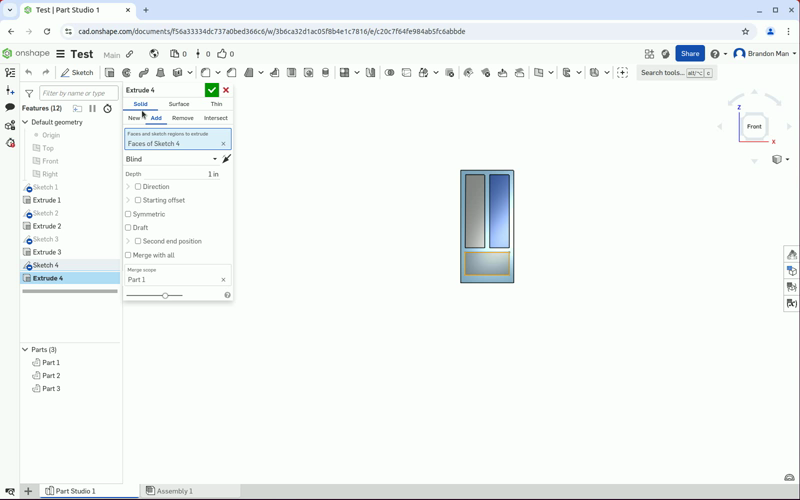
mouse_move(137, 120)
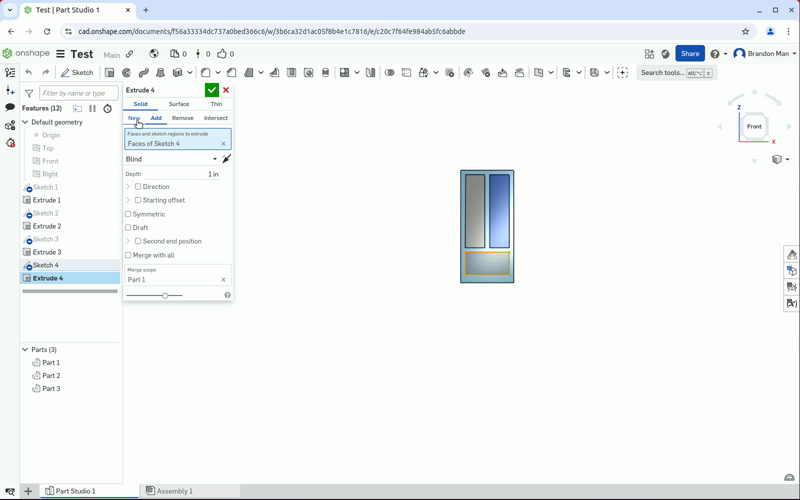
click(137, 120)
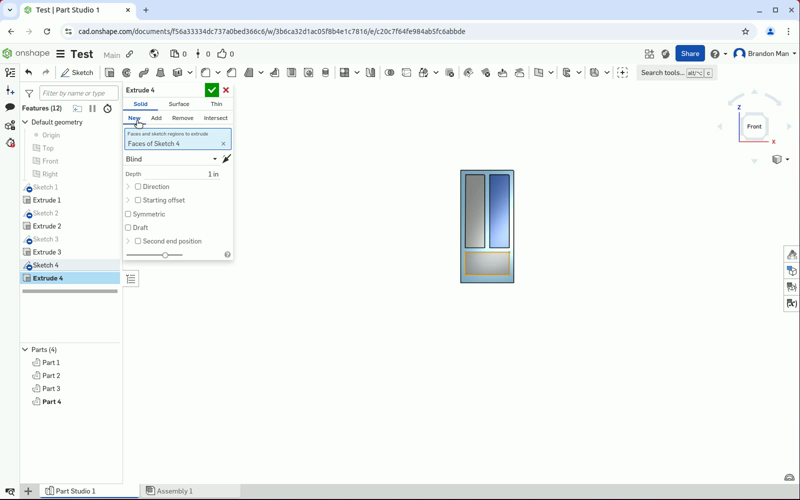
key(tab, 4)
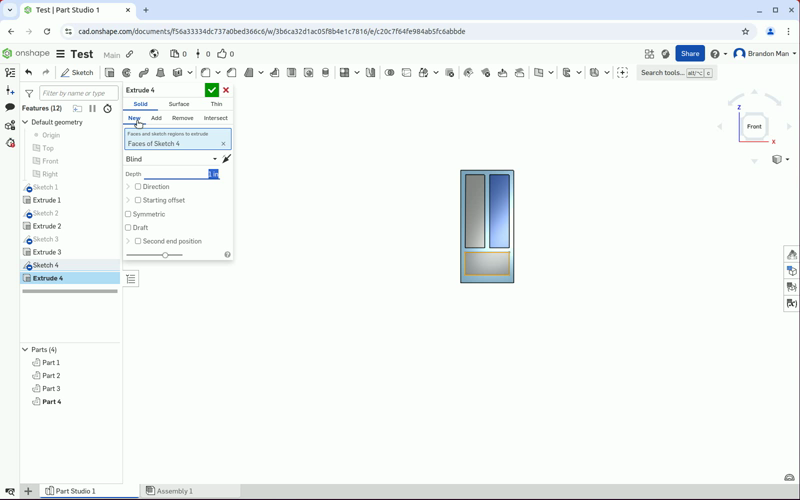
text(0.241)
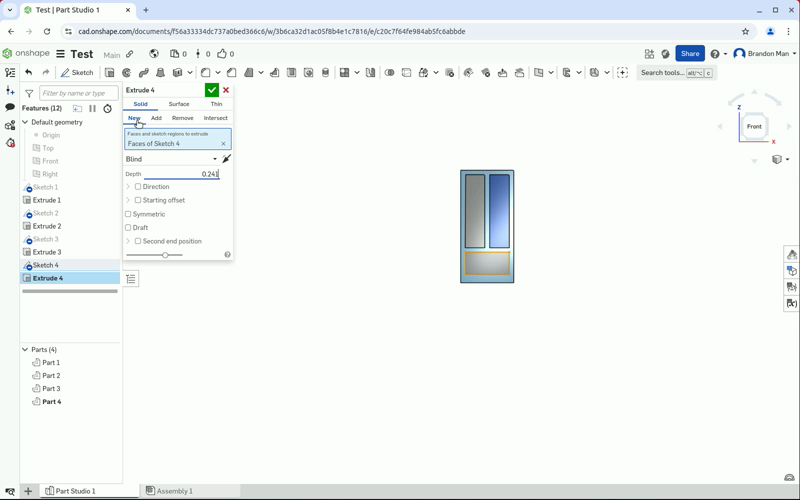
key(enter)
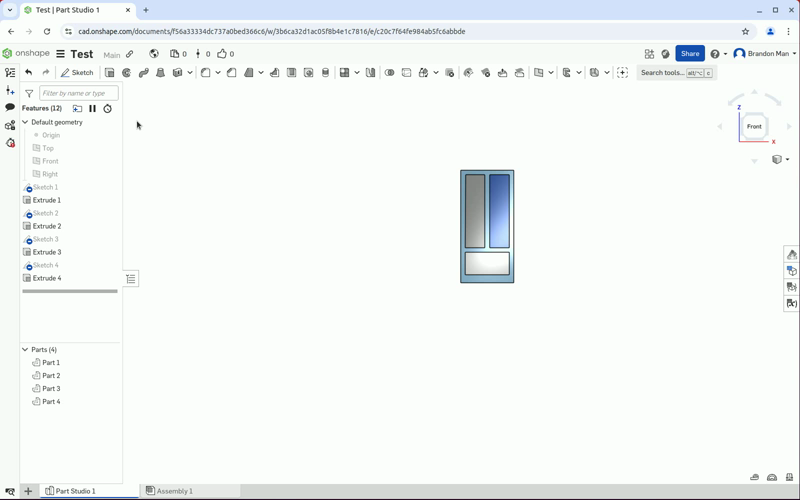
key(shift+h)
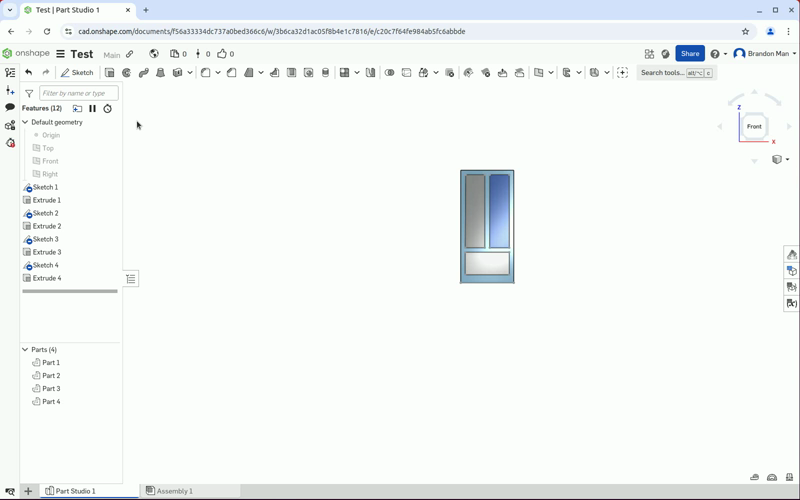
key(shift+h)
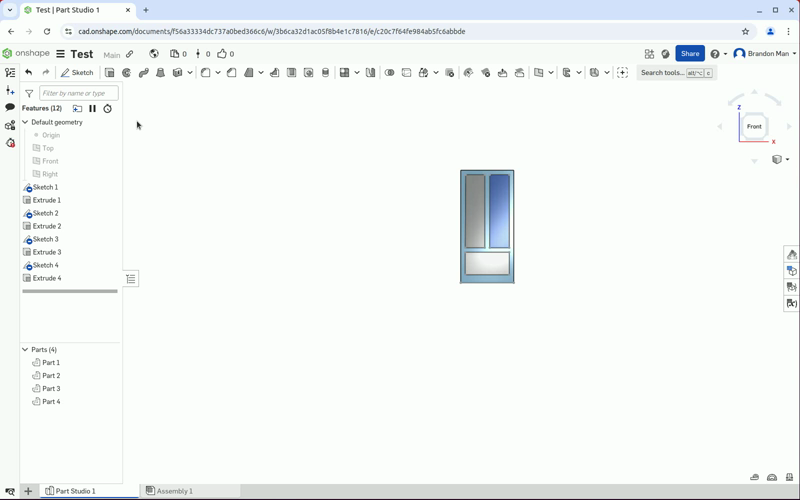
key(shift+7)
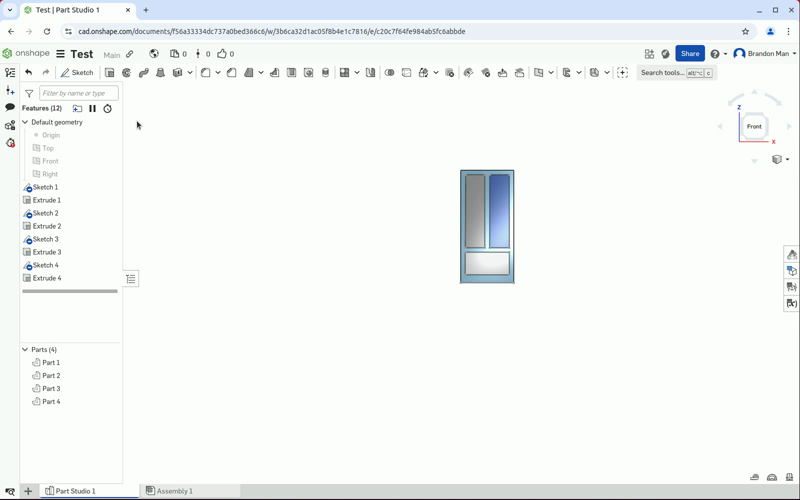
key(left, 2)
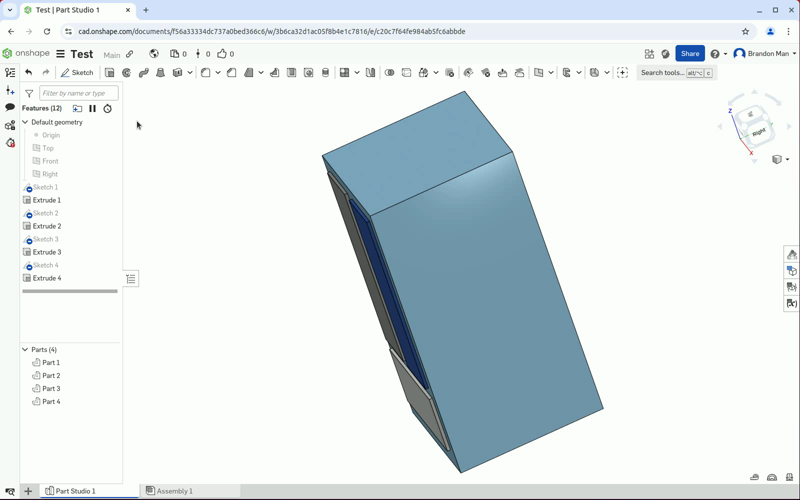
key(down, 2)
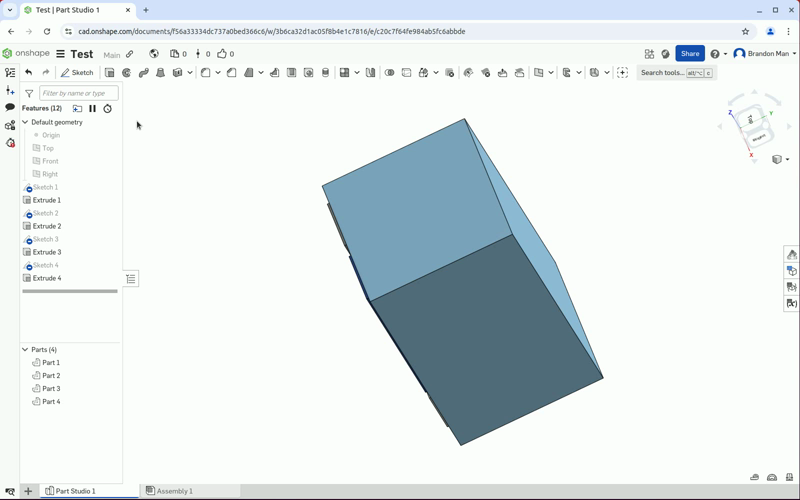
key(up, 2)
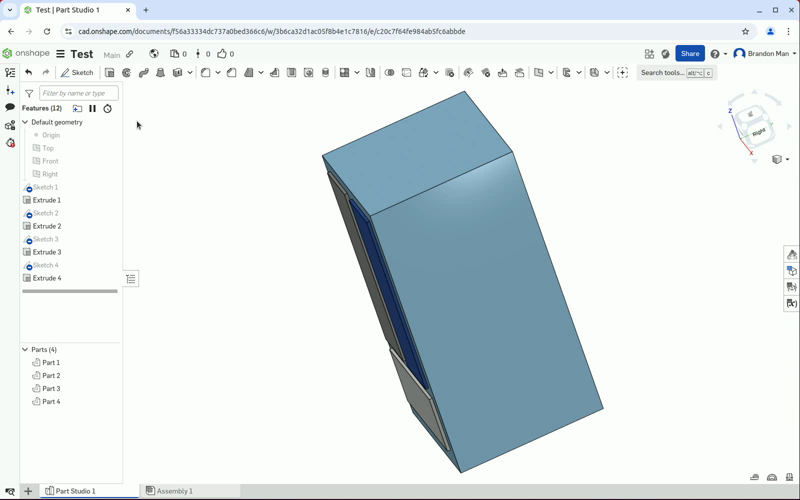
key(right, 2)
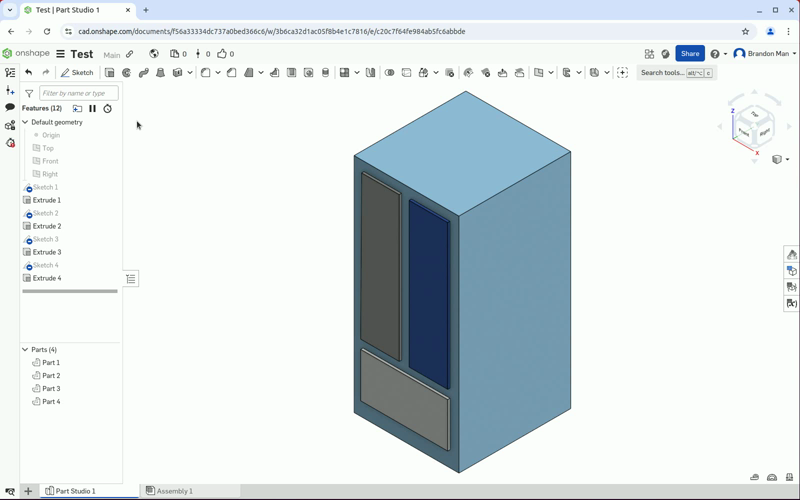
mouse_move(73, 189)
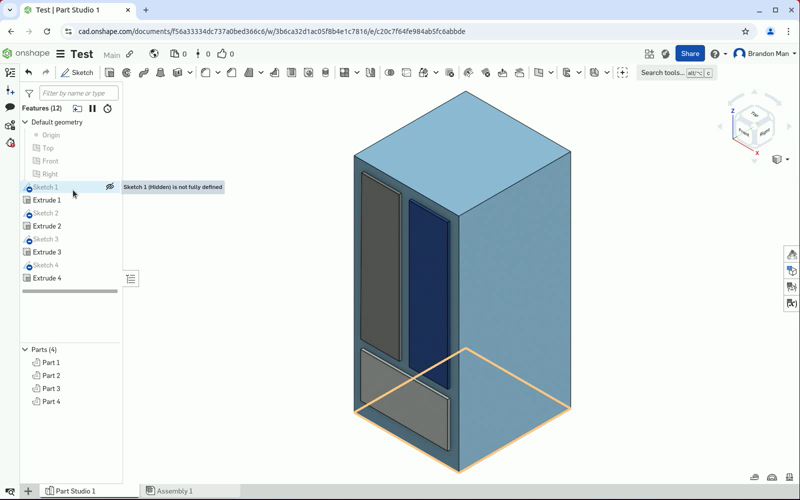
click(73, 189)